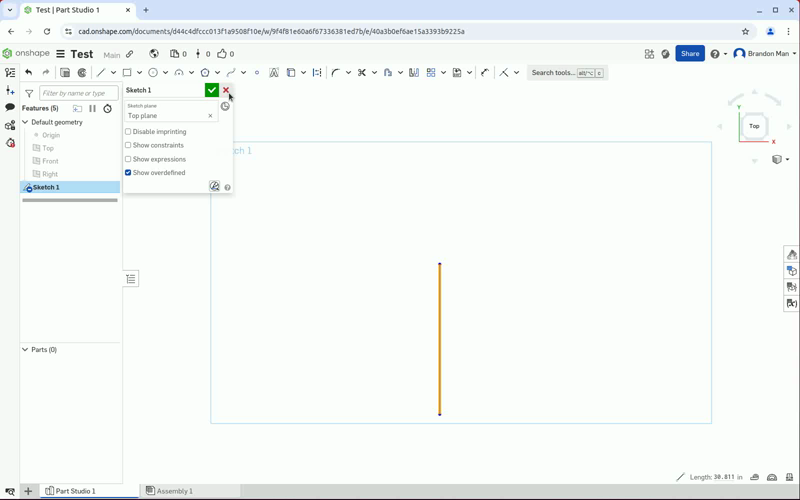
key(shift+h)
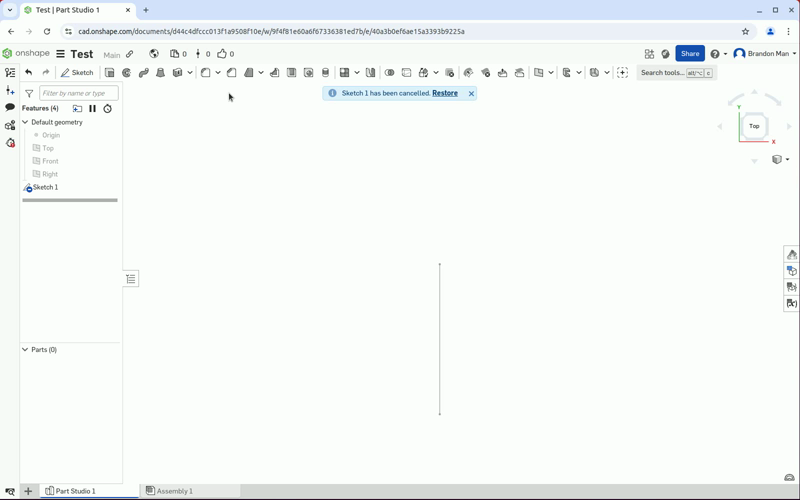
mouse_move(73, 352)
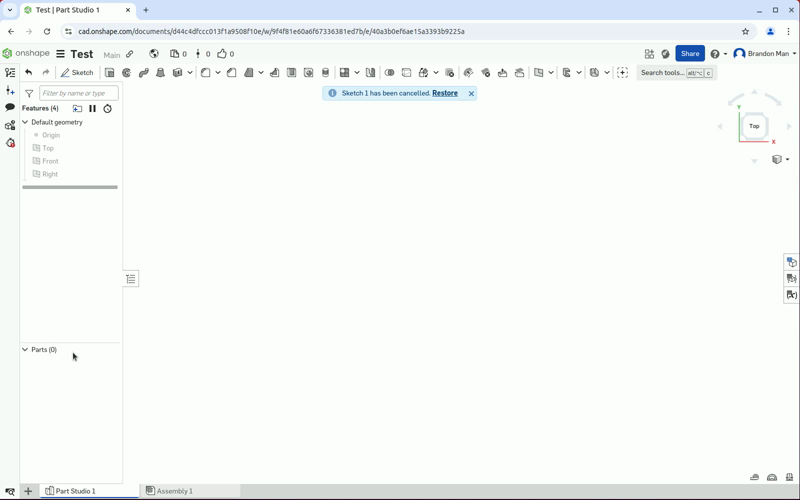
key(y)
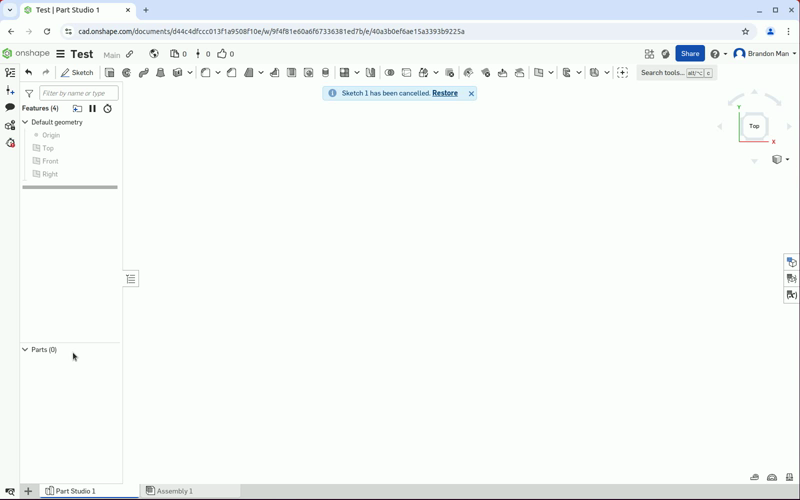
key(shift+p)
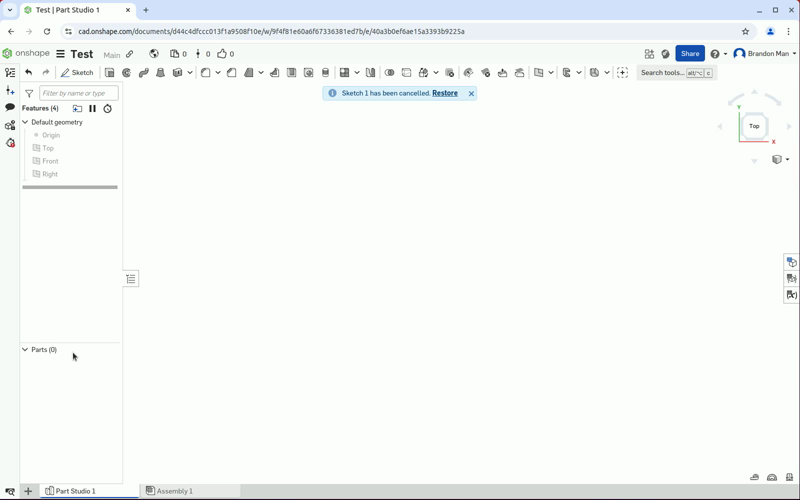
key(space)
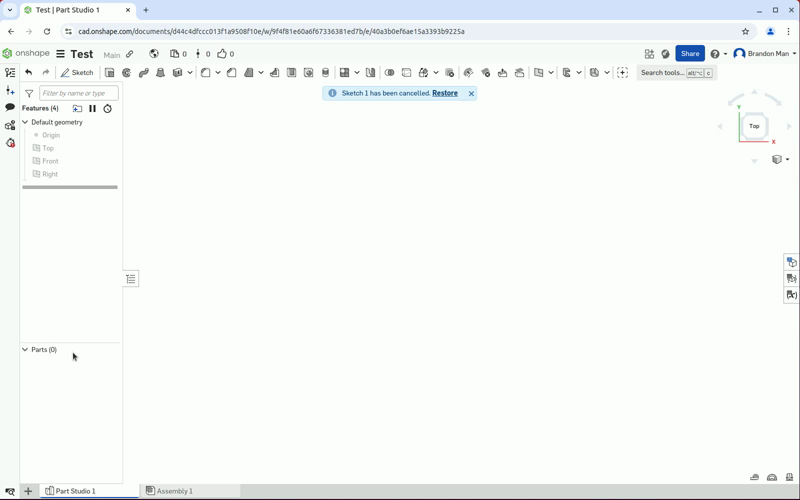
key_down(shift)
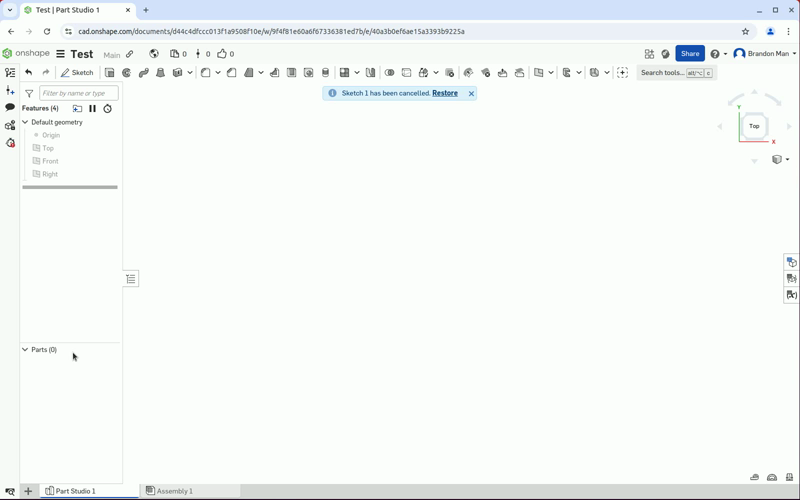
key(up)
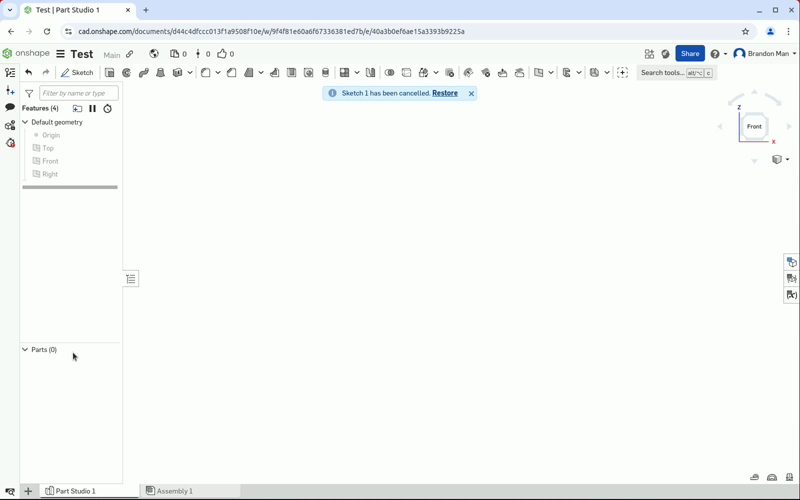
key_up(shift)
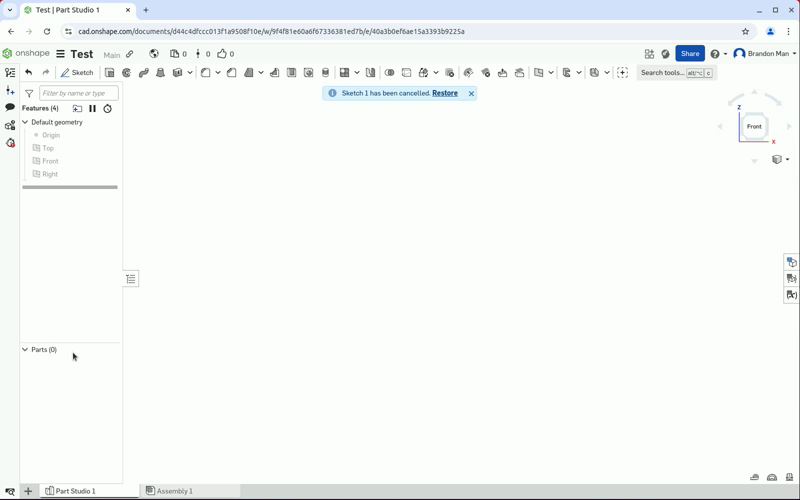
mouse_move(73, 352)
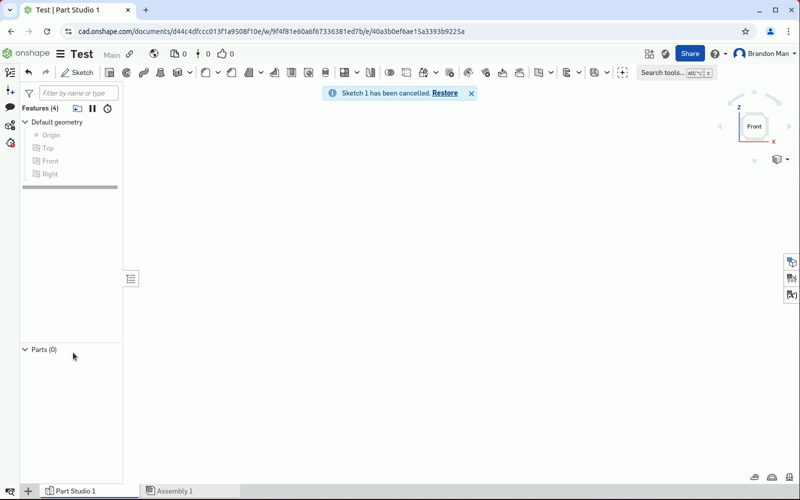
key(shift+y)
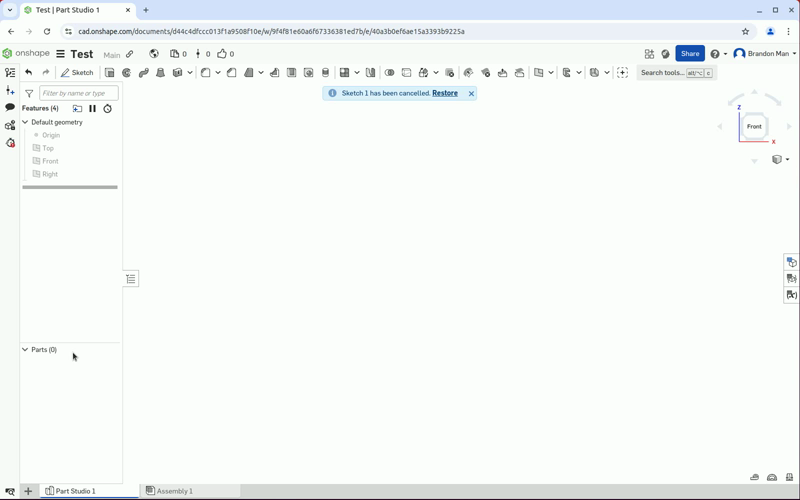
key(shift+s)
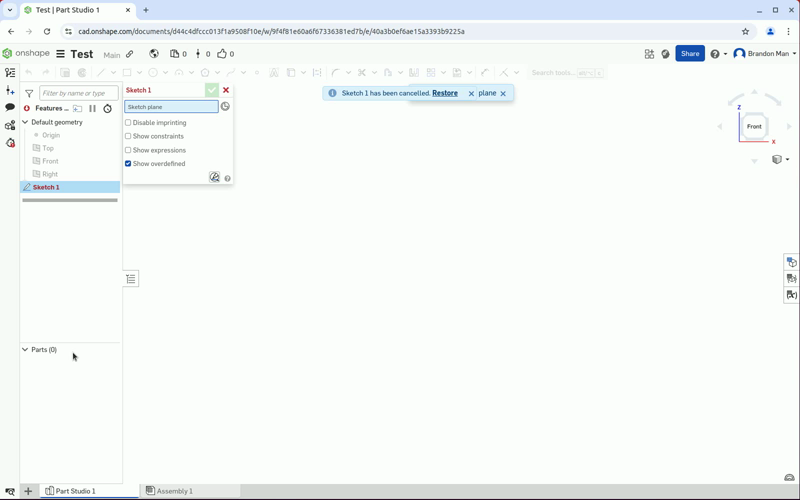
mouse_move(73, 163)
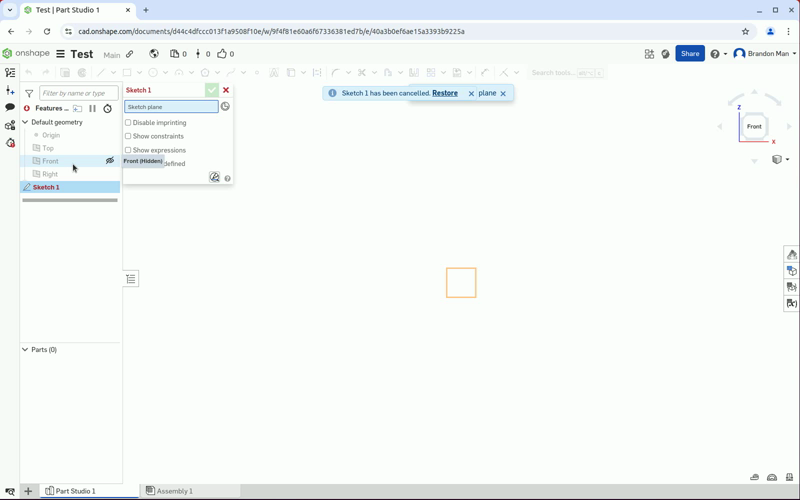
click(73, 163)
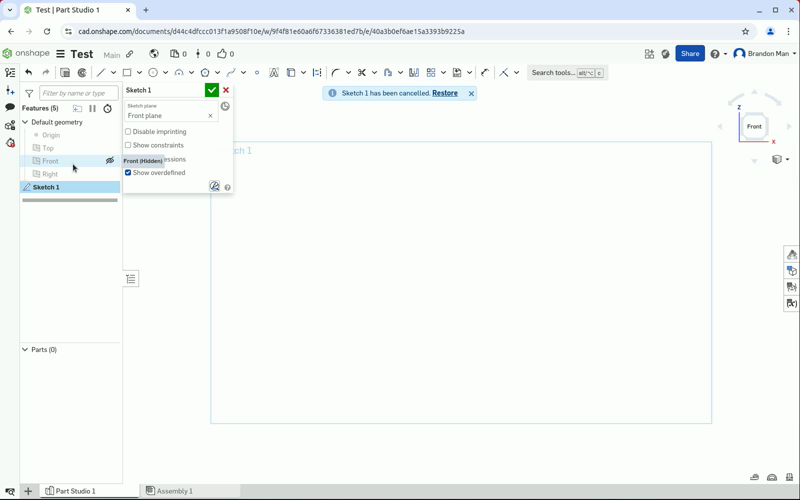
mouse_move(73, 352)
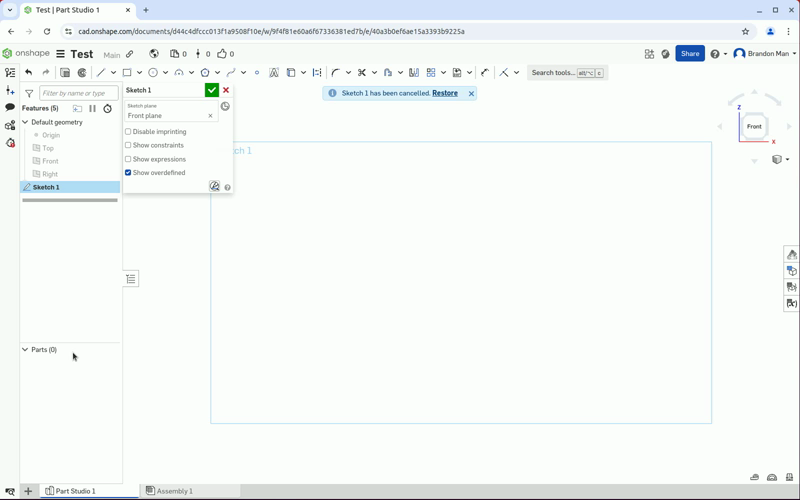
key(y)
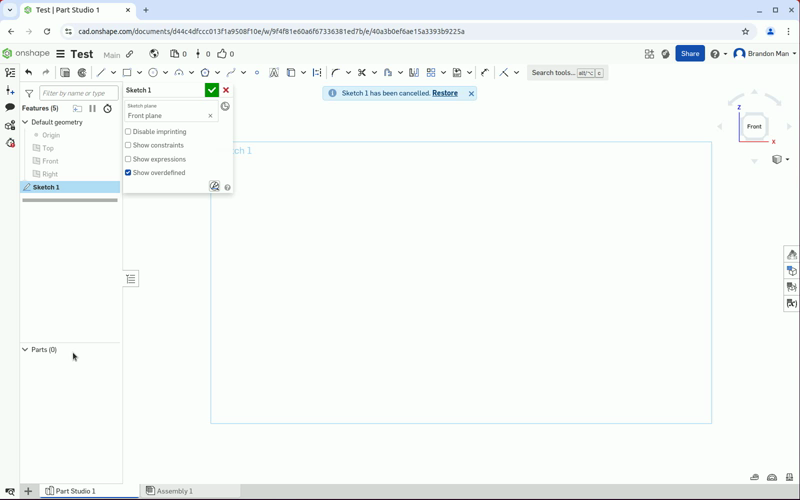
key(l)
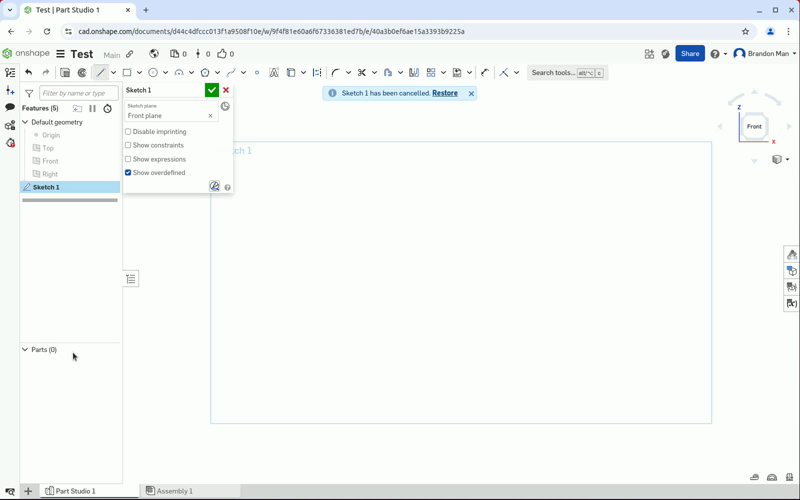
key_down(shift)
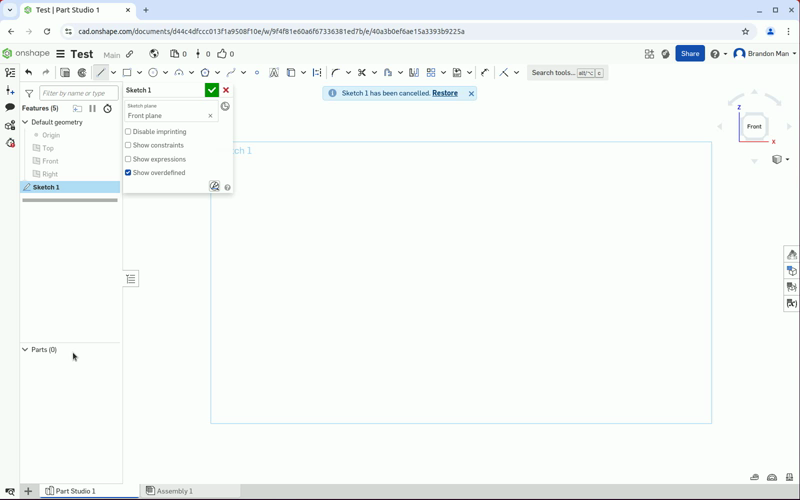
mouse_move(460, 333)
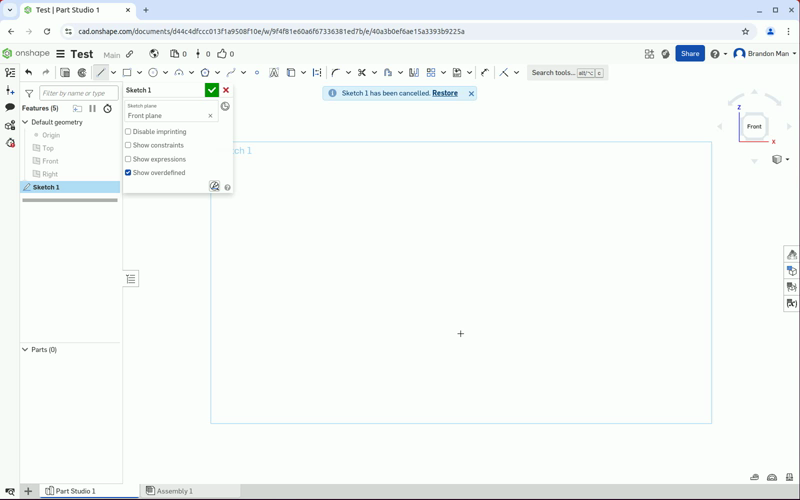
click(460, 333)
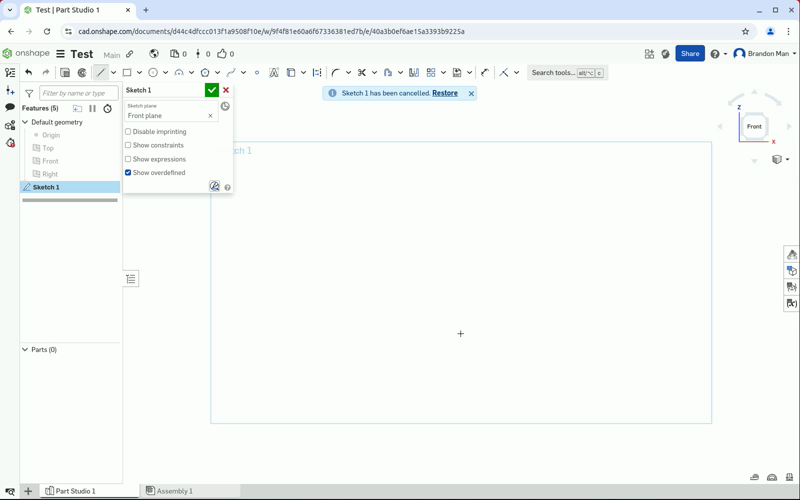
key_up(shift)
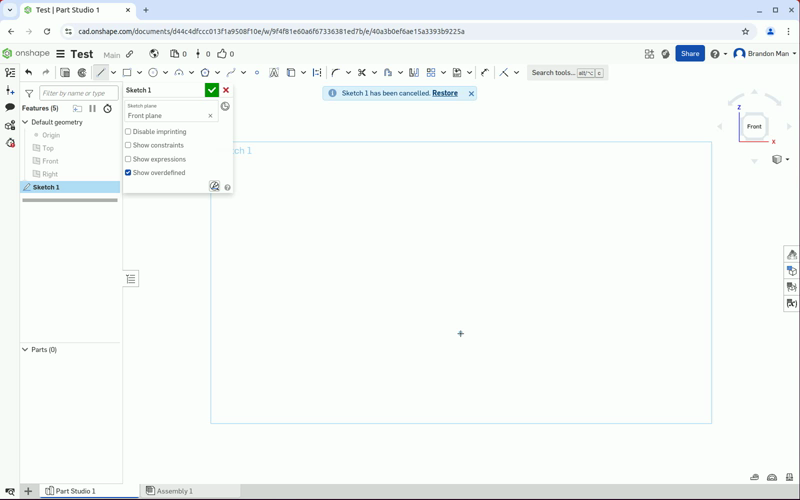
key_down(shift)
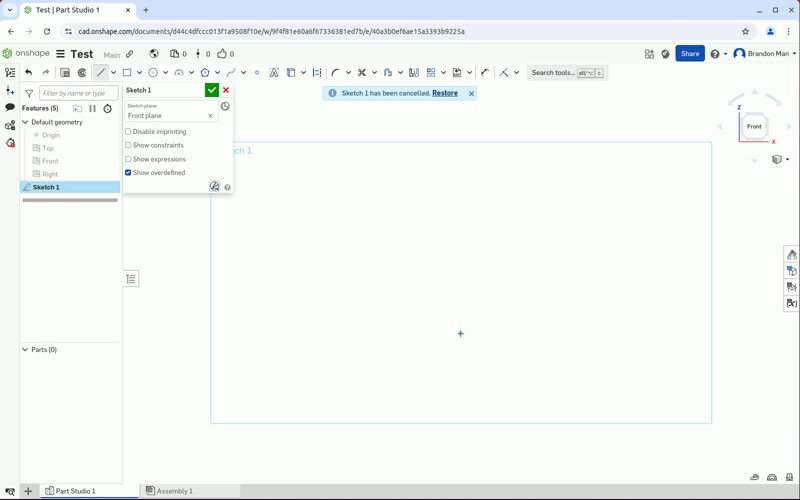
mouse_move(529, 333)
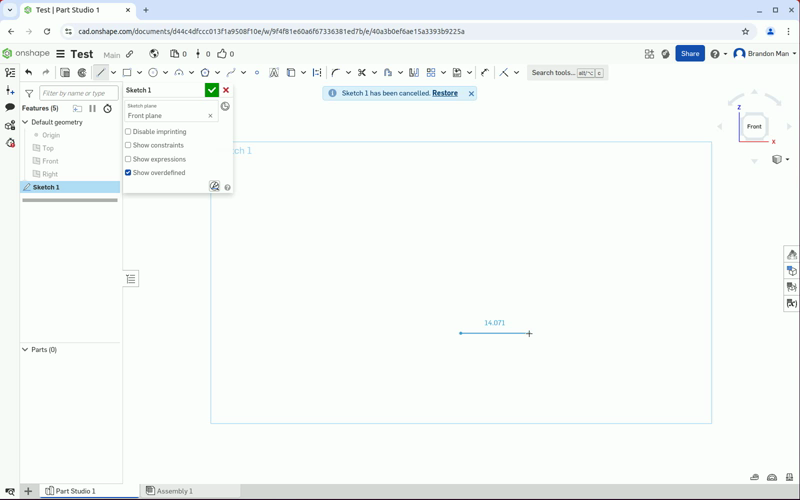
click(529, 333)
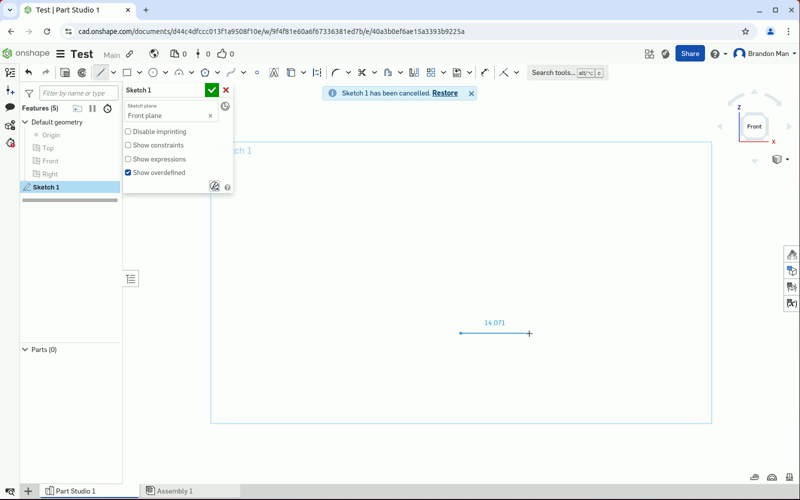
key_up(shift)
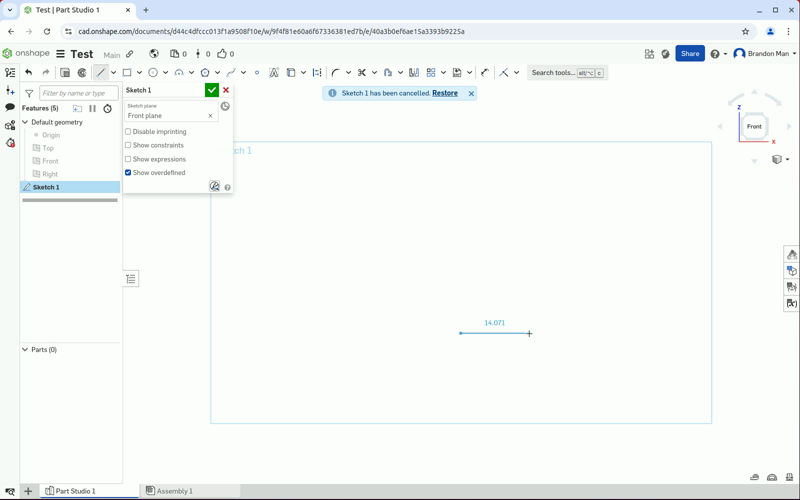
key_down(shift)
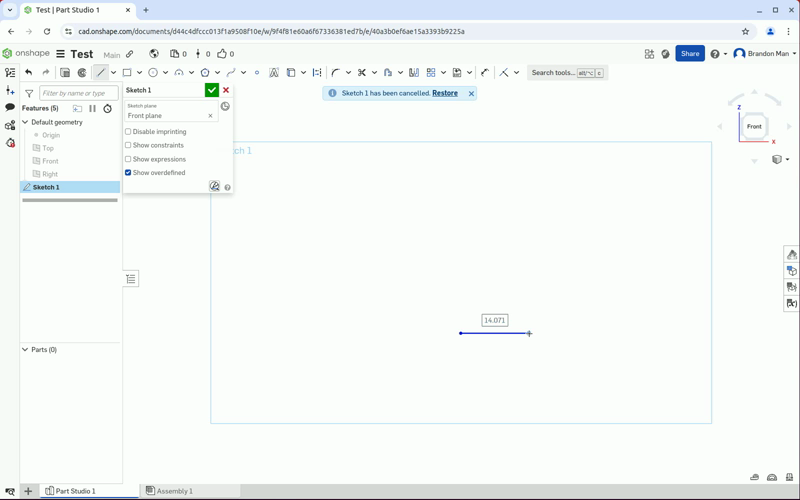
mouse_move(559, 333)
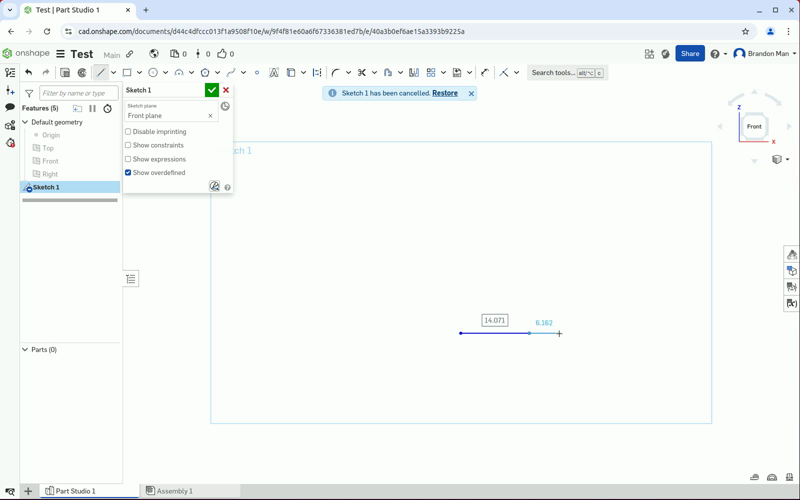
mouse_move(529, 282)
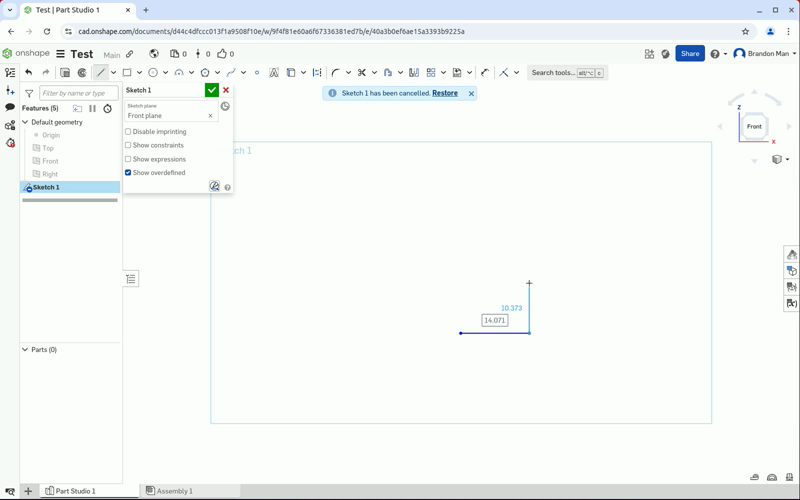
click(529, 282)
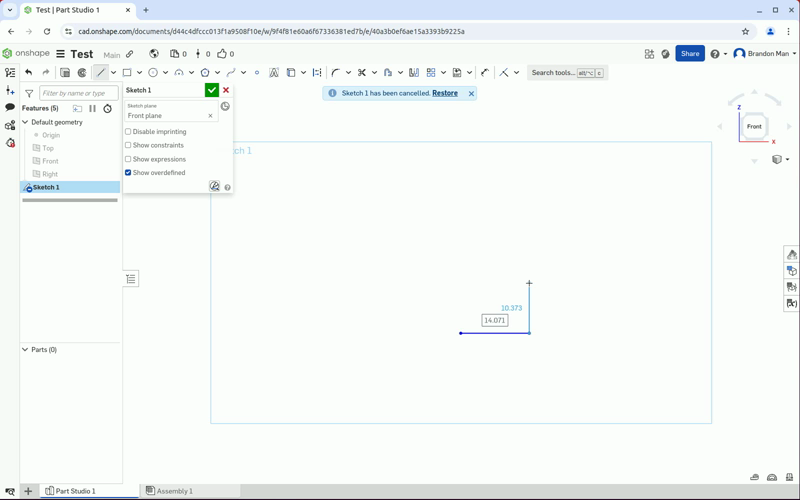
key_up(shift)
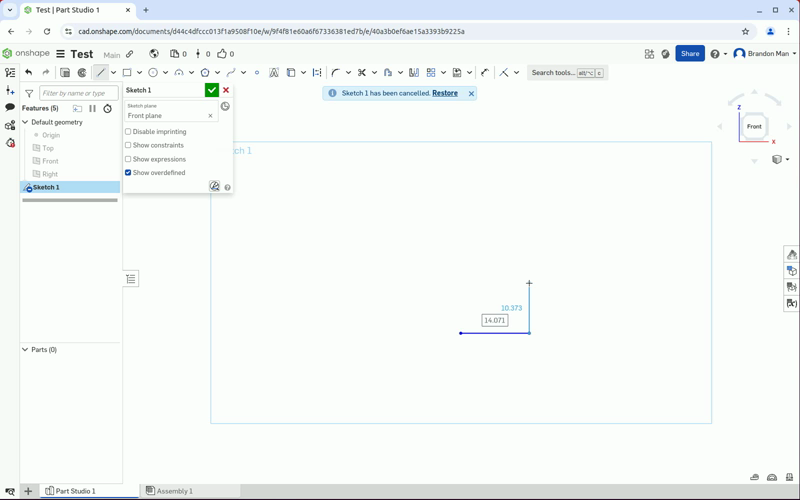
key_down(shift)
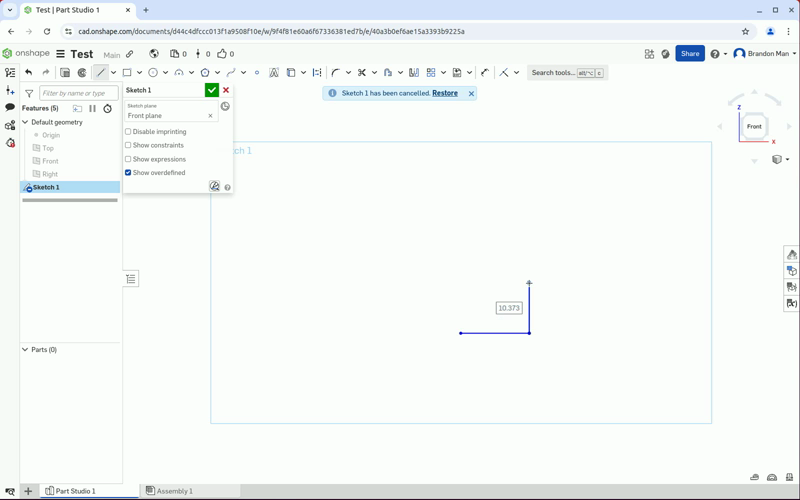
mouse_move(559, 282)
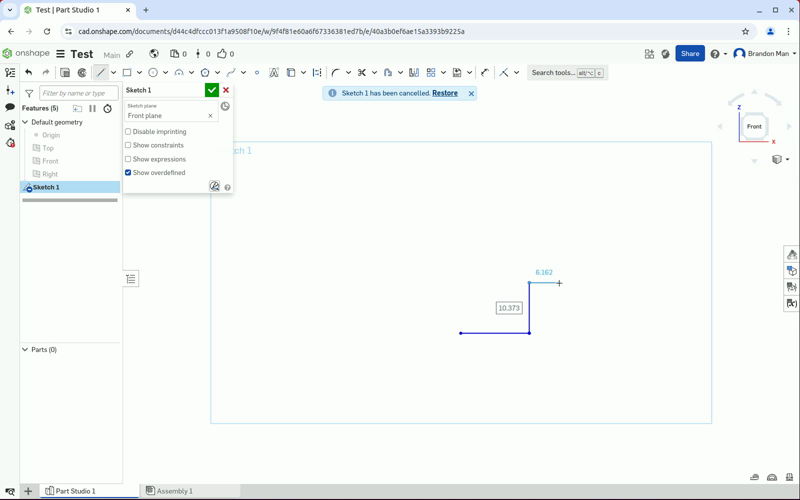
mouse_move(495, 282)
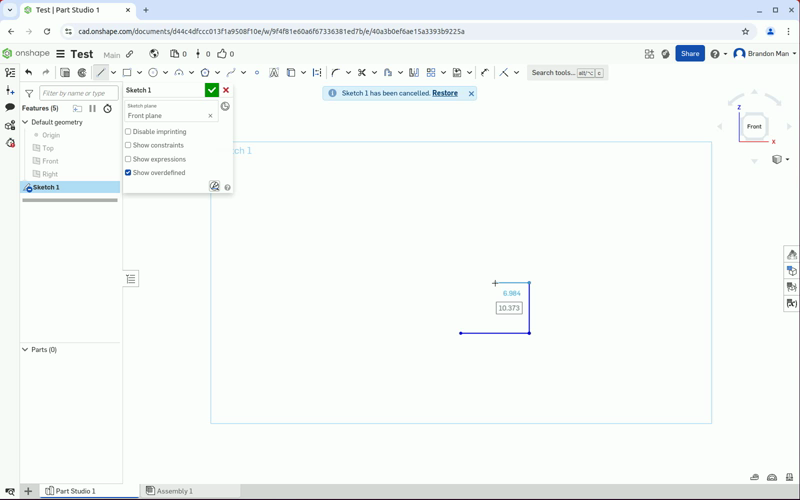
click(495, 282)
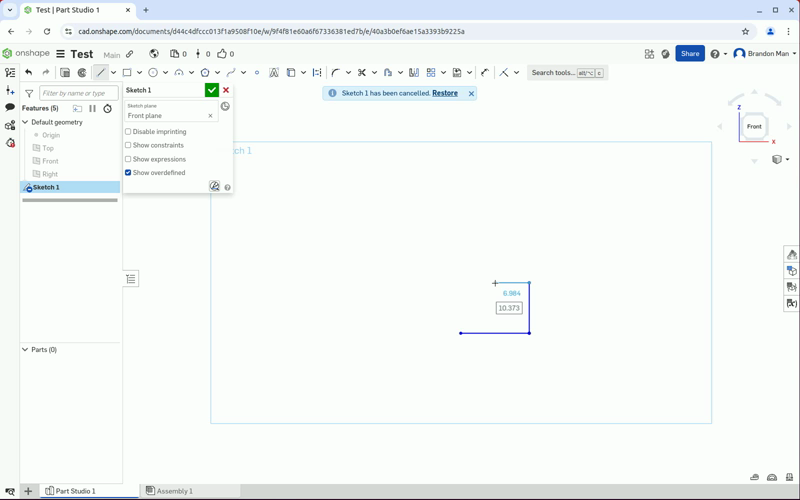
key_up(shift)
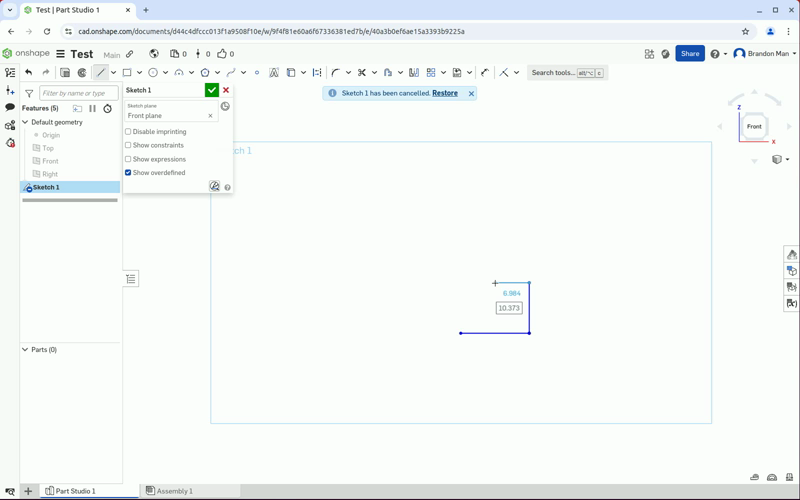
key_down(shift)
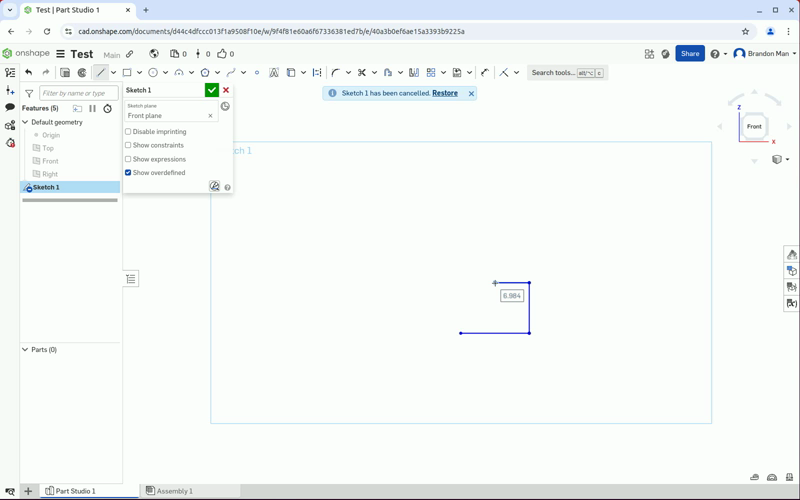
mouse_move(525, 282)
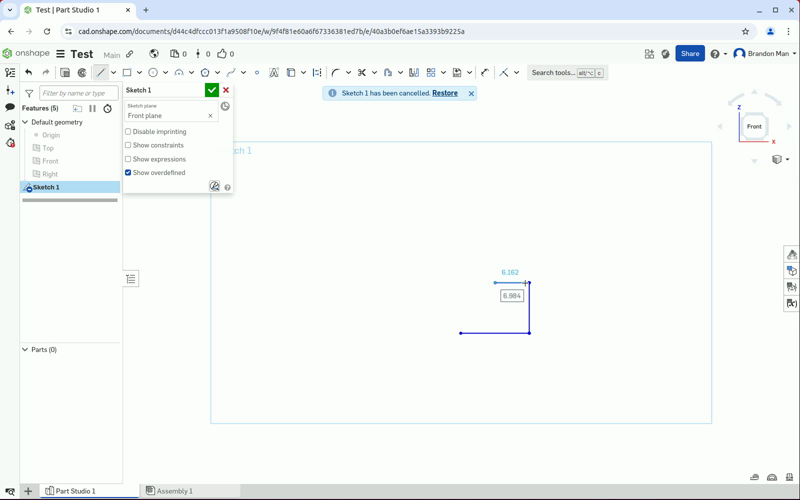
mouse_move(460, 282)
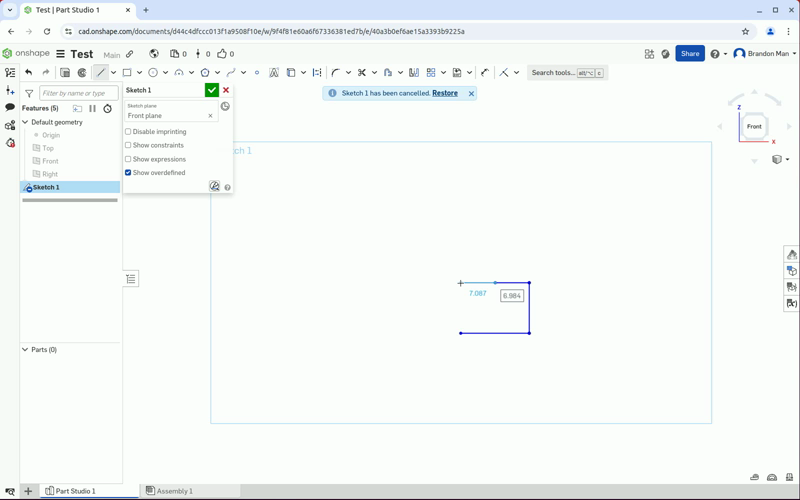
click(460, 282)
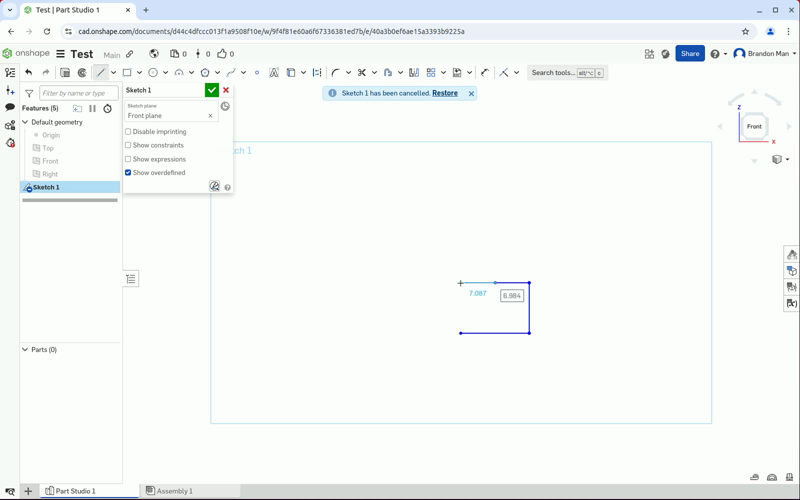
key_up(shift)
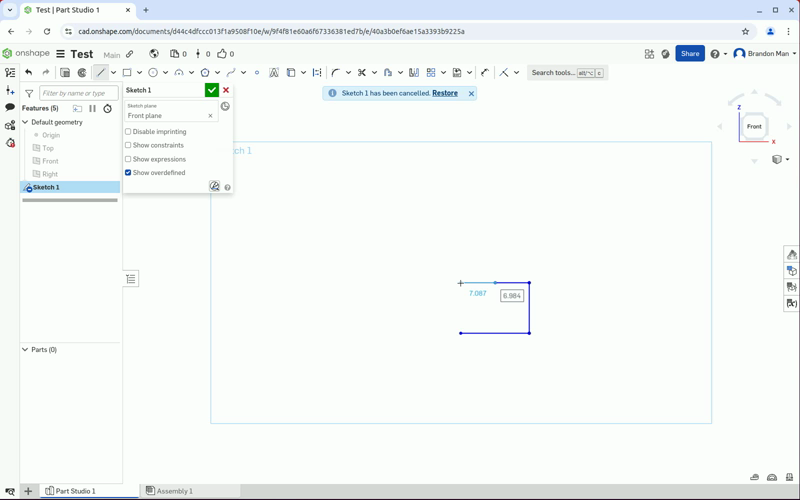
mouse_move(490, 282)
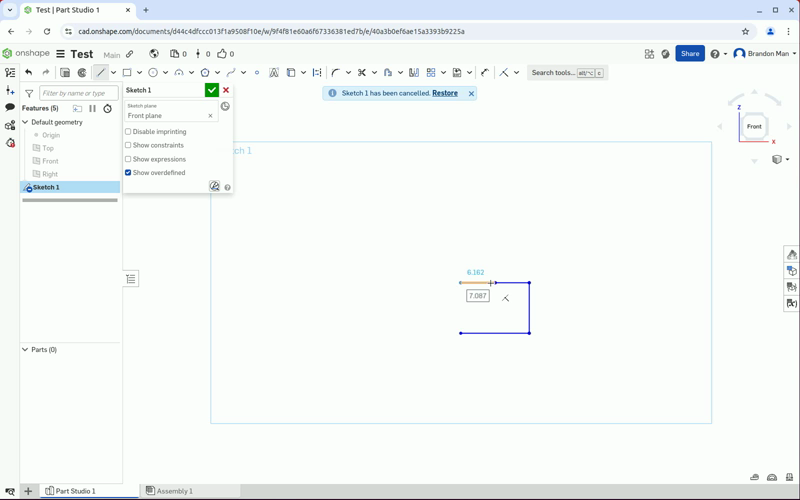
key_down(shift)
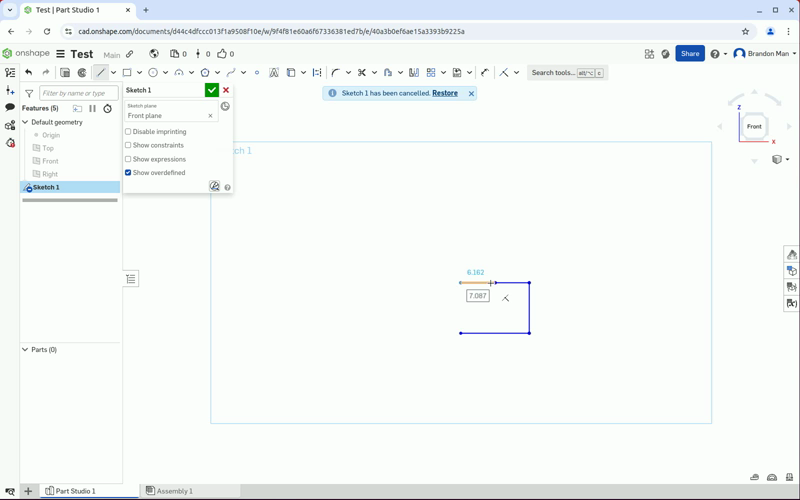
mouse_move(460, 333)
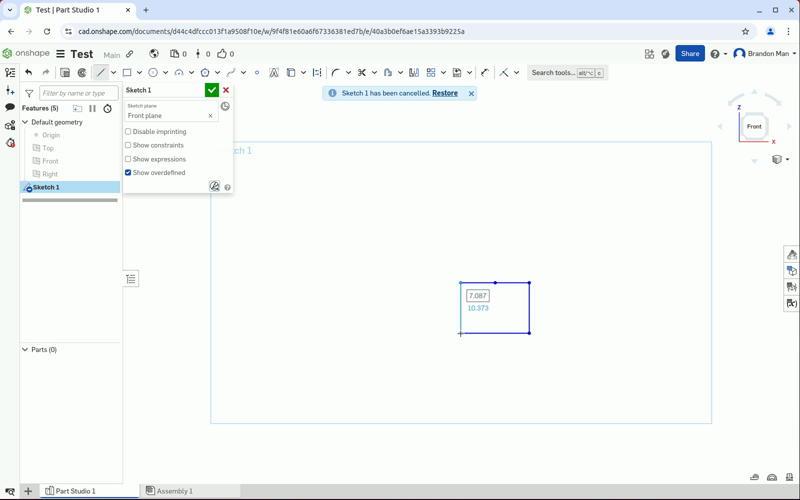
key_up(shift)
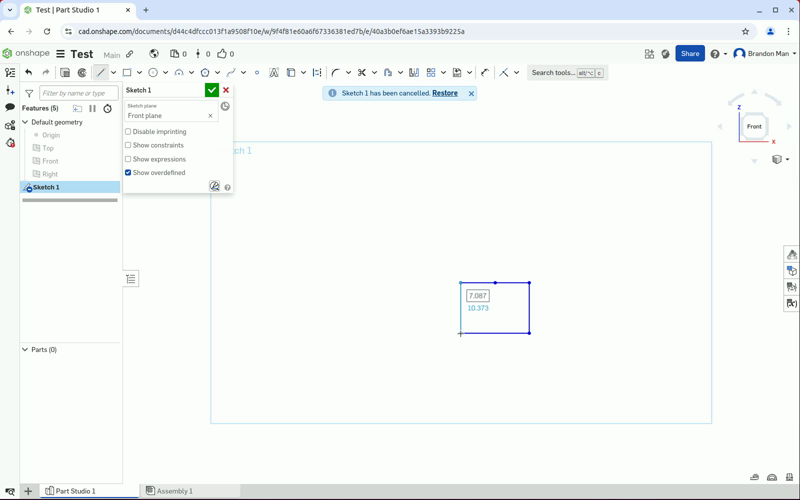
click(460, 333)
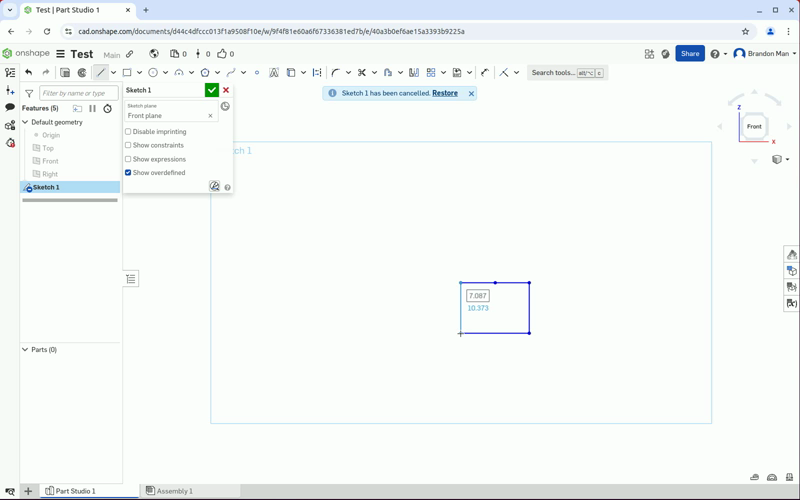
key(esc)
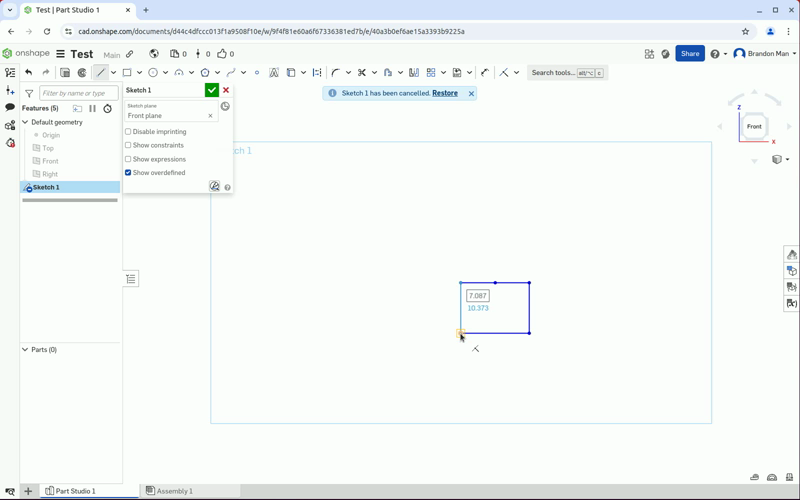
mouse_move(520, 328)
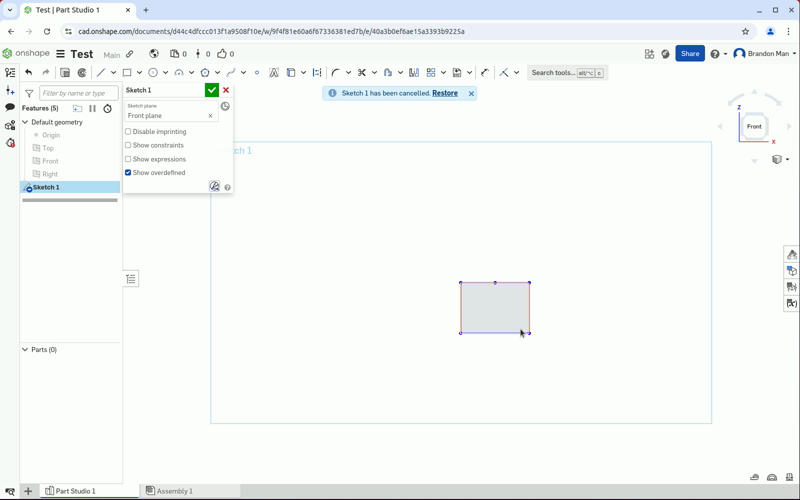
click(520, 328)
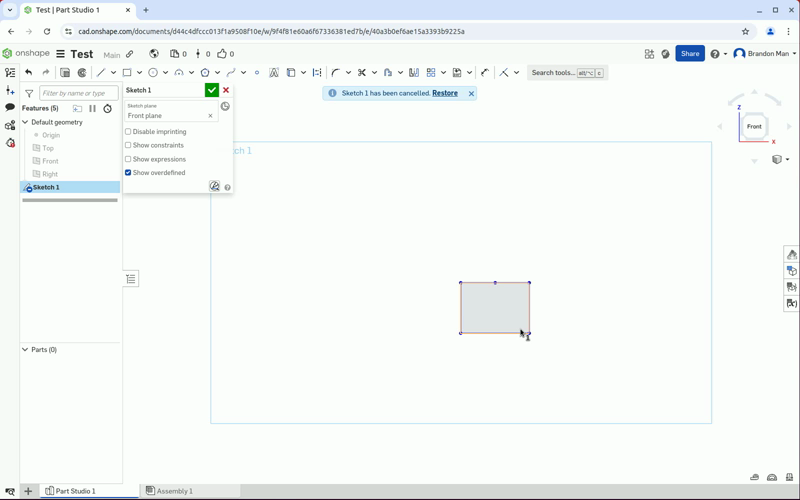
mouse_move(73, 352)
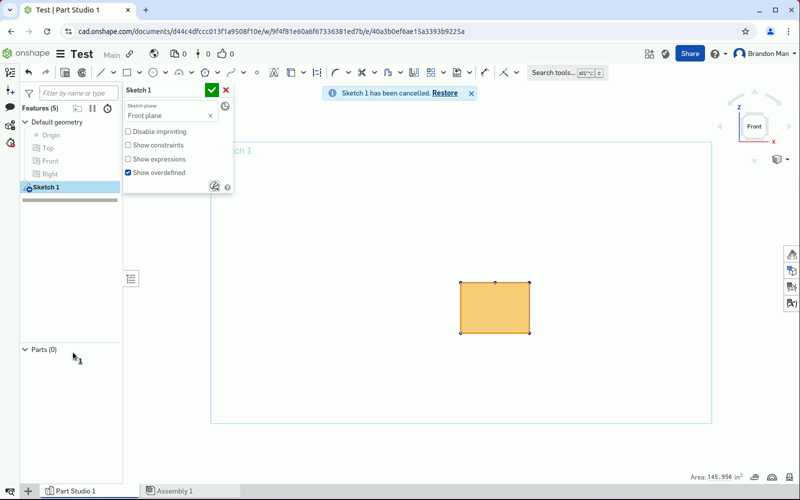
key(shift+y)
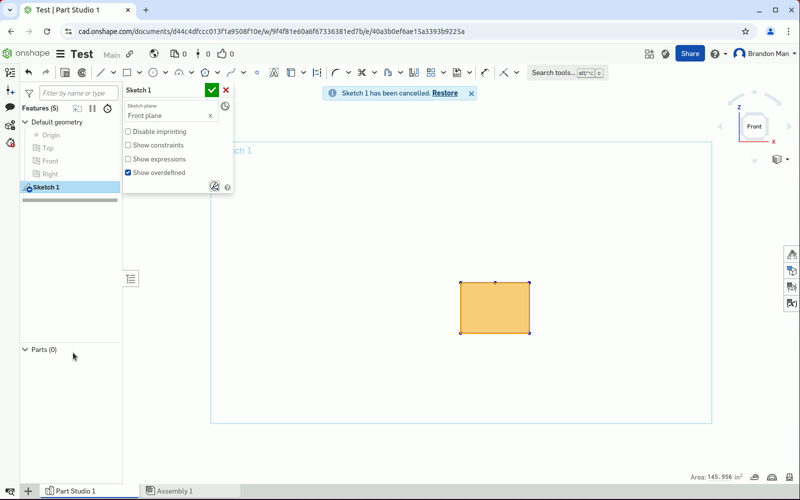
key(shift+e)
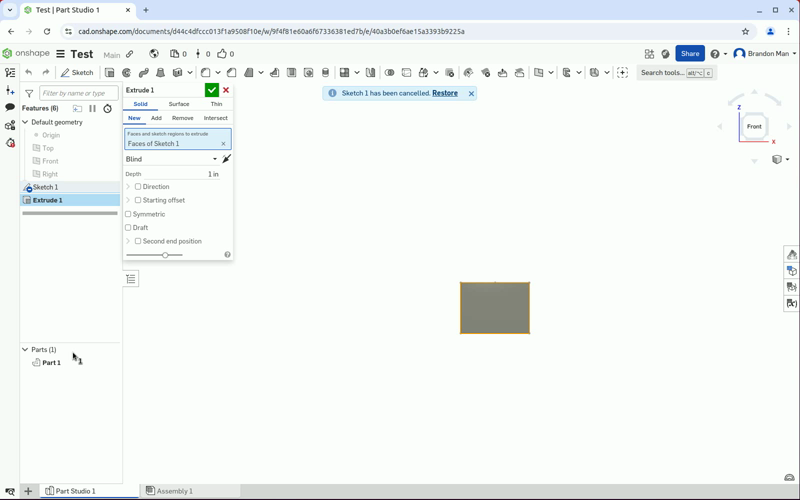
mouse_move(143, 106)
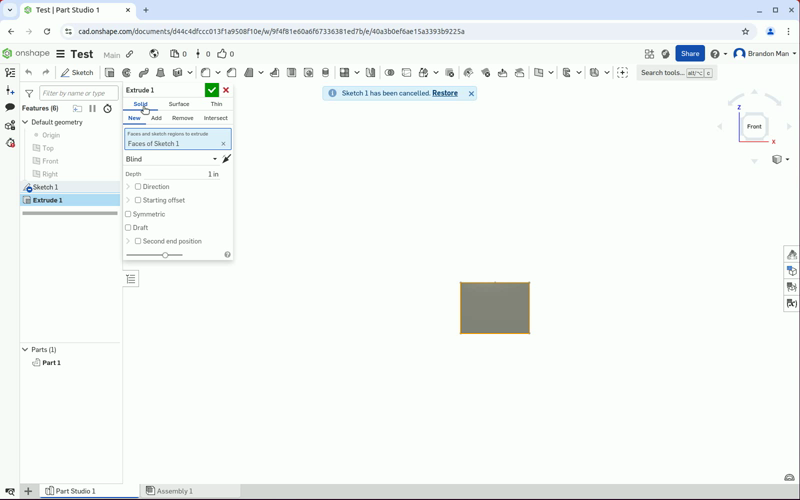
click(143, 106)
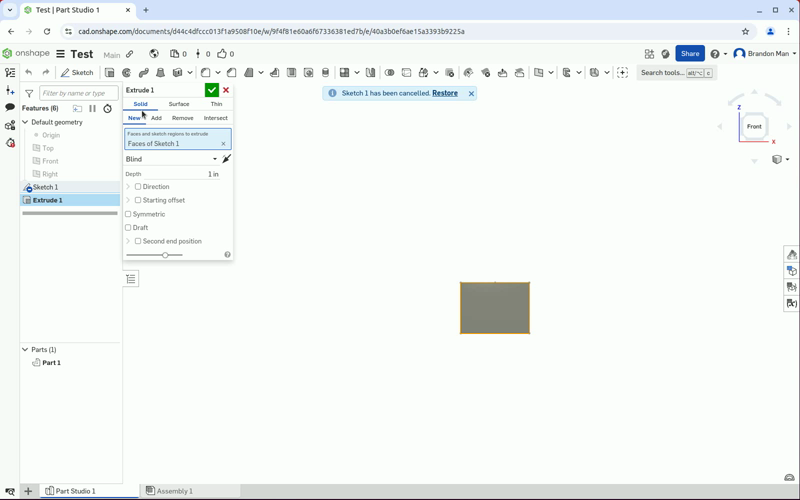
mouse_move(137, 120)
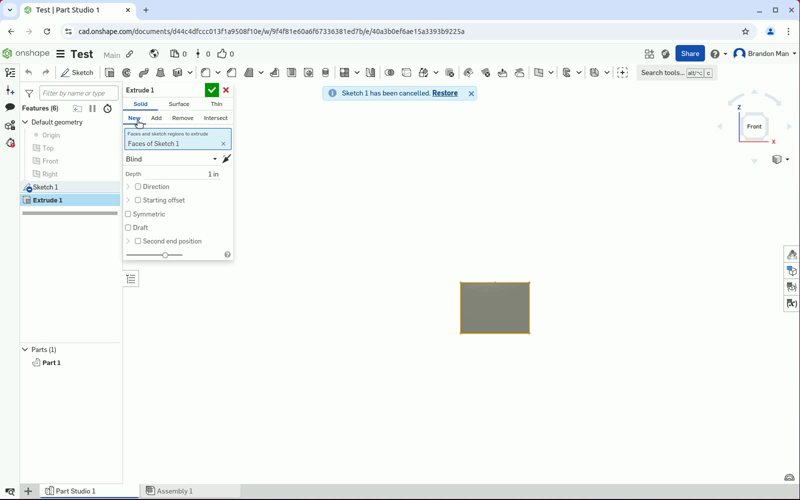
click(137, 120)
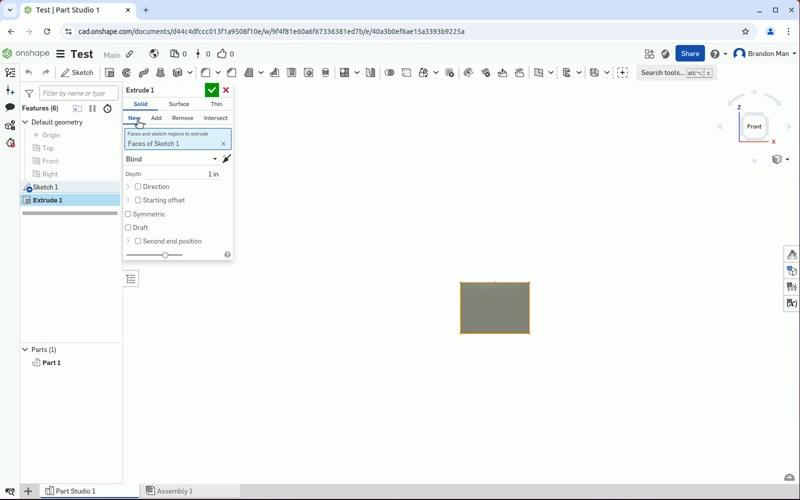
key(tab, 4)
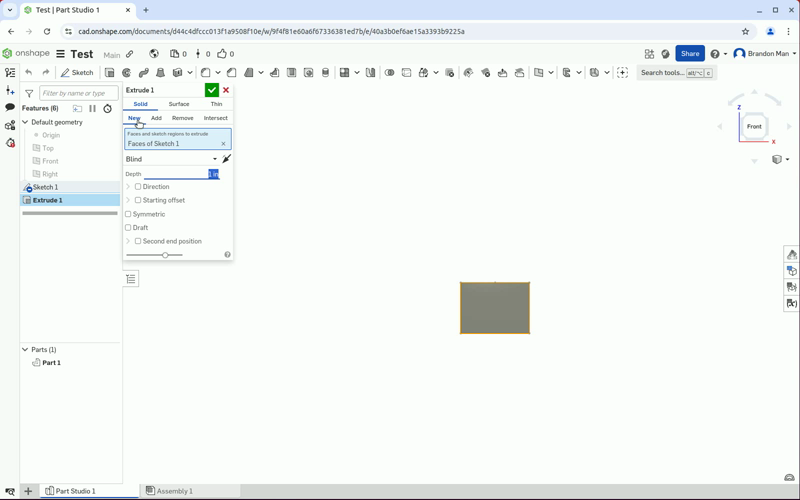
text(4.574)
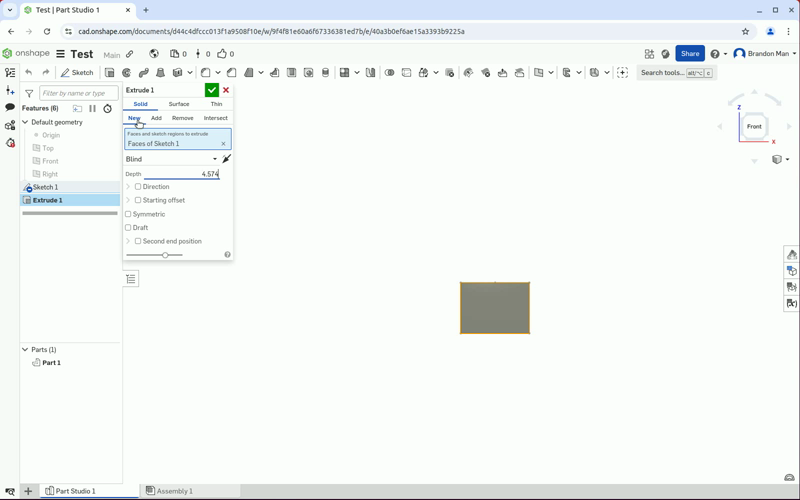
key(enter)
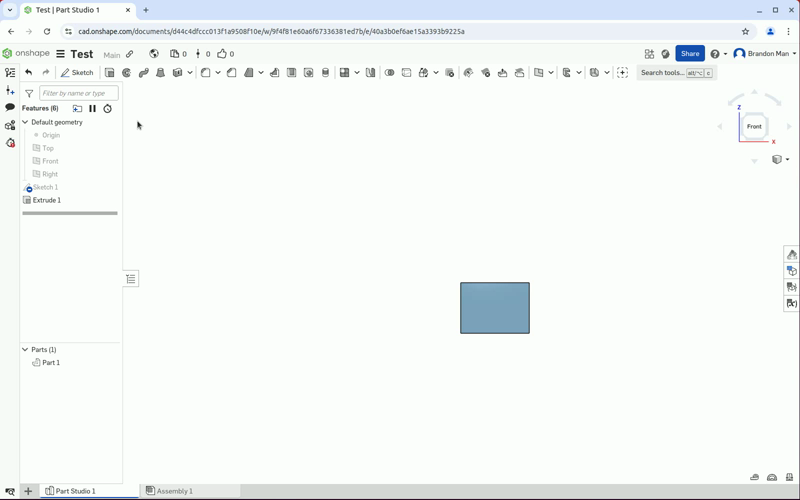
key(shift+h)
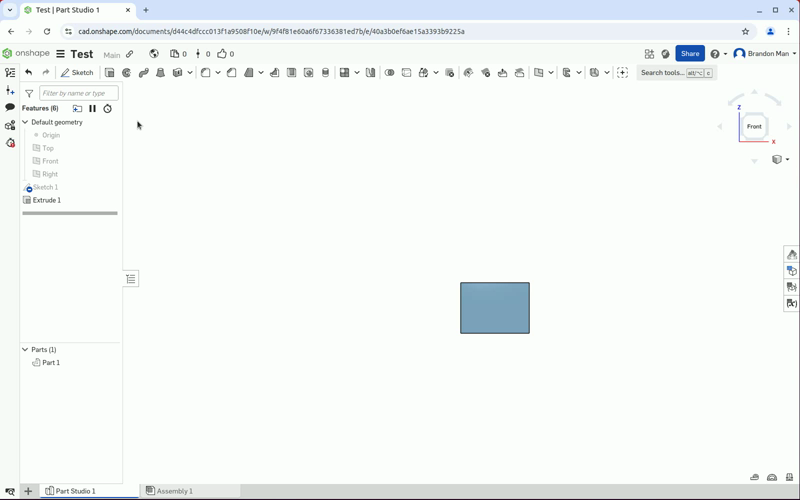
key(shift+h)
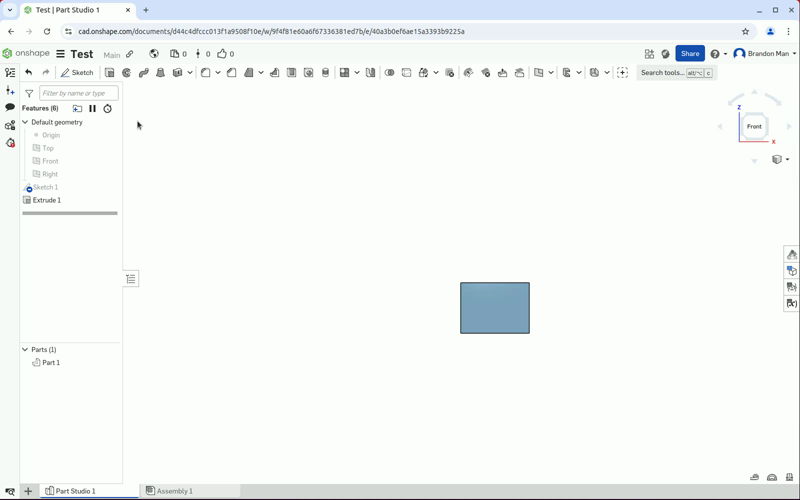
mouse_move(73, 189)
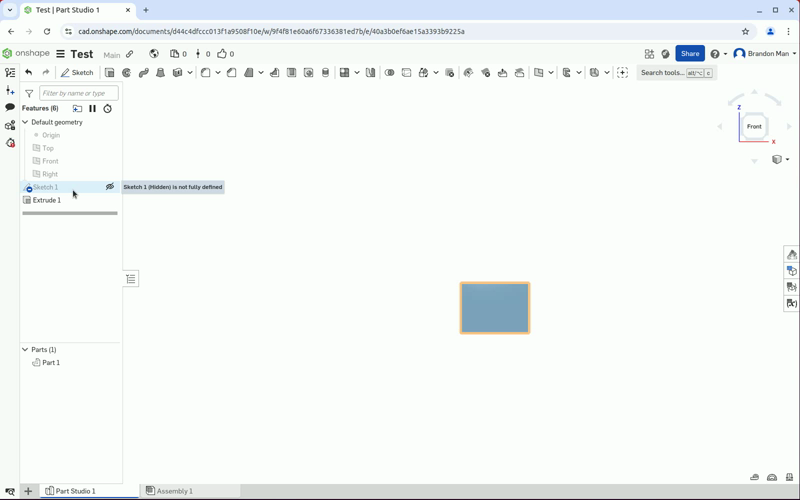
click(73, 189)
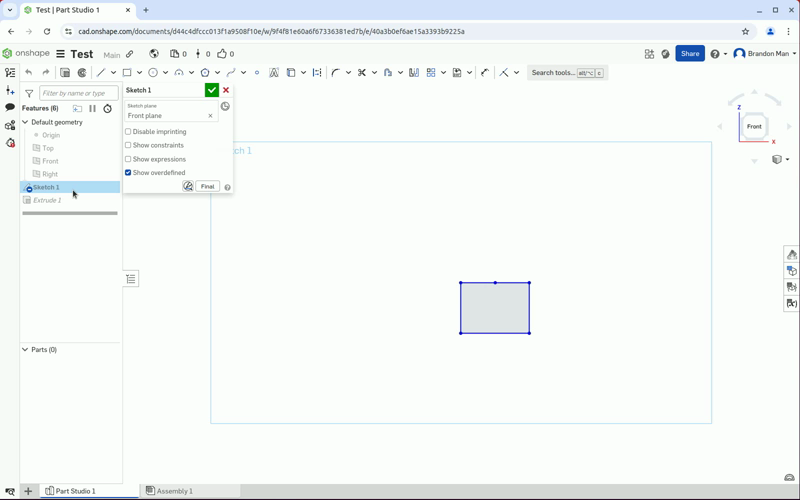
mouse_move(229, 92)
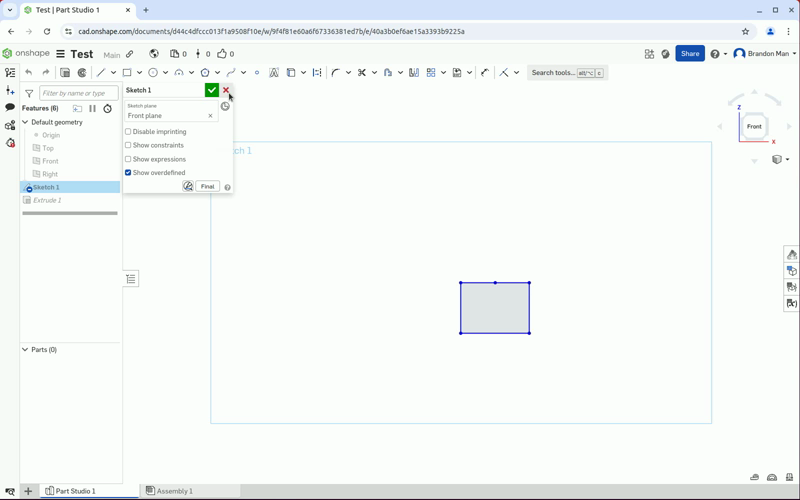
click(229, 92)
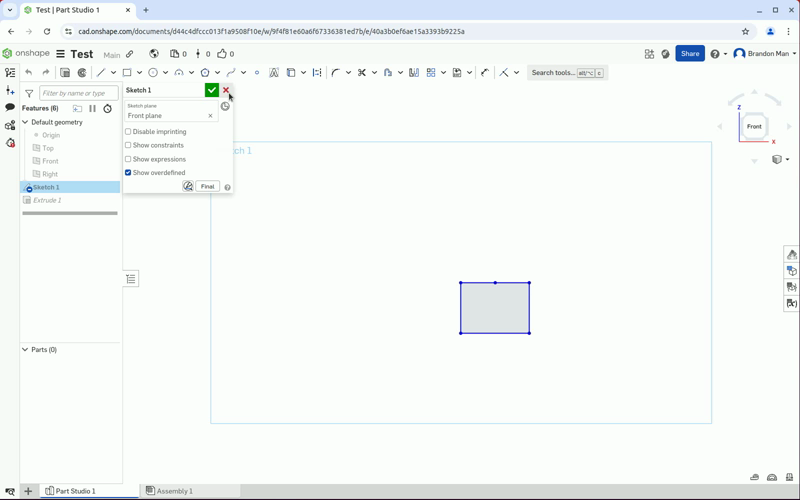
key(shift+s)
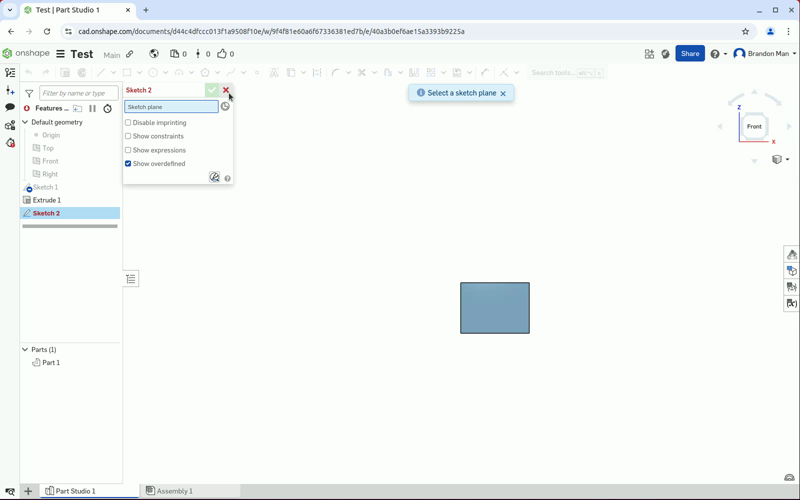
mouse_move(73, 163)
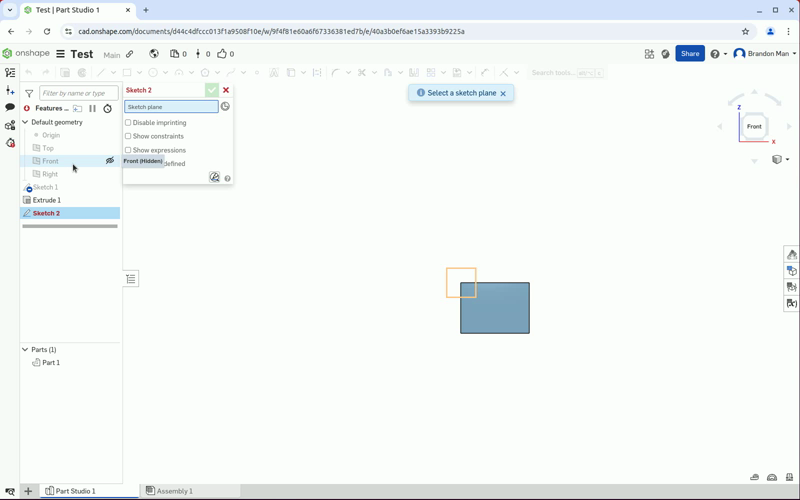
click(73, 163)
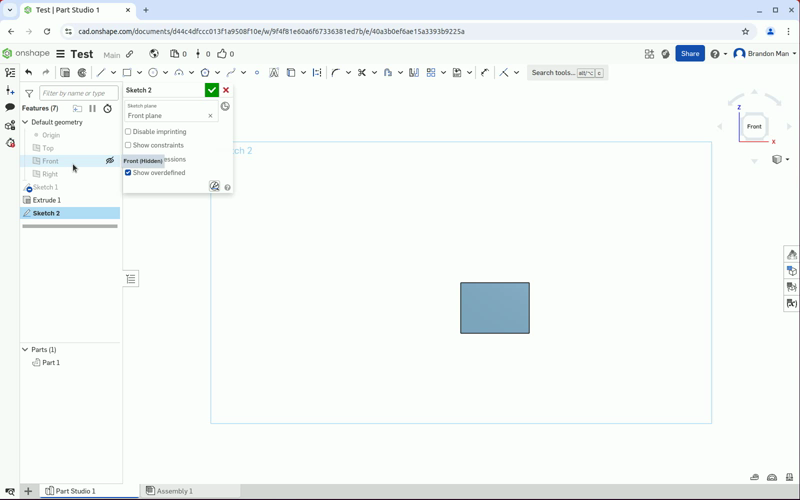
mouse_move(73, 352)
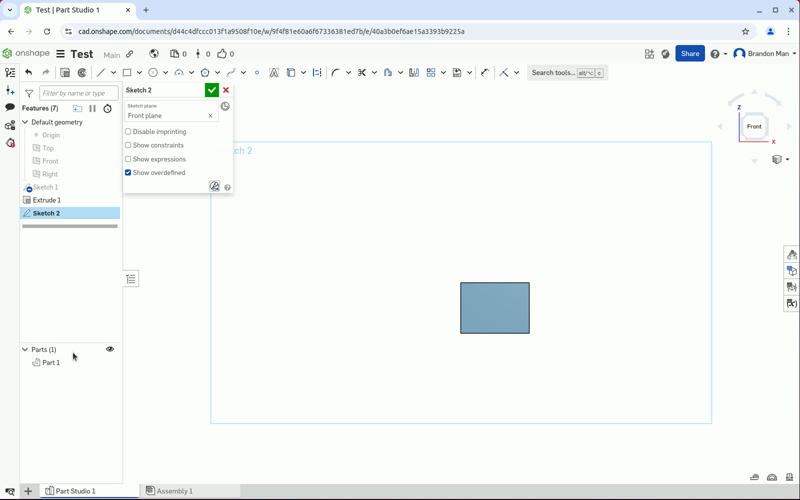
key(y)
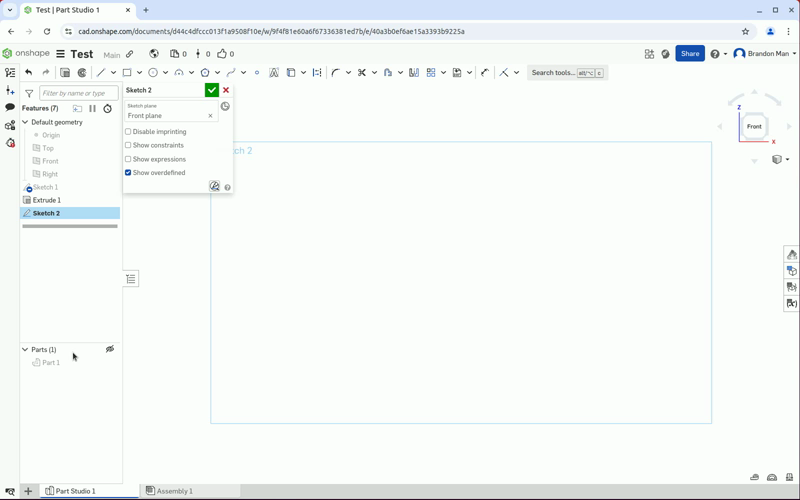
key(l)
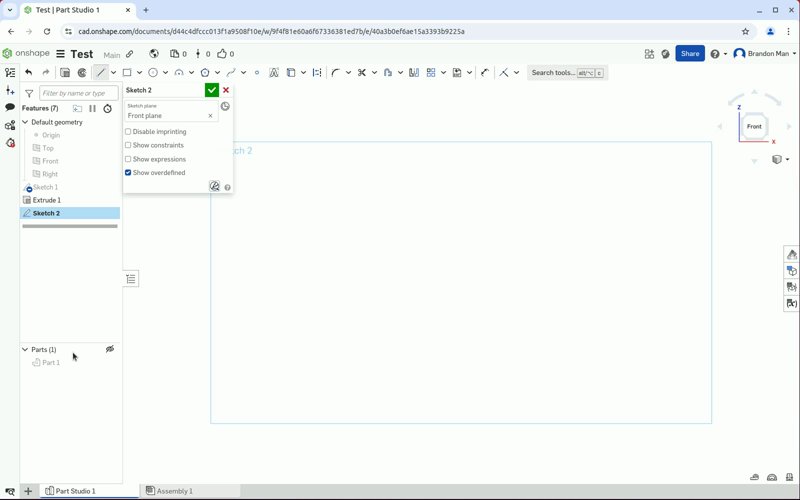
key_down(shift)
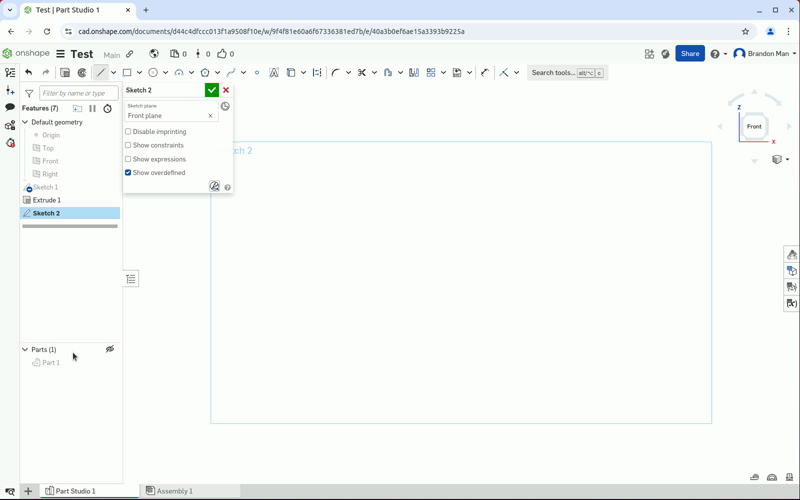
mouse_move(460, 282)
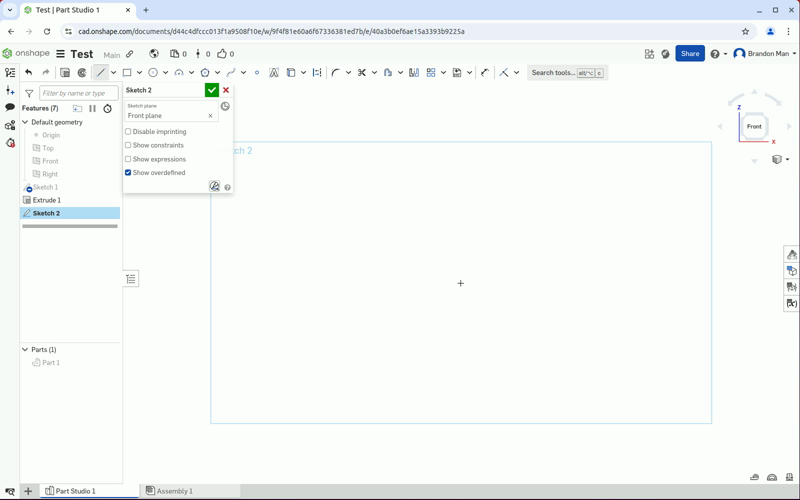
click(460, 282)
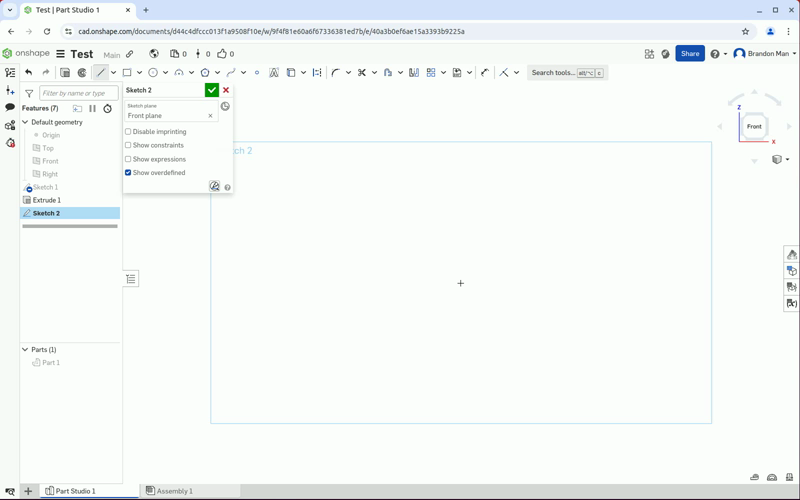
key_up(shift)
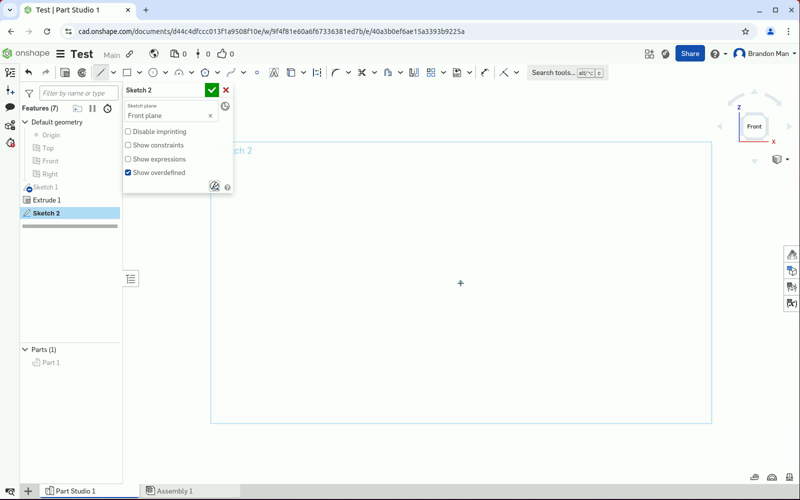
key_down(shift)
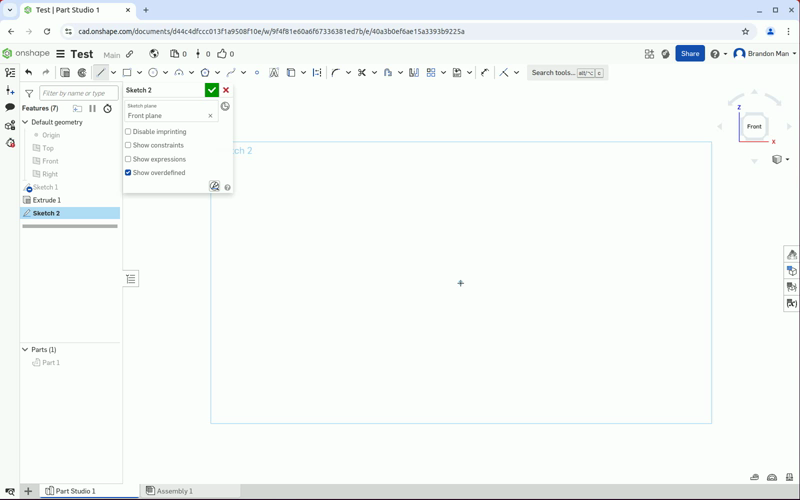
mouse_move(490, 282)
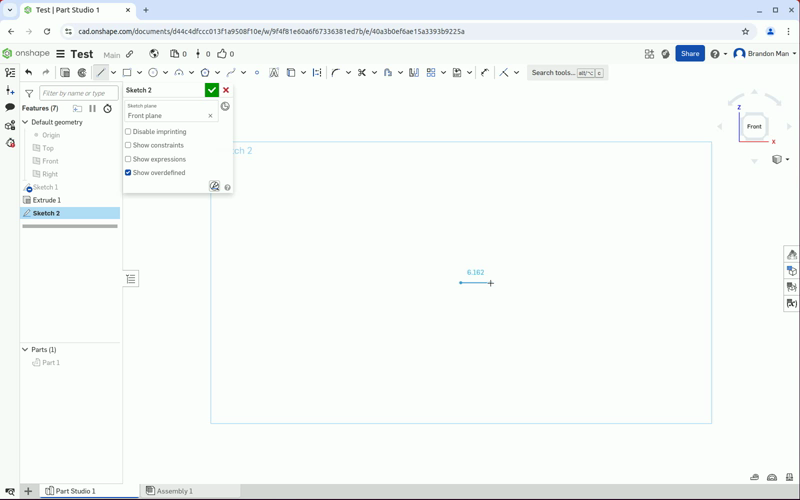
mouse_move(495, 282)
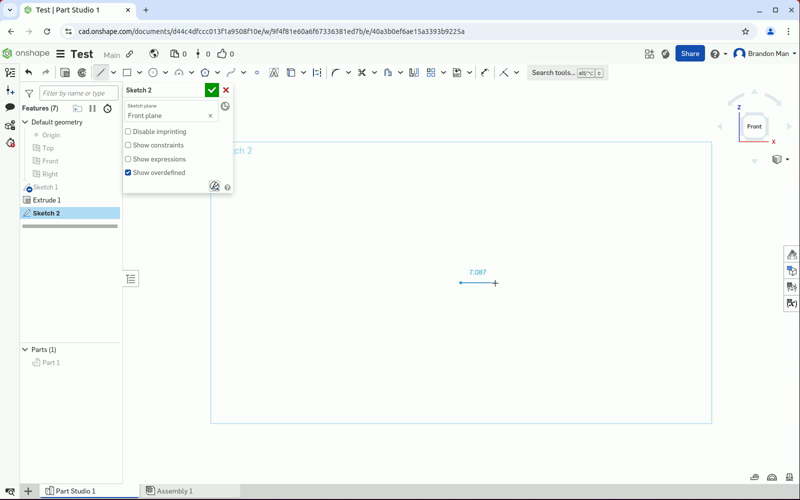
click(495, 282)
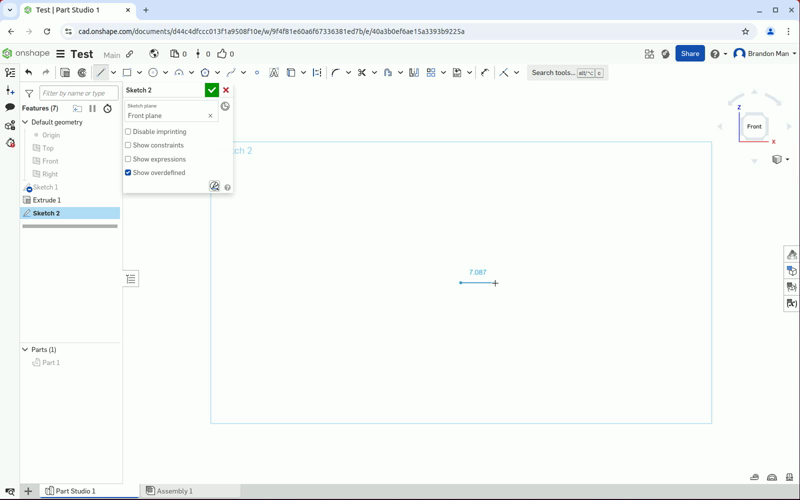
key_up(shift)
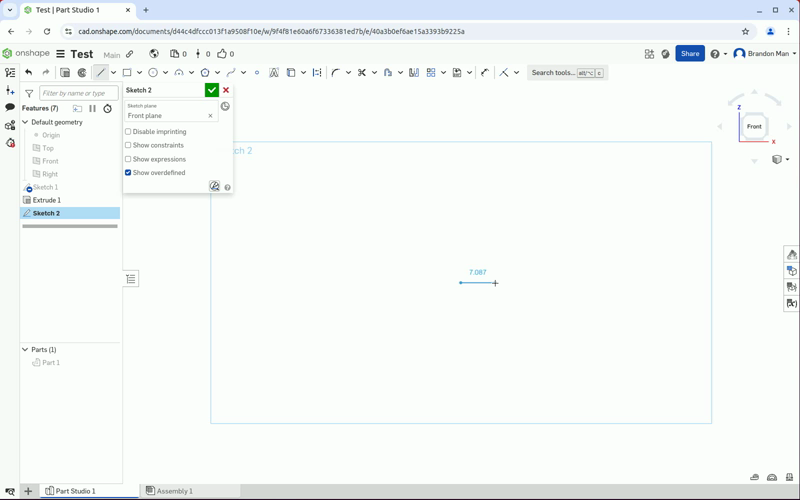
key_down(shift)
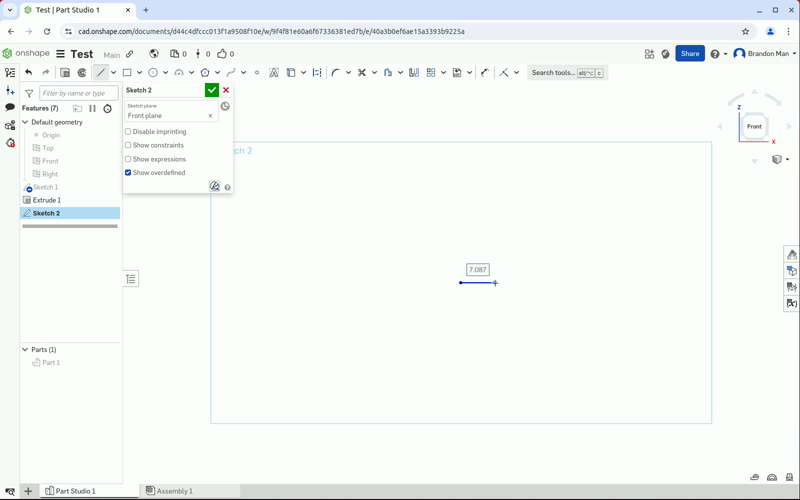
mouse_move(525, 282)
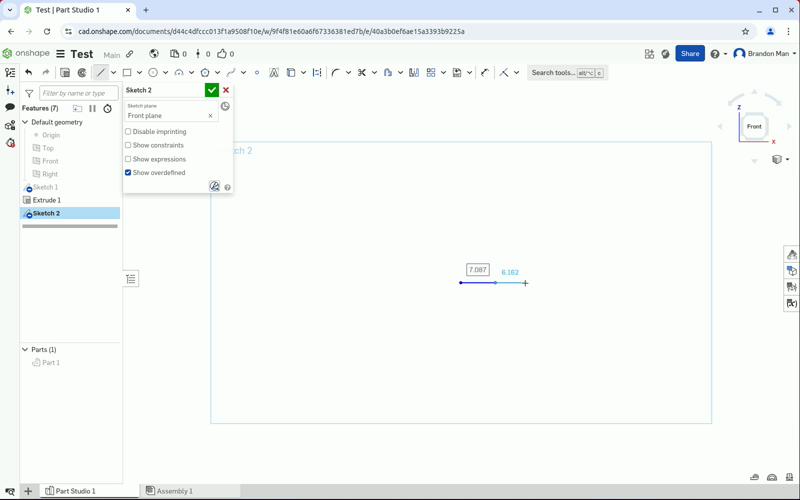
mouse_move(529, 282)
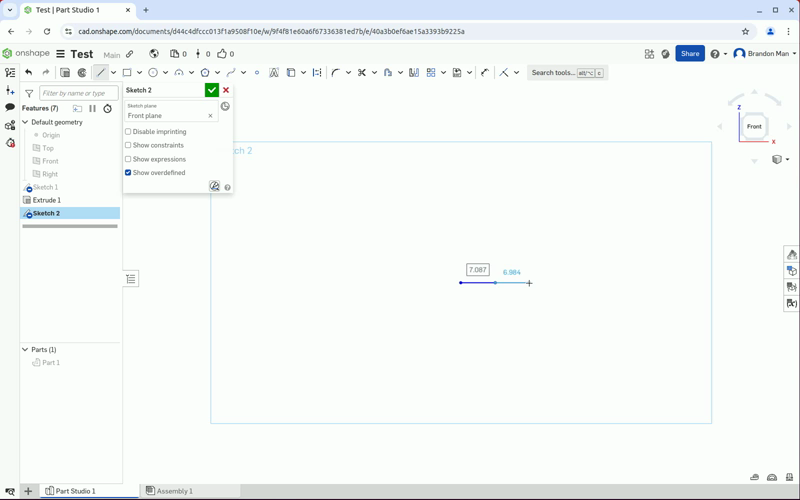
click(529, 282)
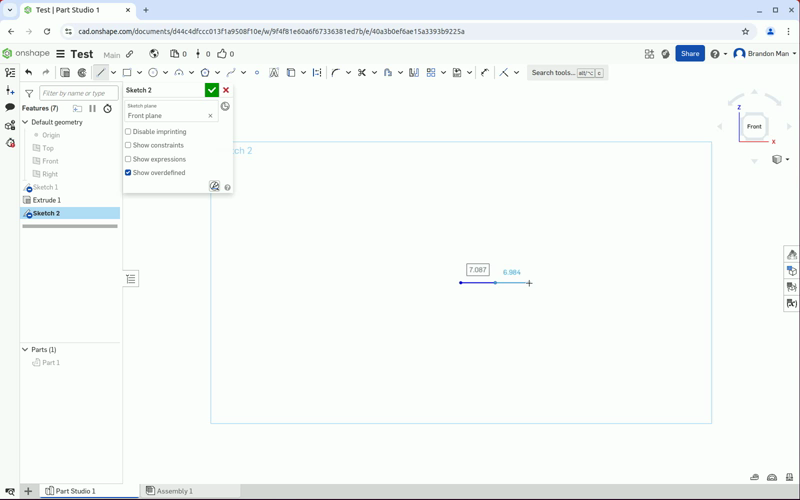
key_up(shift)
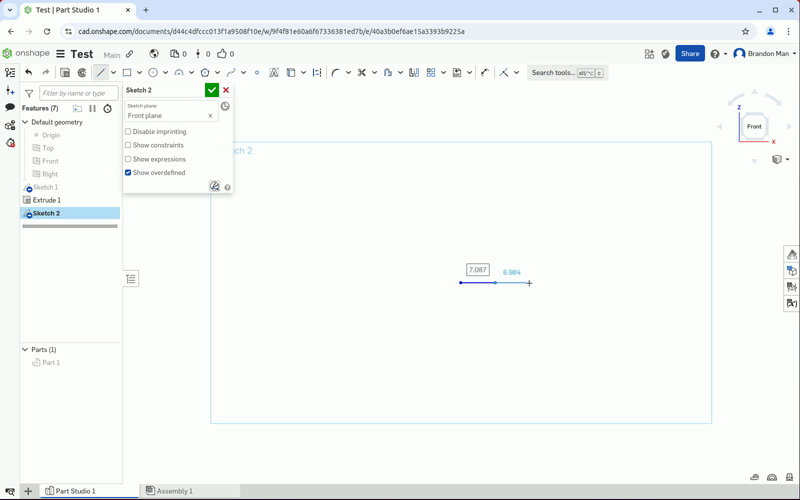
key_down(shift)
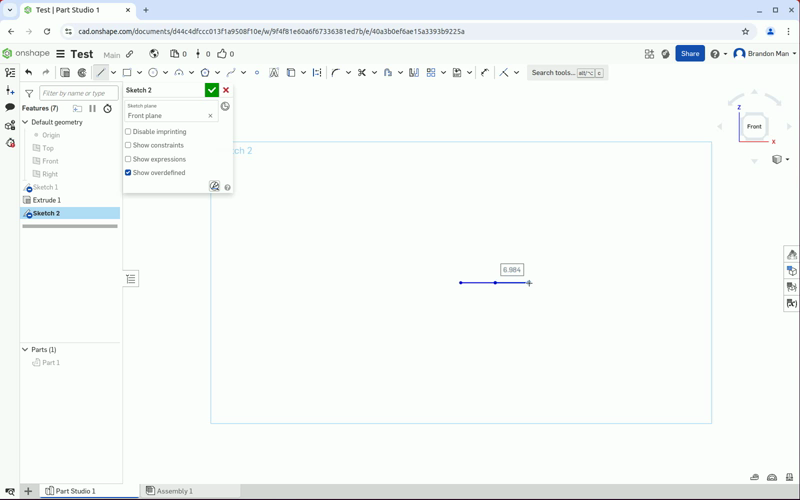
mouse_move(559, 282)
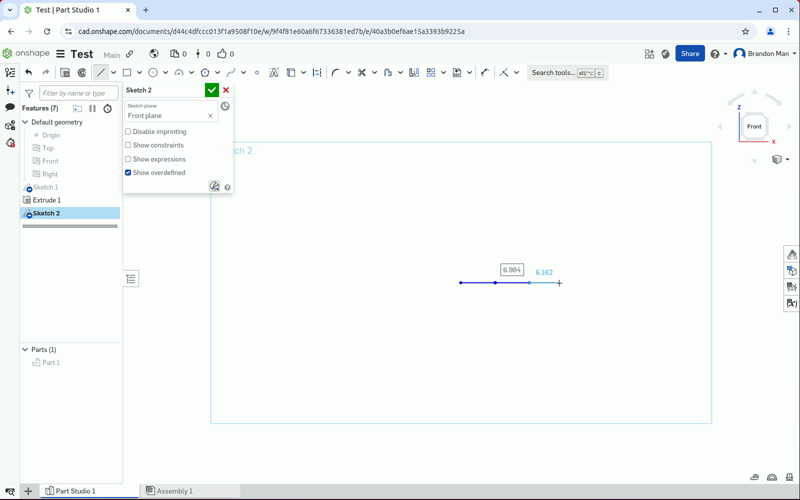
mouse_move(501, 255)
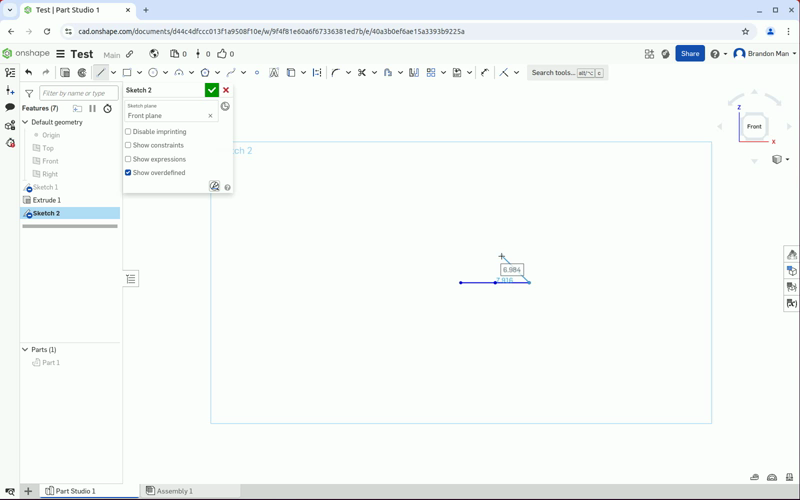
click(501, 255)
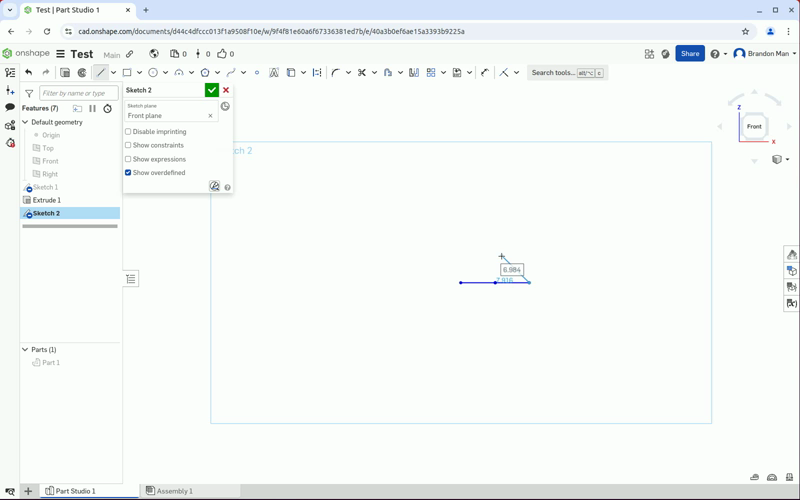
key_up(shift)
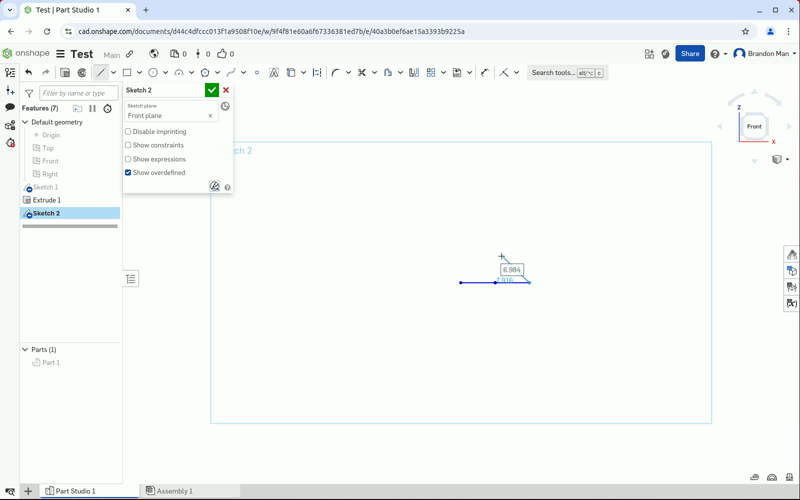
key(esc)
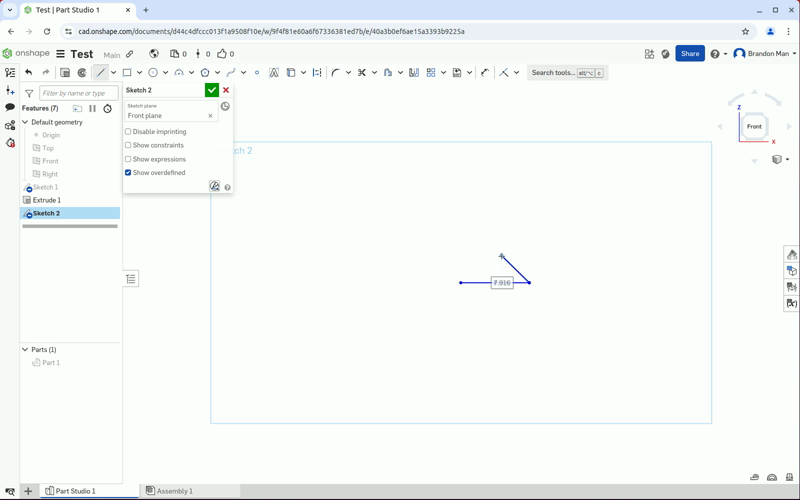
key(a)
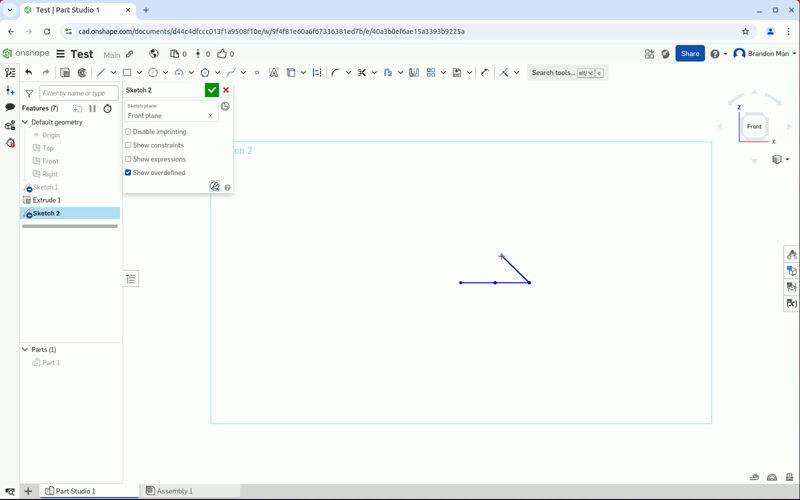
mouse_move(501, 255)
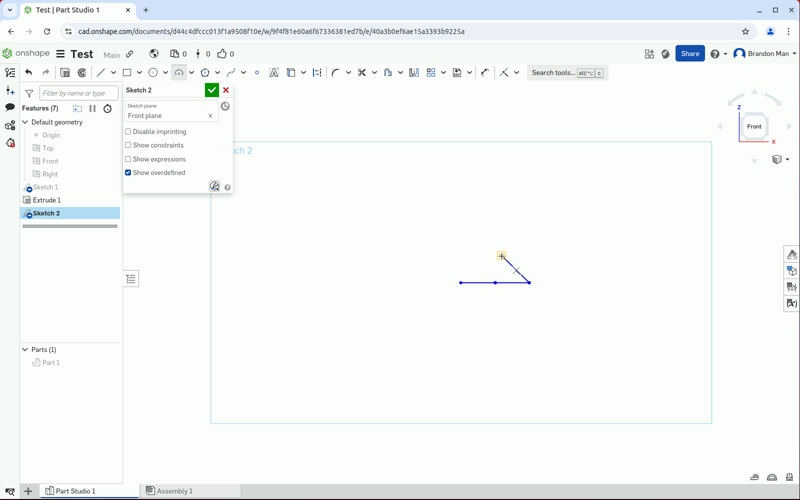
click(501, 255)
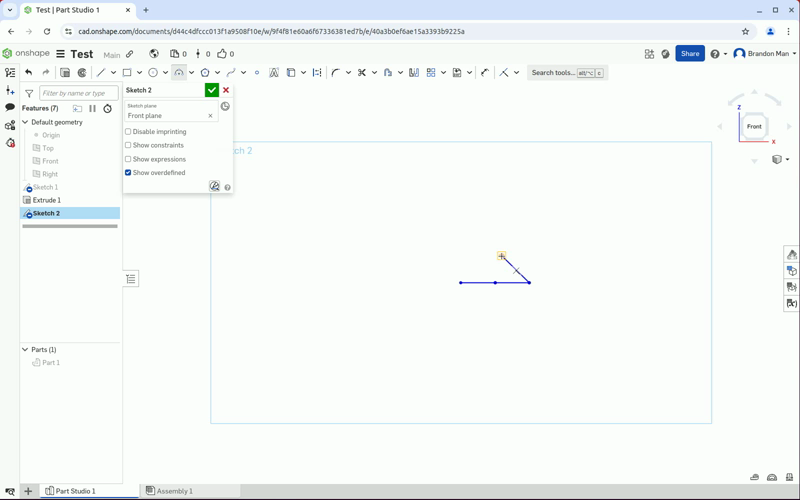
key_down(shift)
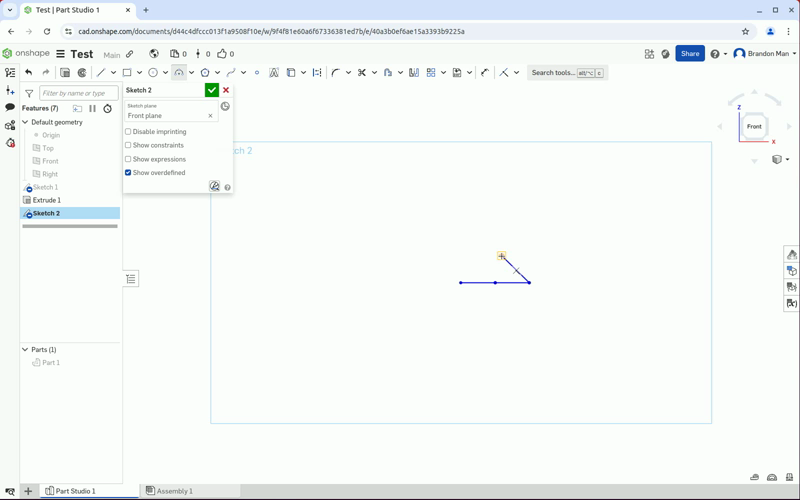
mouse_move(488, 255)
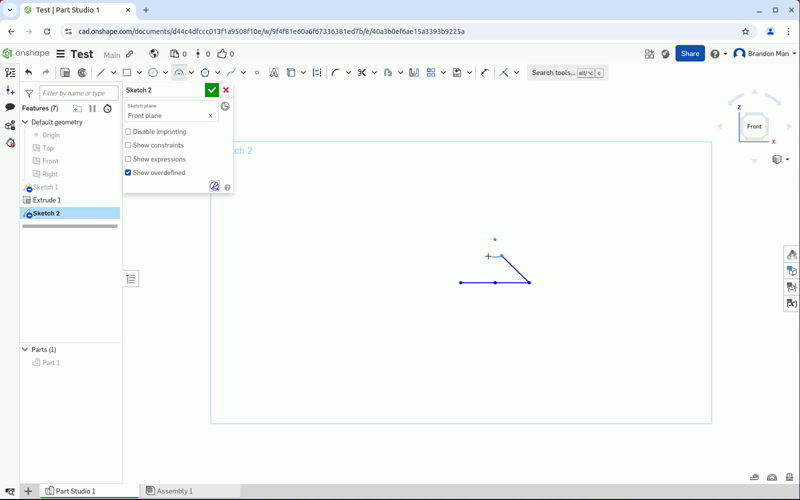
click(488, 255)
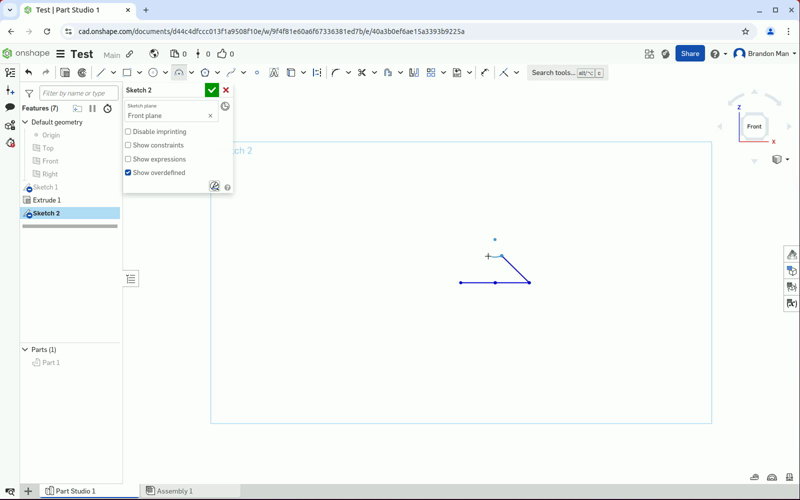
mouse_move(495, 248)
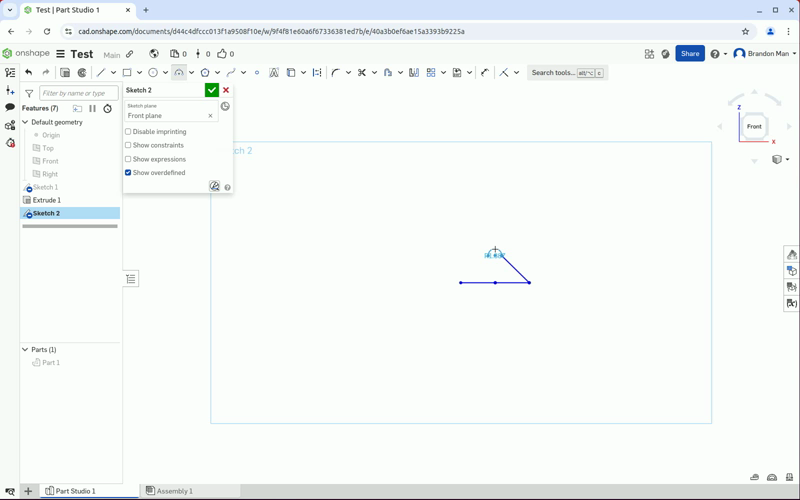
click(495, 248)
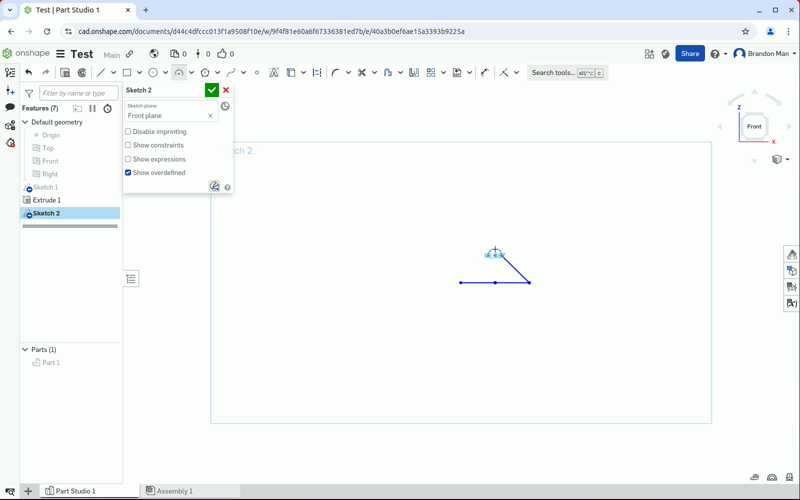
key_up(shift)
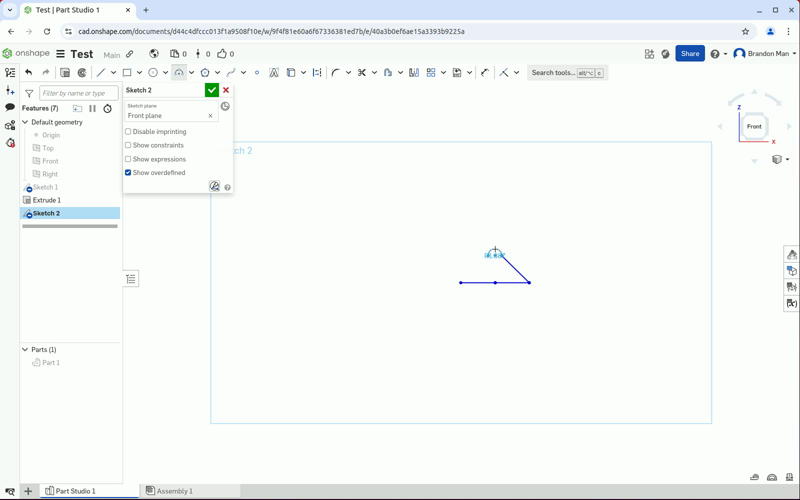
key(esc)
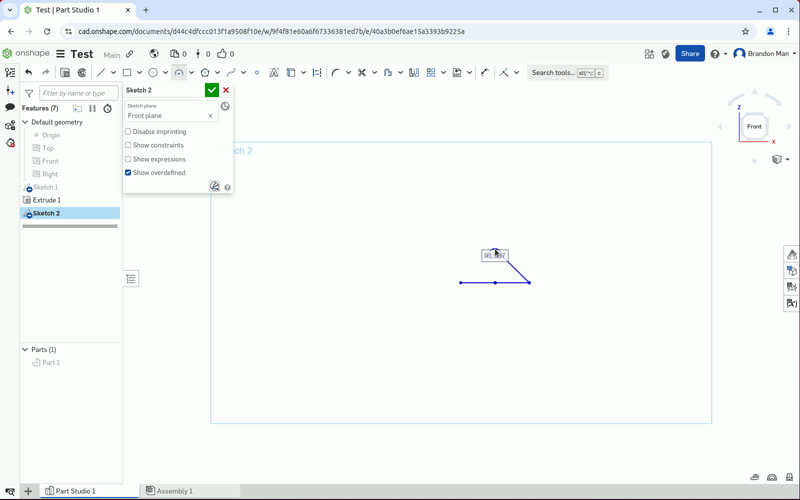
key(l)
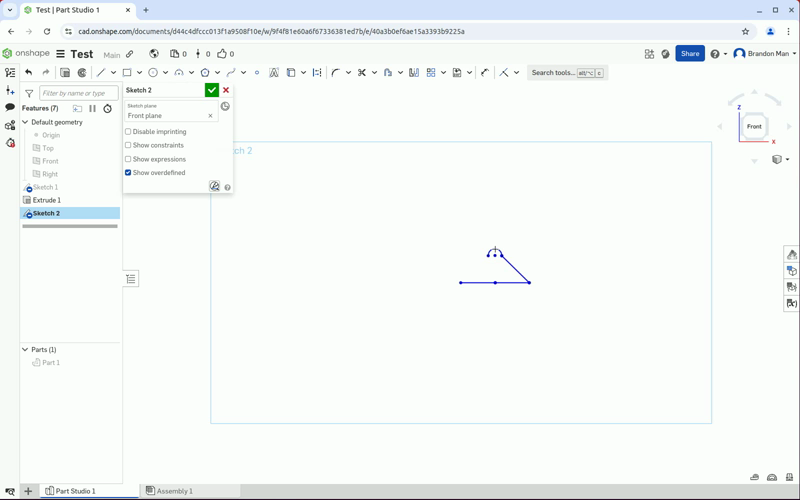
mouse_move(488, 255)
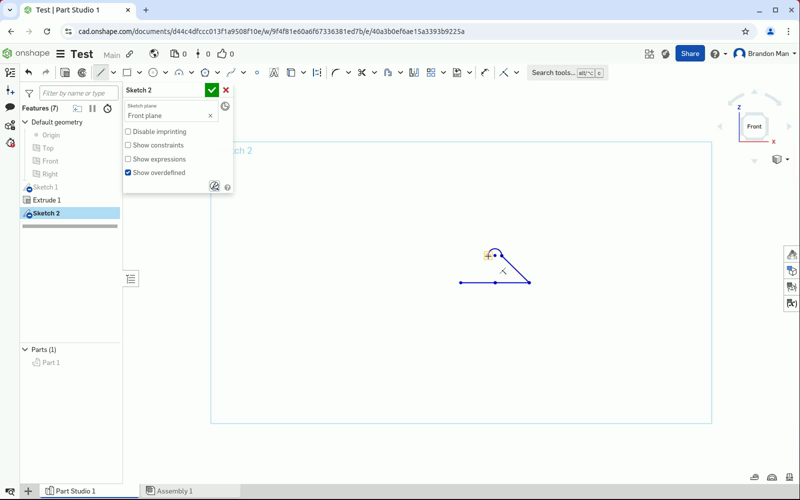
click(488, 255)
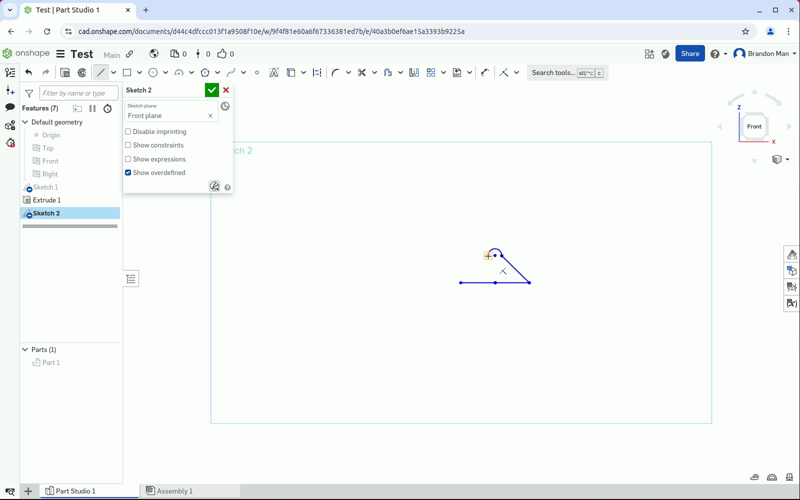
mouse_move(518, 255)
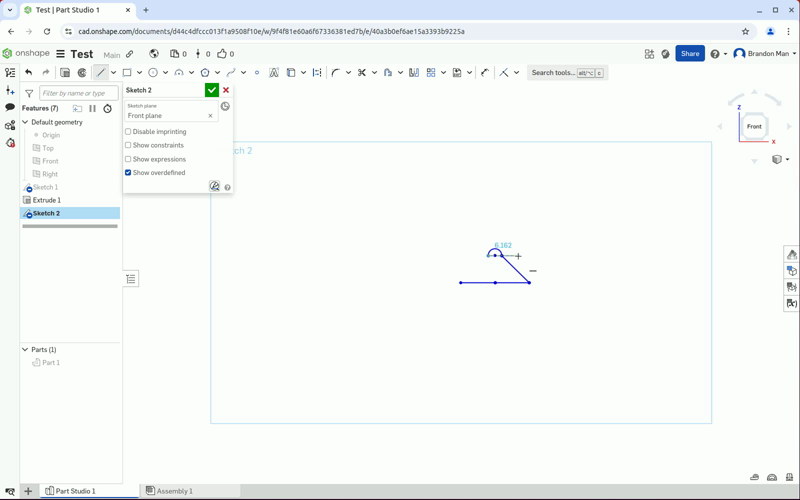
key_down(shift)
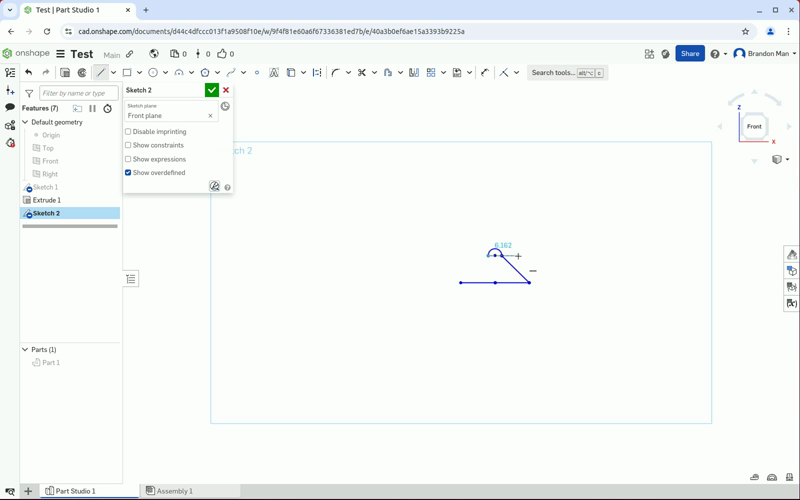
mouse_move(460, 282)
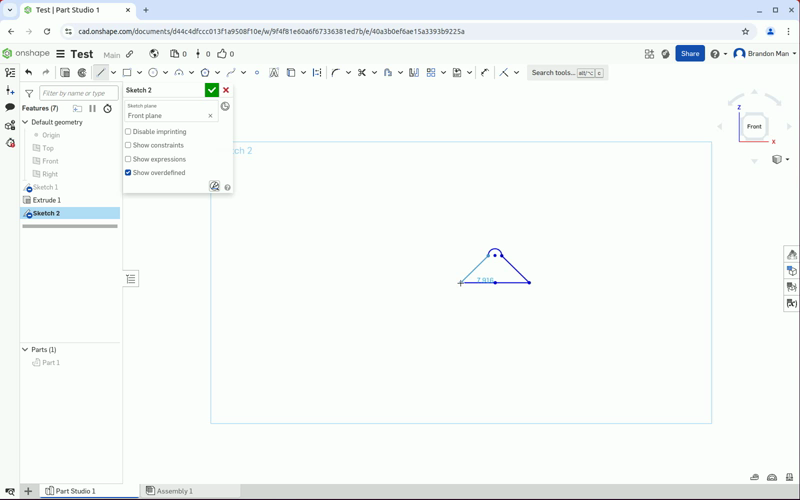
key_up(shift)
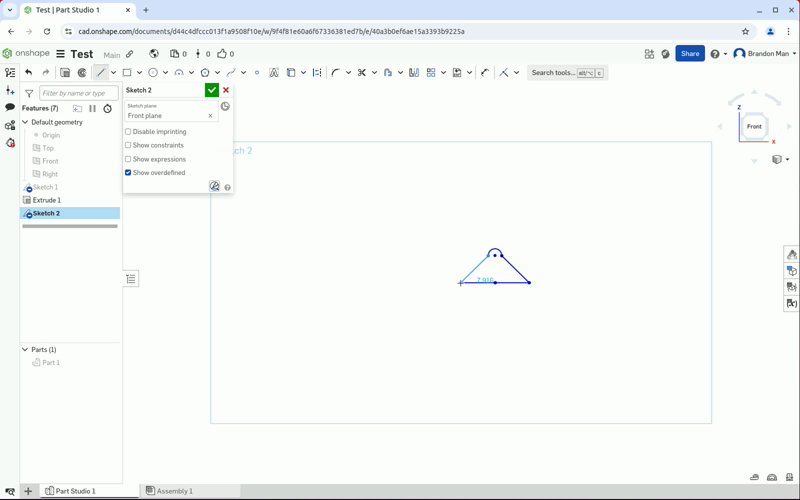
click(460, 282)
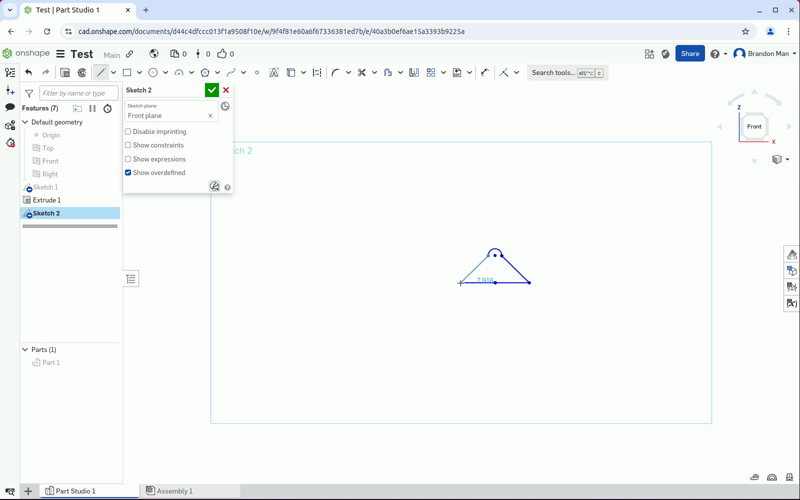
key(esc)
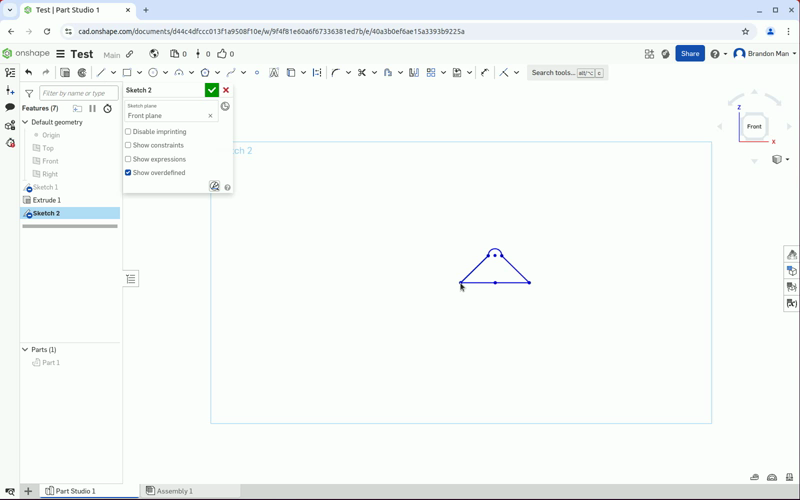
mouse_move(484, 279)
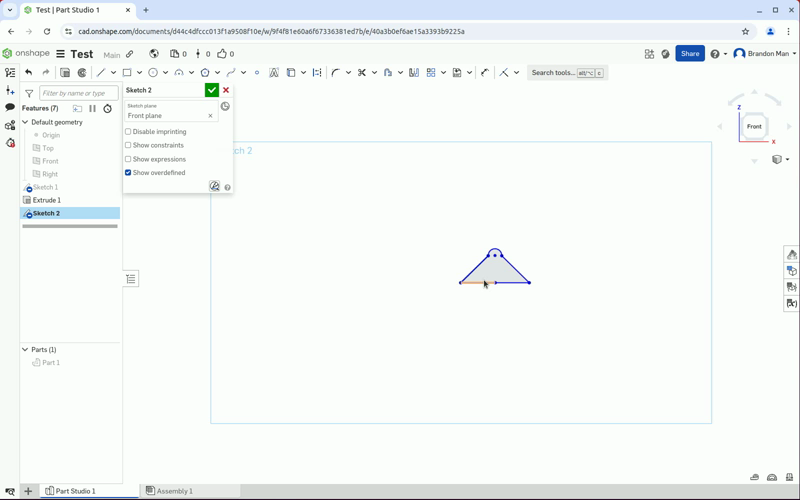
scroll(6)
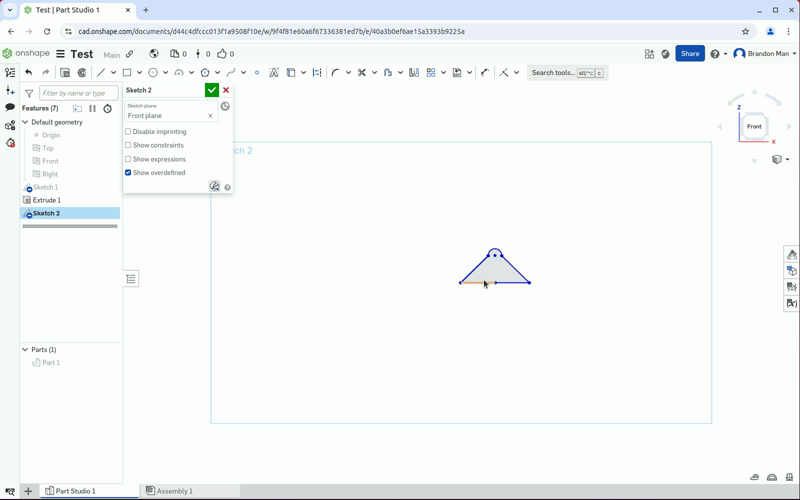
scroll(6)
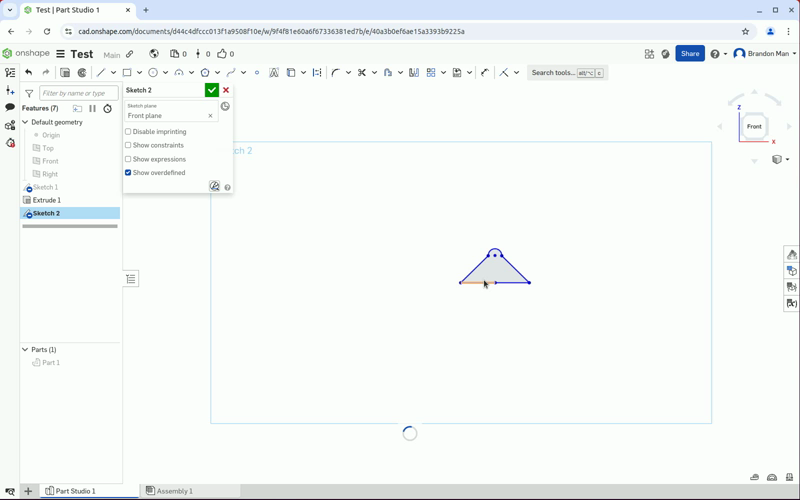
scroll(6)
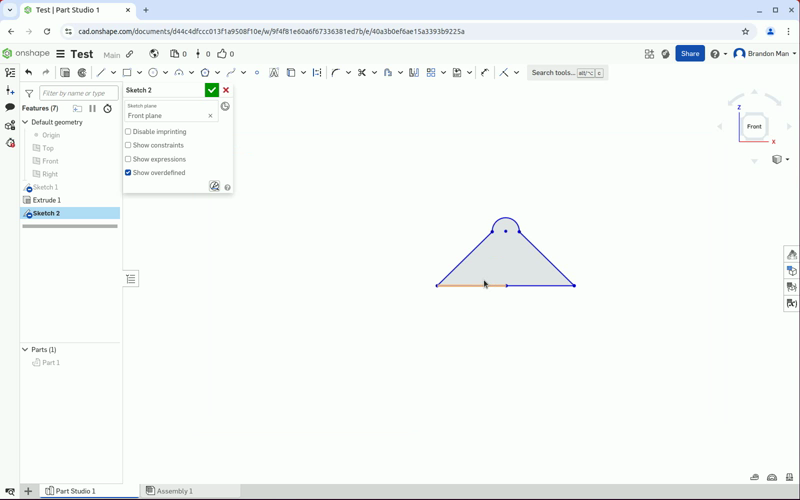
scroll(6)
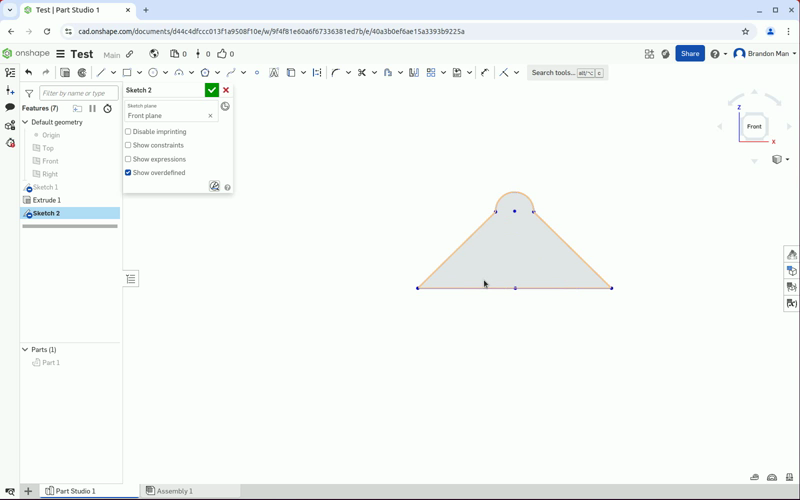
scroll(6)
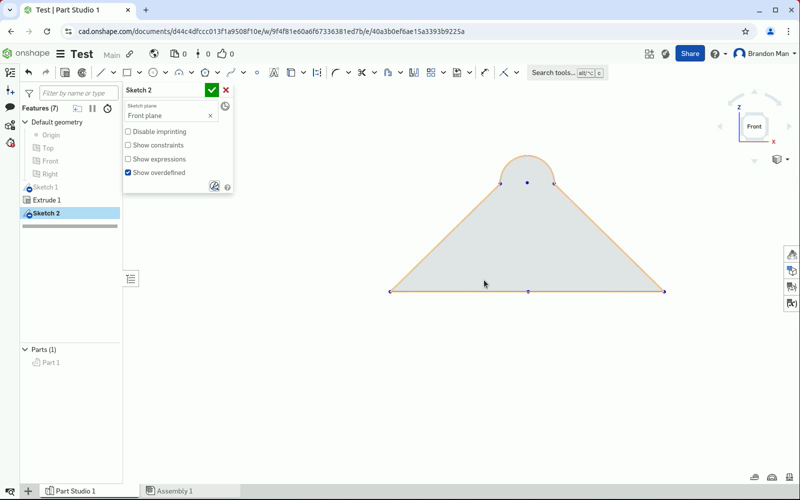
scroll(6)
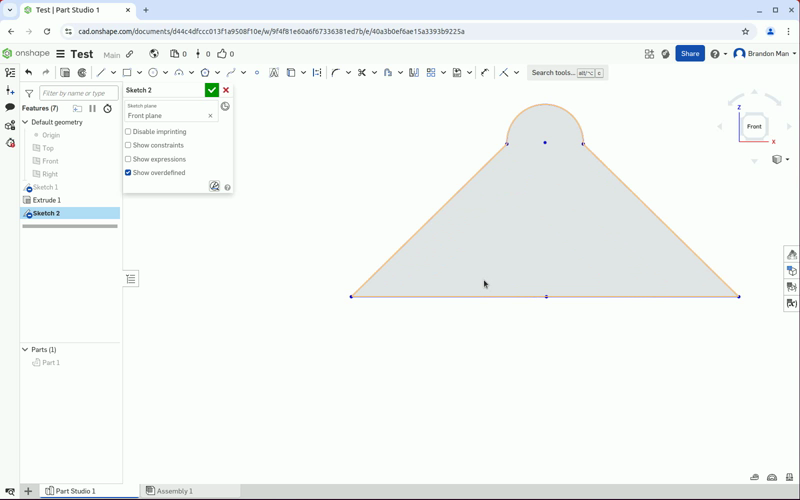
scroll(6)
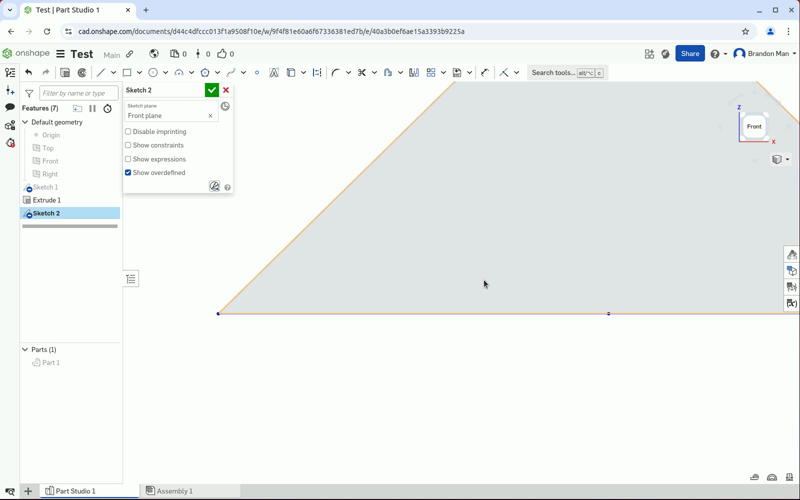
click(484, 279)
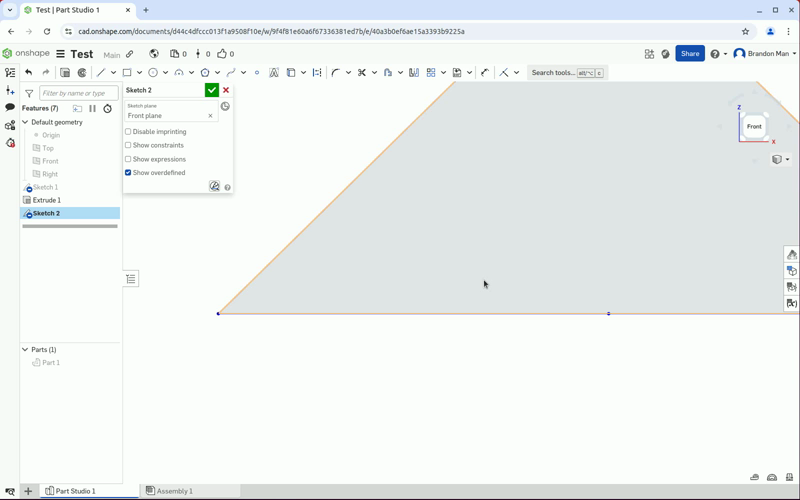
scroll(-6)
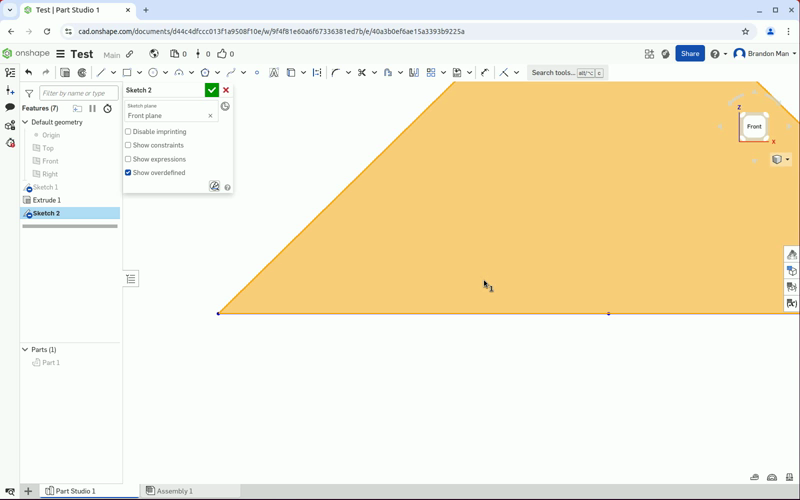
scroll(-6)
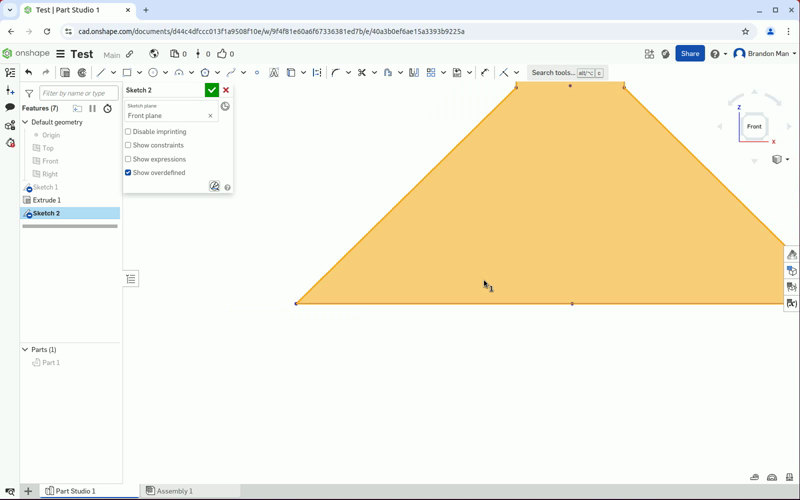
scroll(-6)
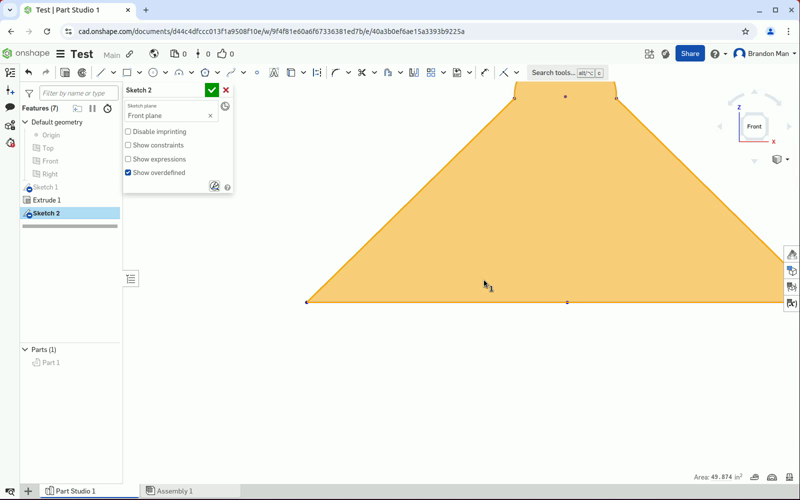
scroll(-6)
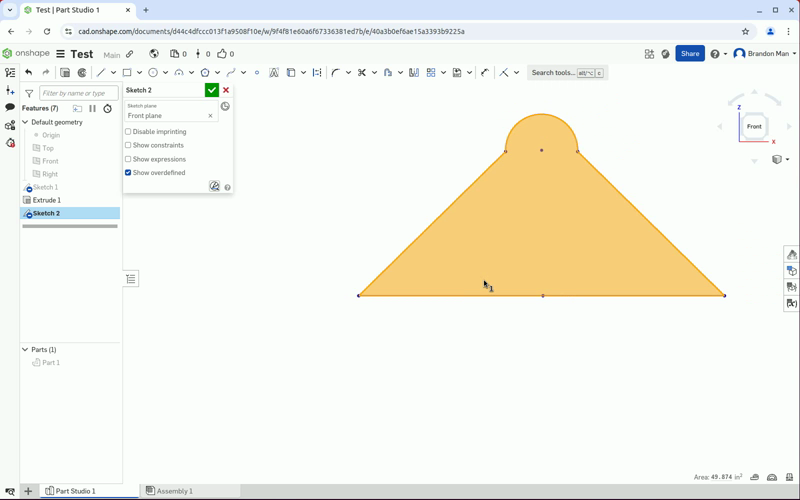
scroll(-6)
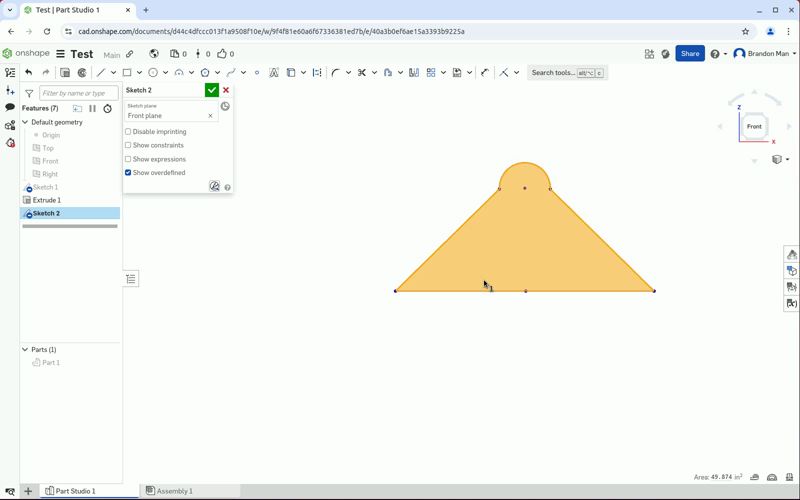
scroll(-6)
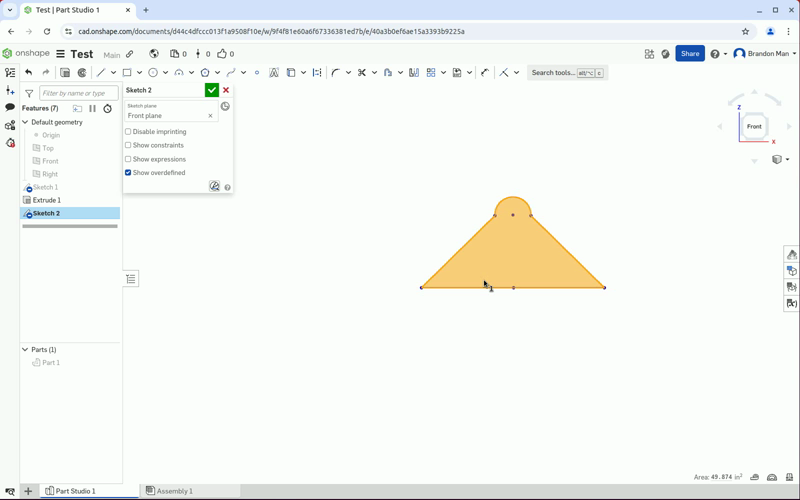
scroll(-6)
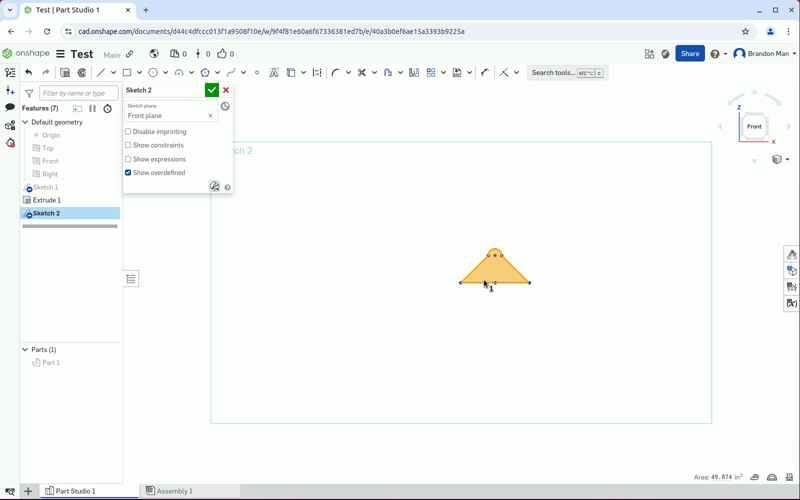
mouse_move(73, 352)
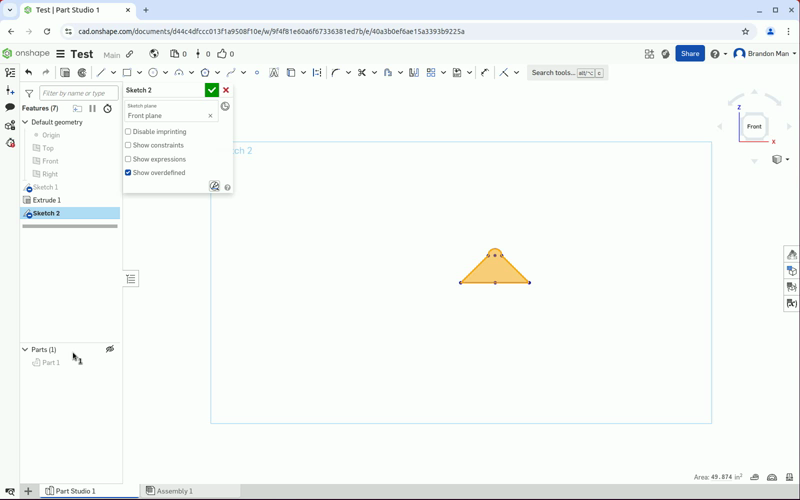
key(shift+y)
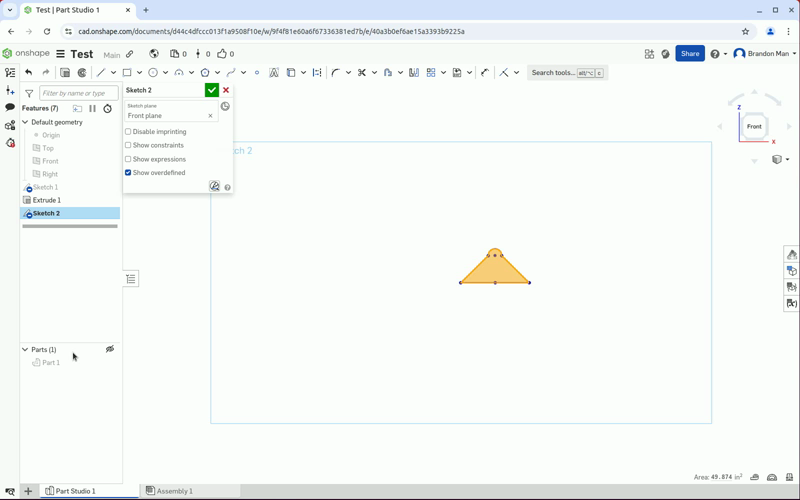
key(shift+e)
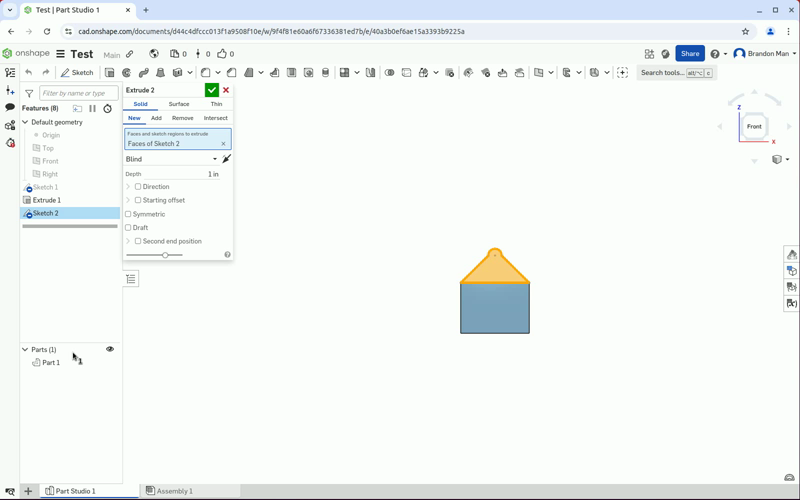
mouse_move(143, 106)
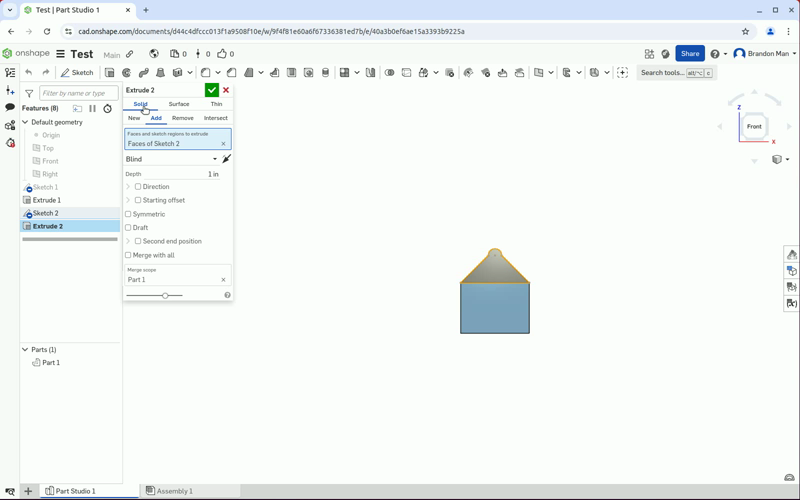
click(143, 106)
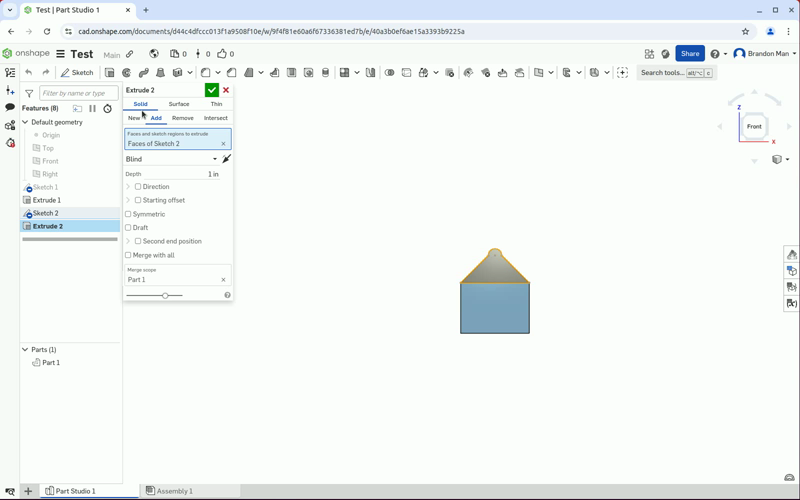
mouse_move(137, 120)
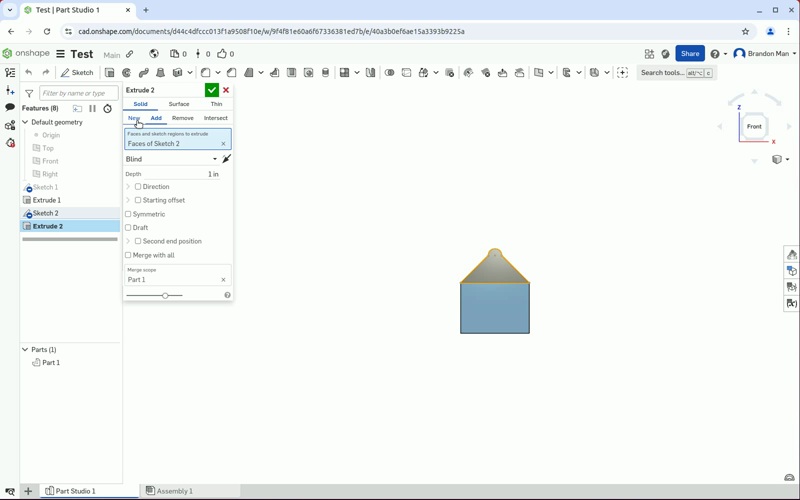
click(137, 120)
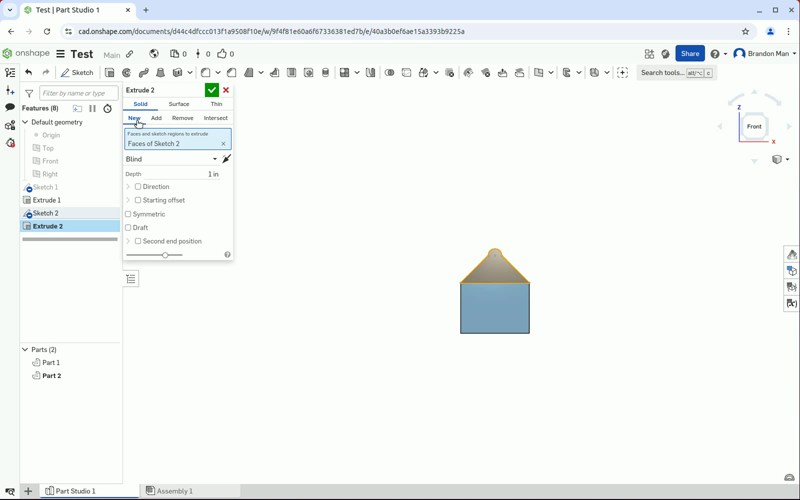
key(tab, 4)
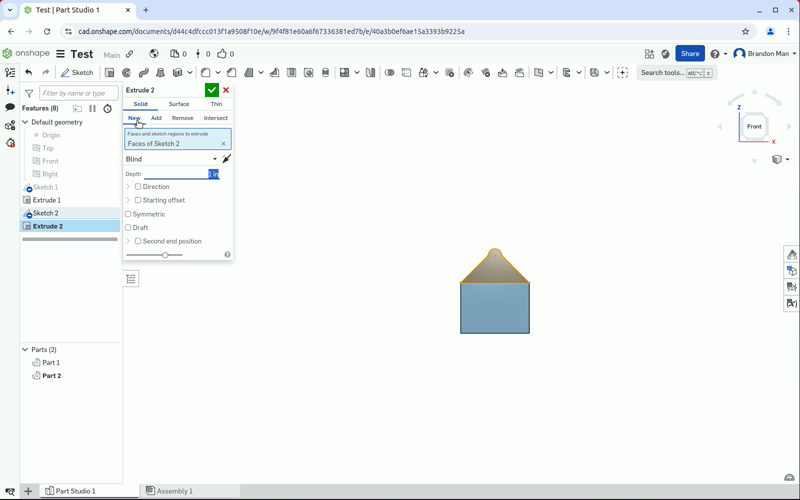
text(4.574)
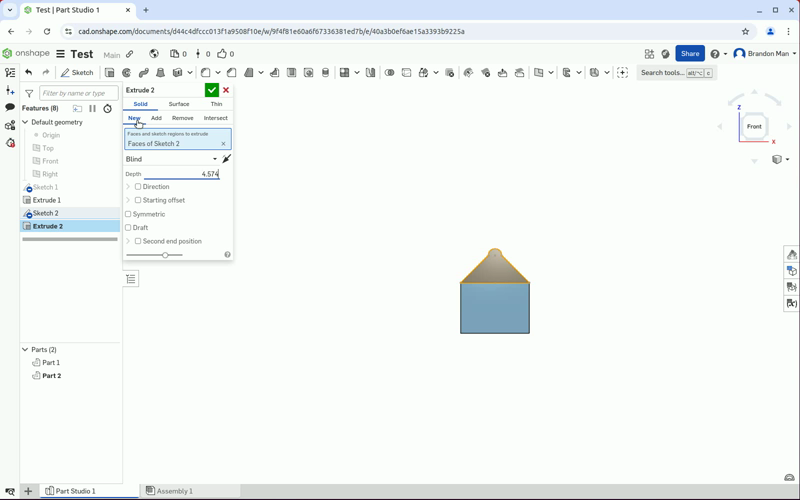
key(enter)
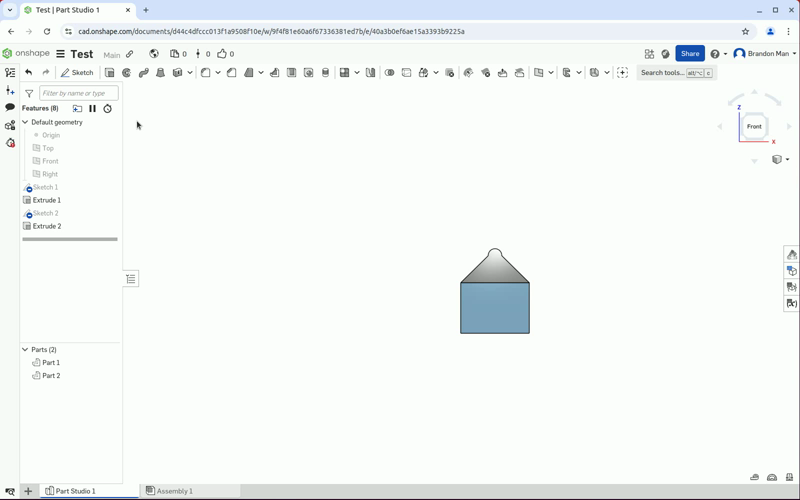
key(shift+h)
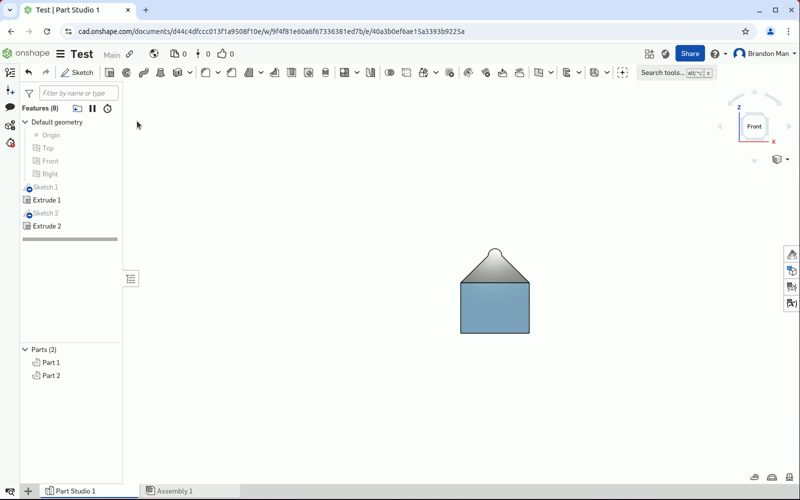
key(shift+h)
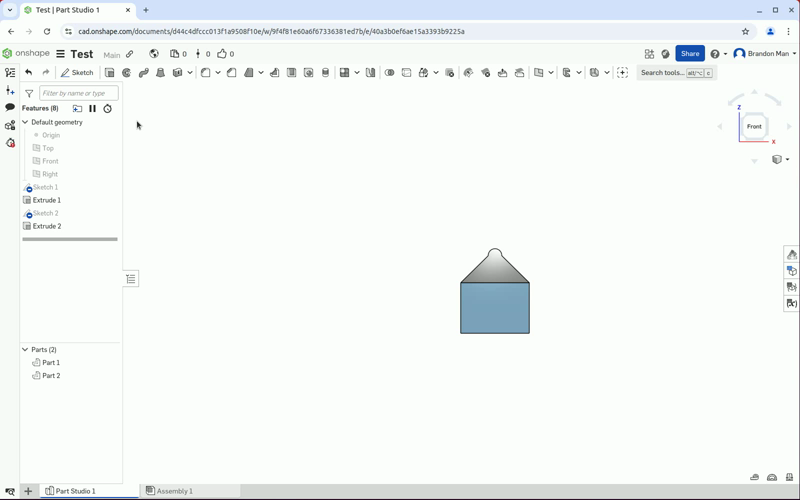
mouse_move(73, 189)
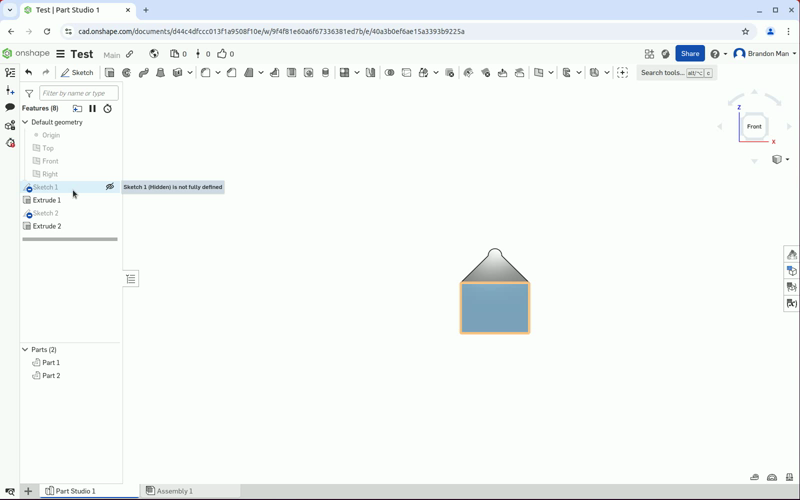
click(73, 189)
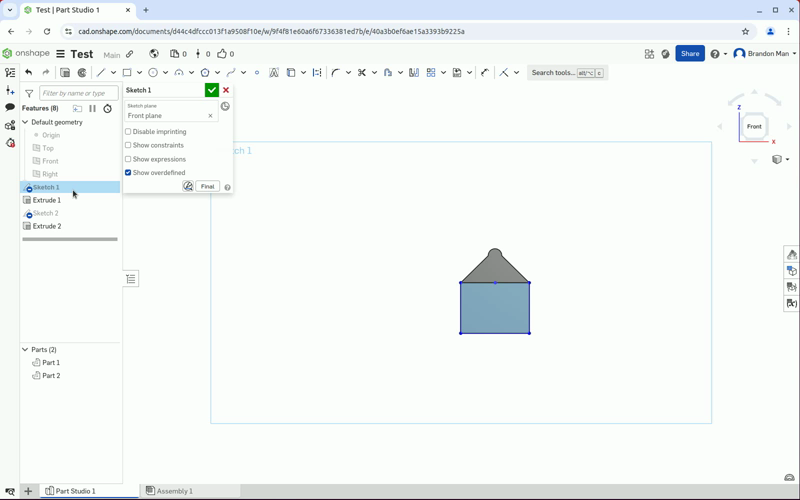
mouse_move(229, 92)
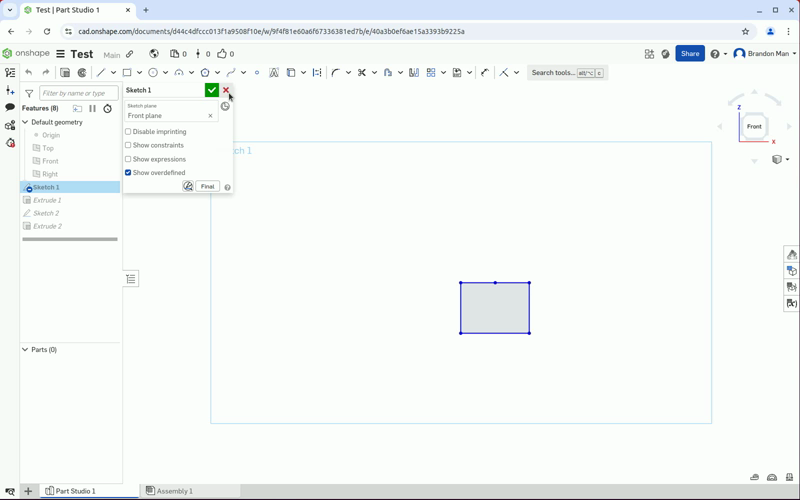
click(229, 92)
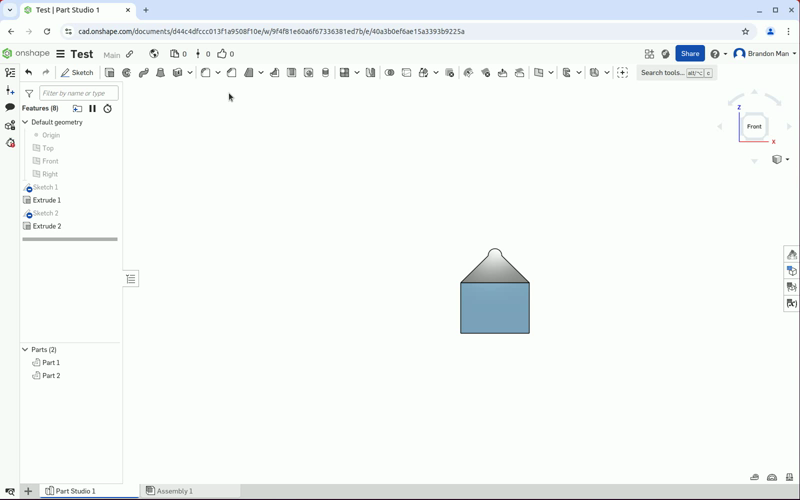
mouse_move(541, 75)
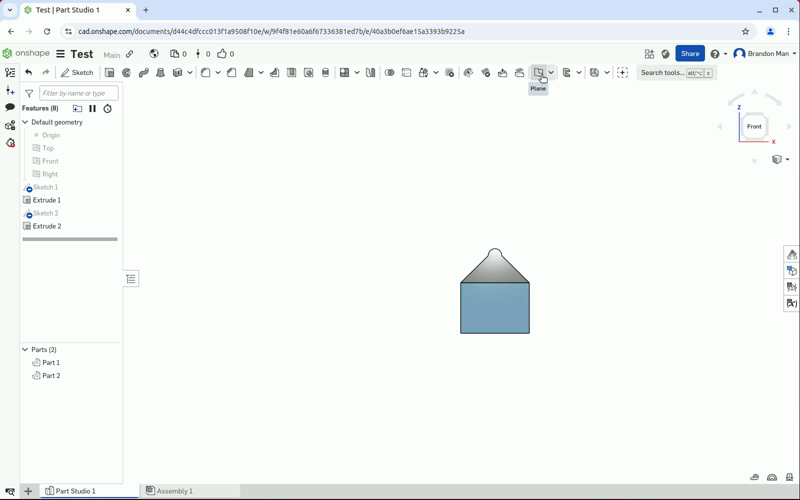
click(541, 75)
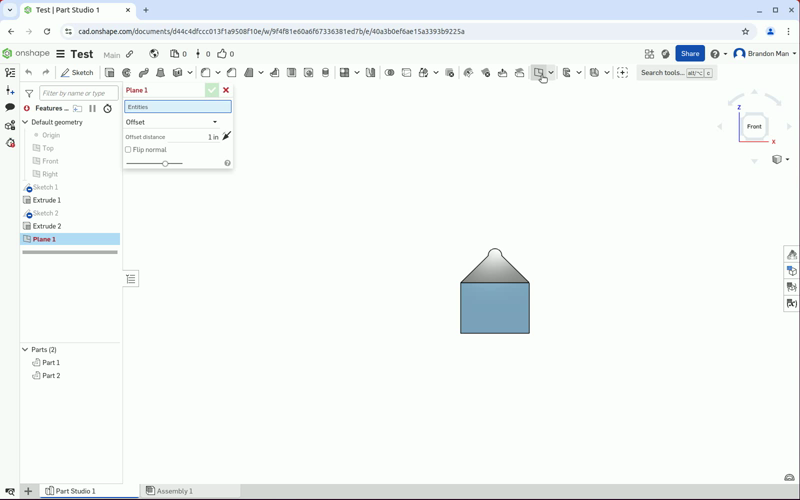
mouse_move(73, 163)
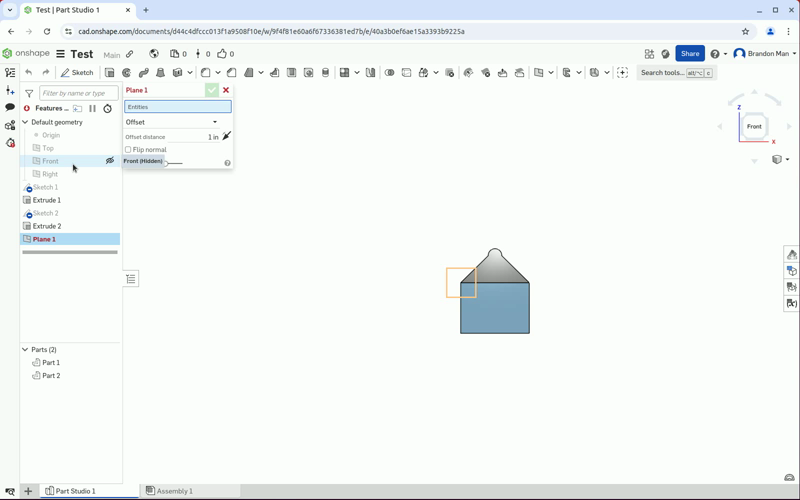
click(73, 163)
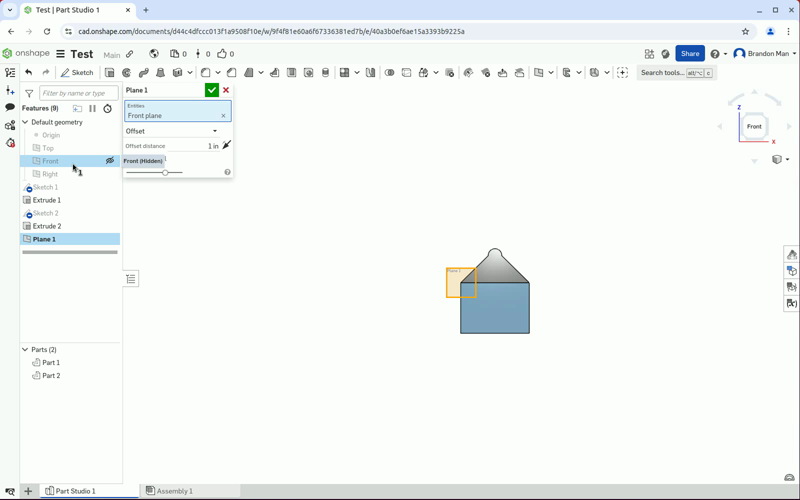
key(tab, 2)
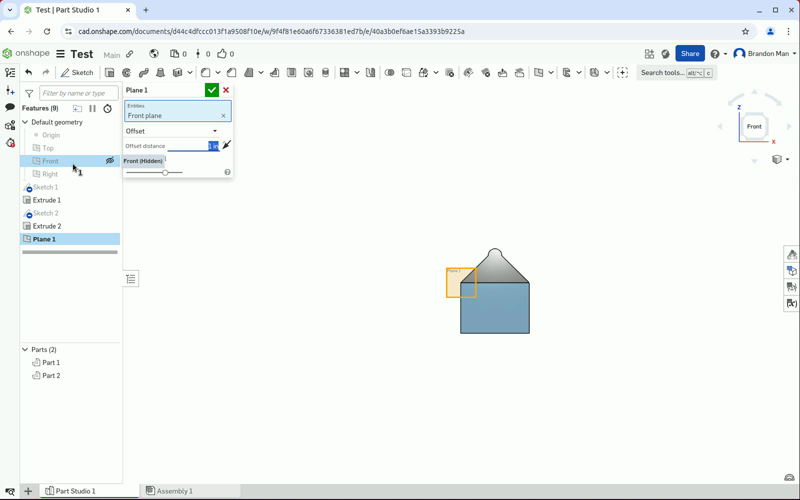
text(4.56)
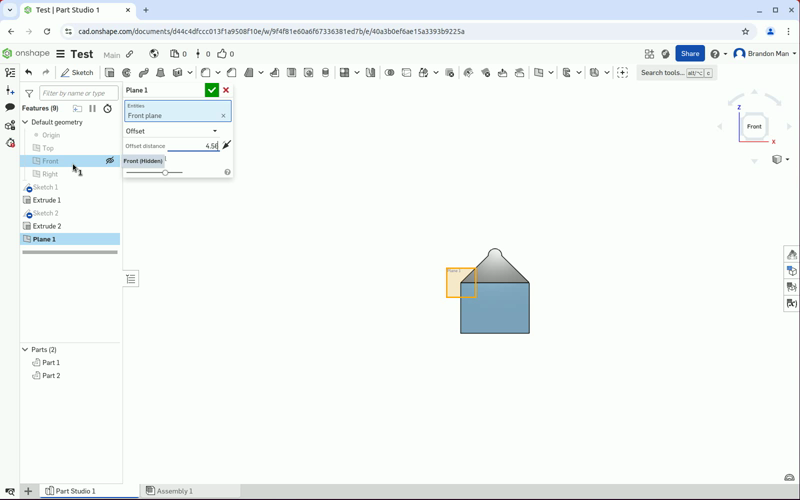
key(enter, 2)
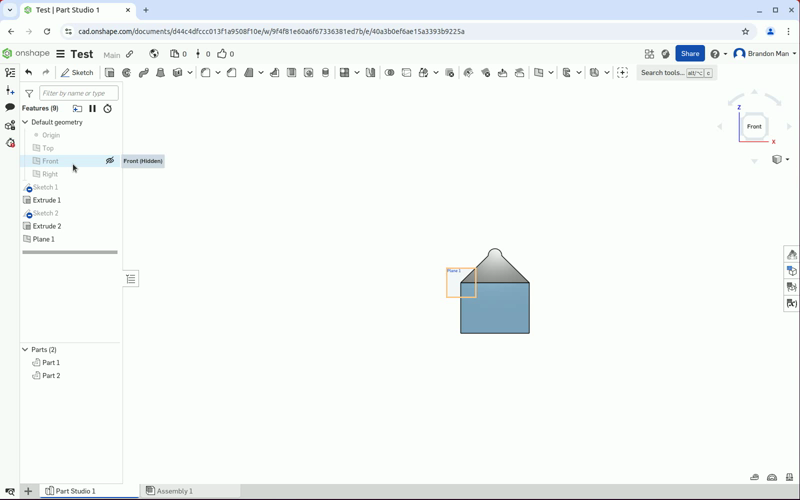
key(shift+s)
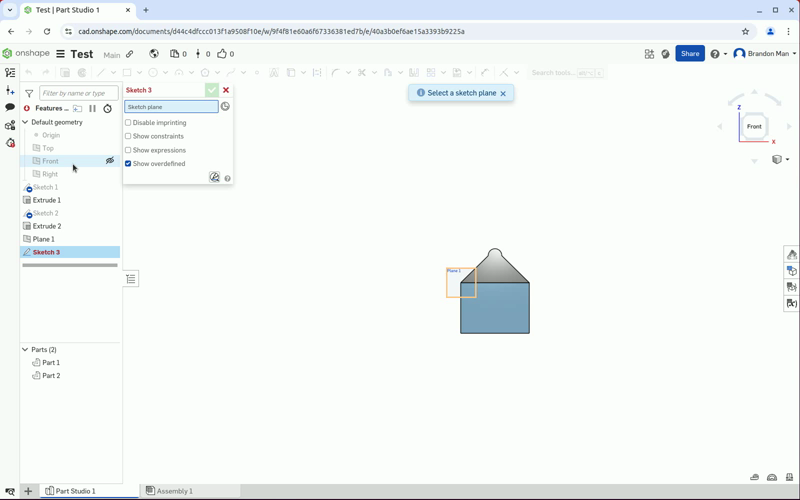
mouse_move(73, 241)
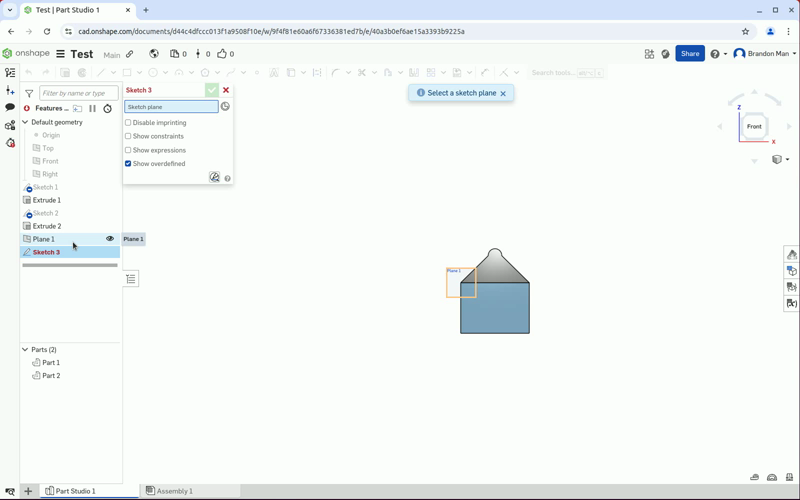
click(73, 241)
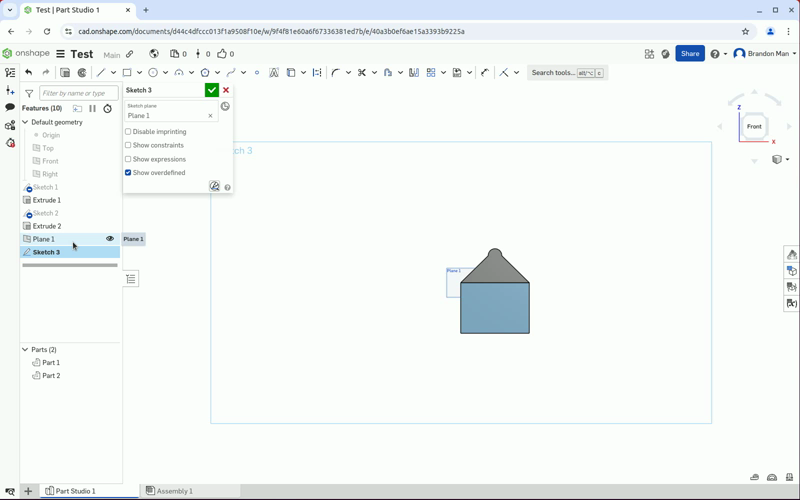
mouse_move(73, 352)
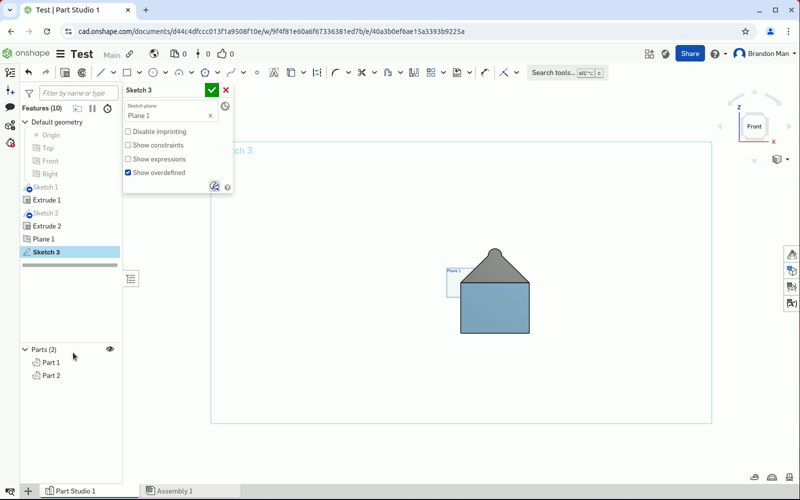
key(y)
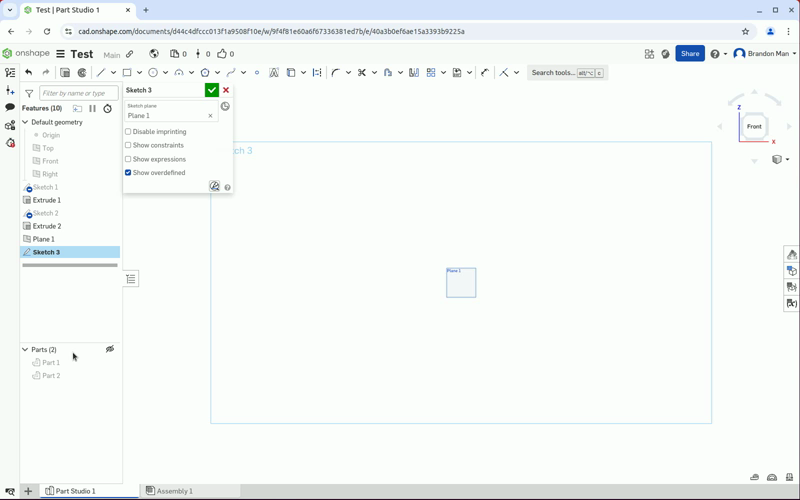
key(l)
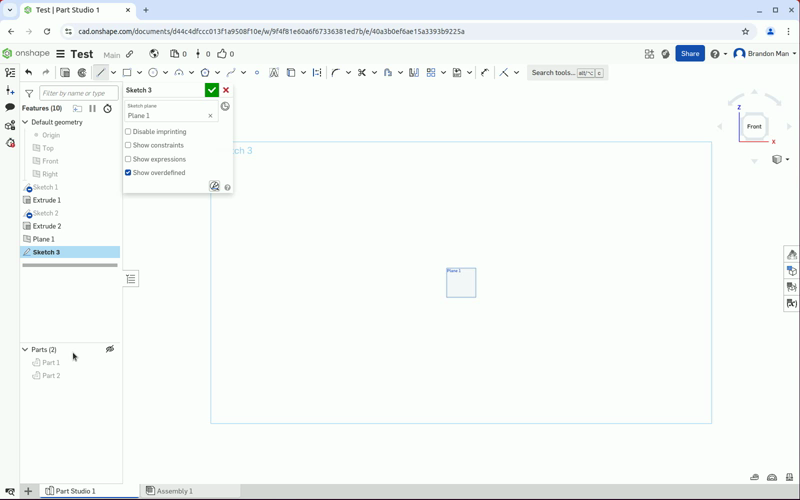
key_down(shift)
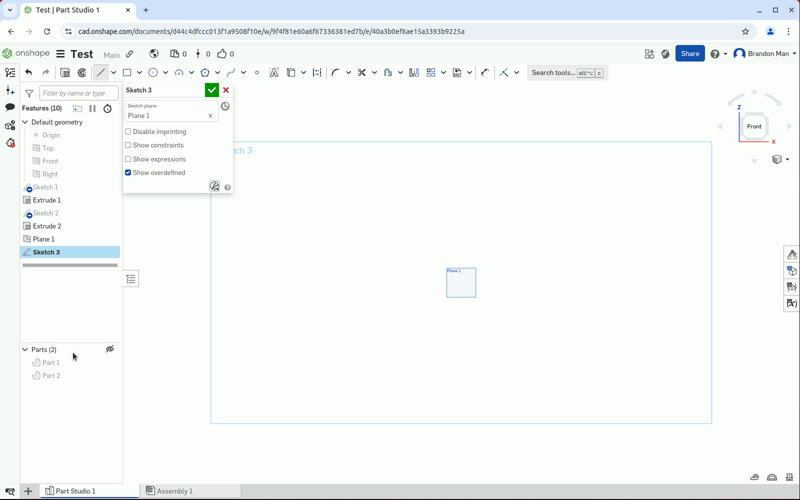
mouse_move(460, 333)
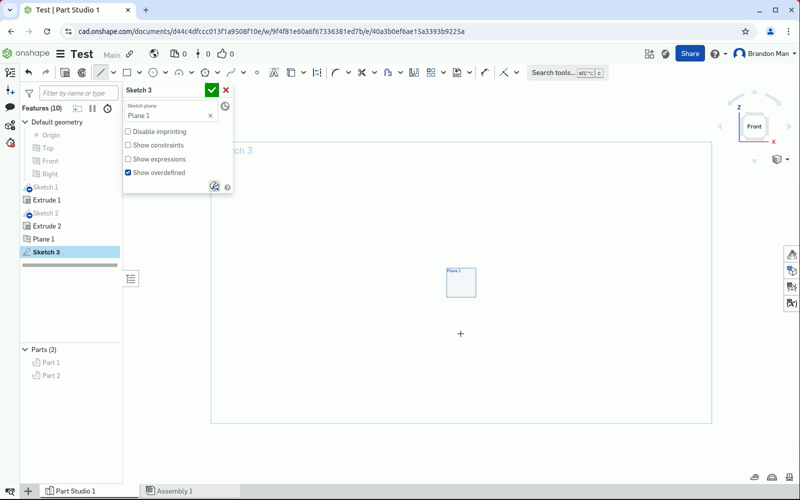
click(460, 333)
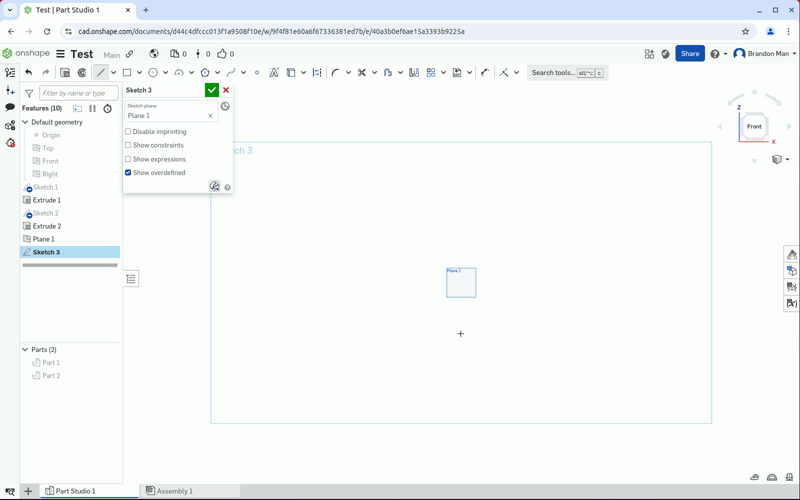
key_up(shift)
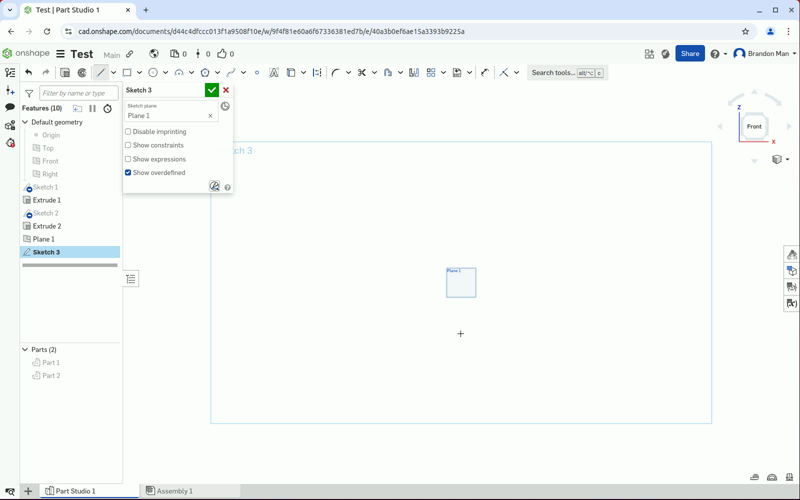
key_down(shift)
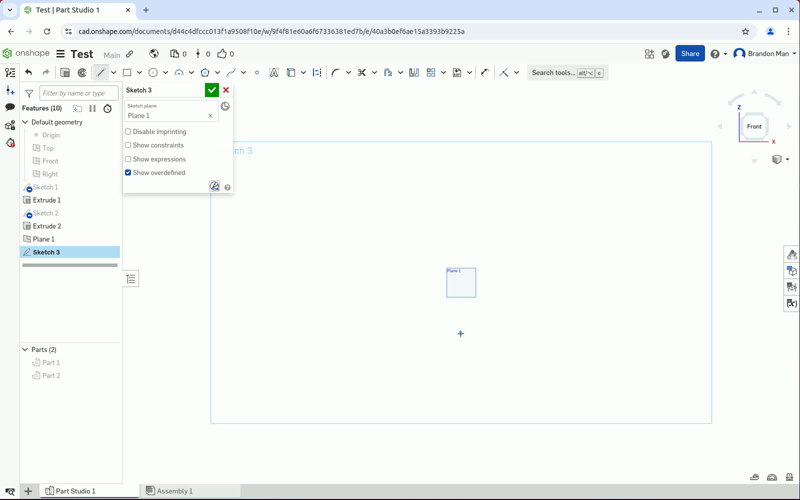
mouse_move(490, 333)
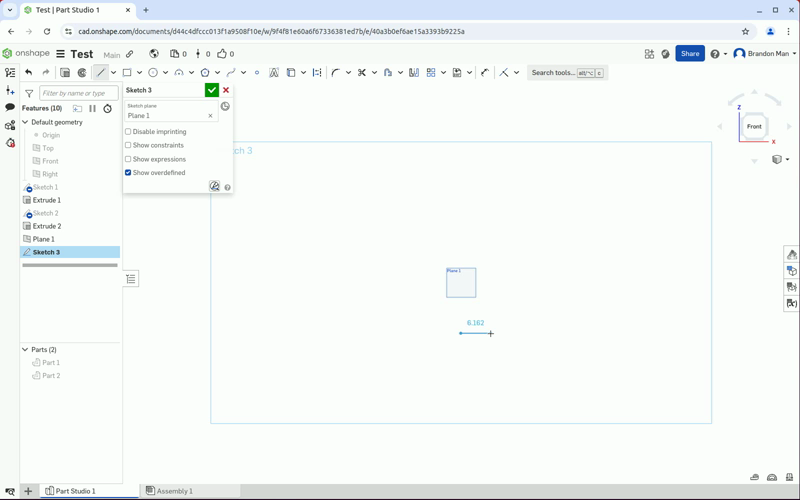
mouse_move(470, 333)
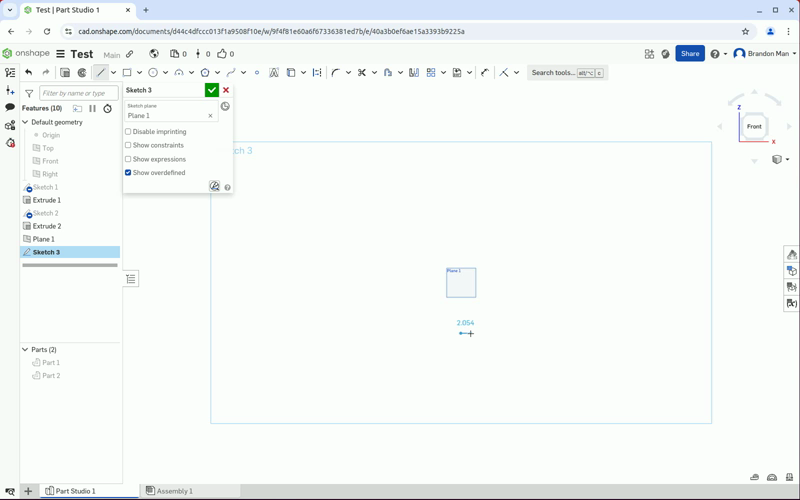
click(470, 333)
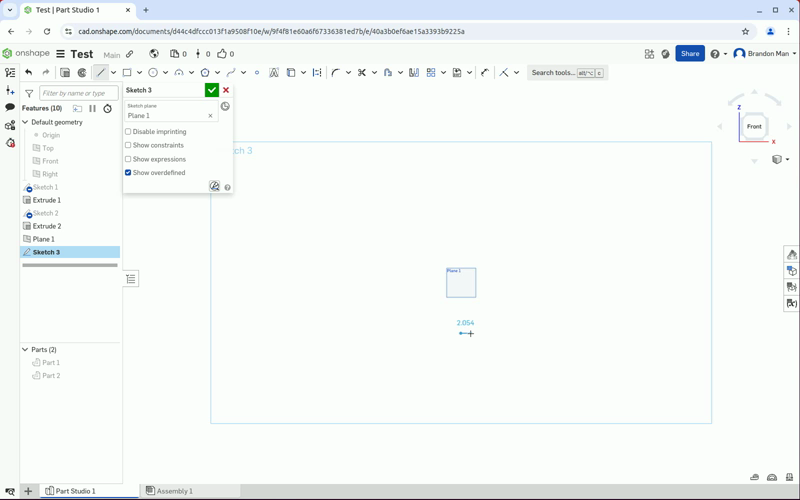
key_up(shift)
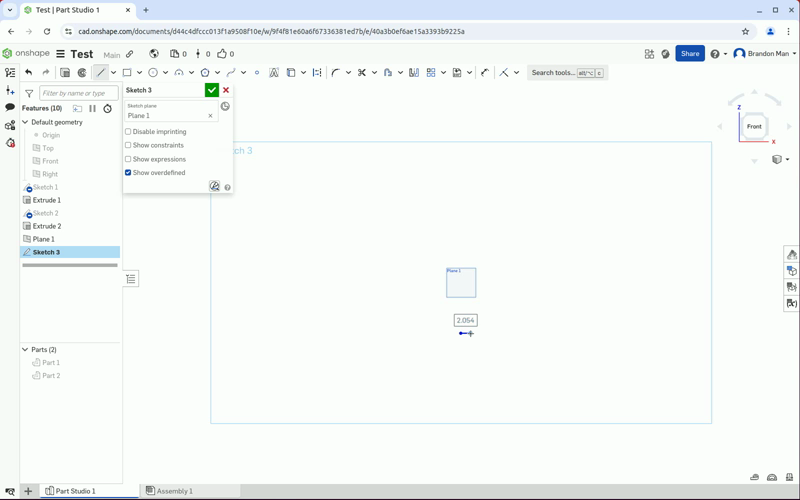
key_down(shift)
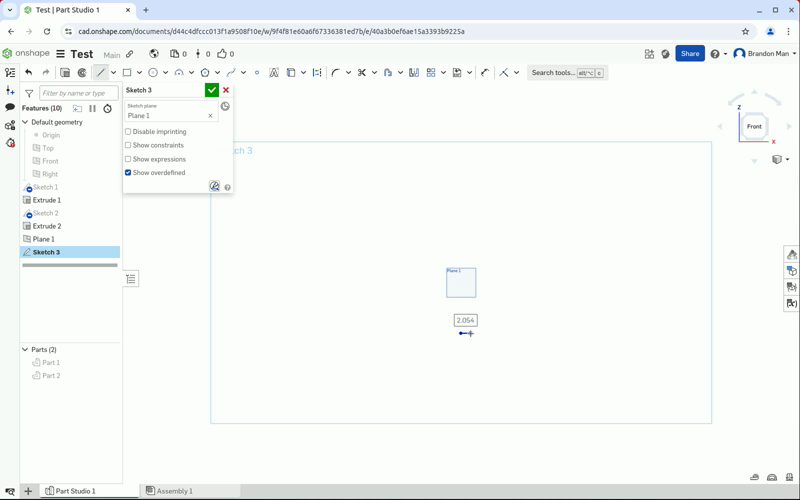
mouse_move(501, 333)
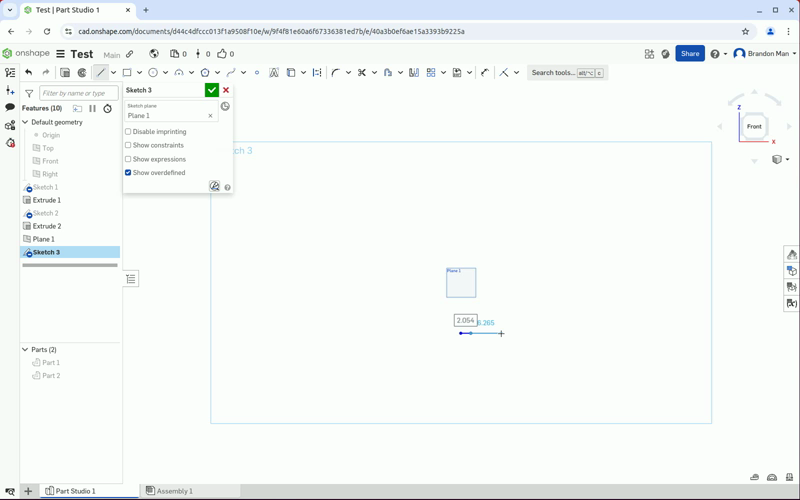
mouse_move(470, 282)
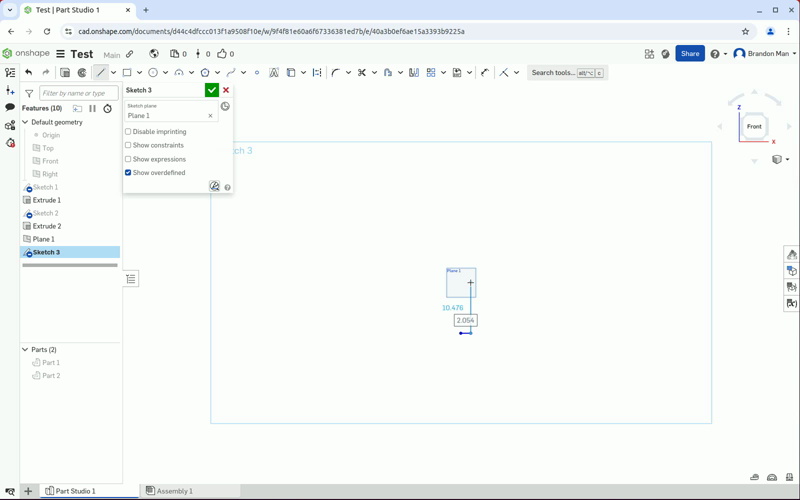
click(470, 282)
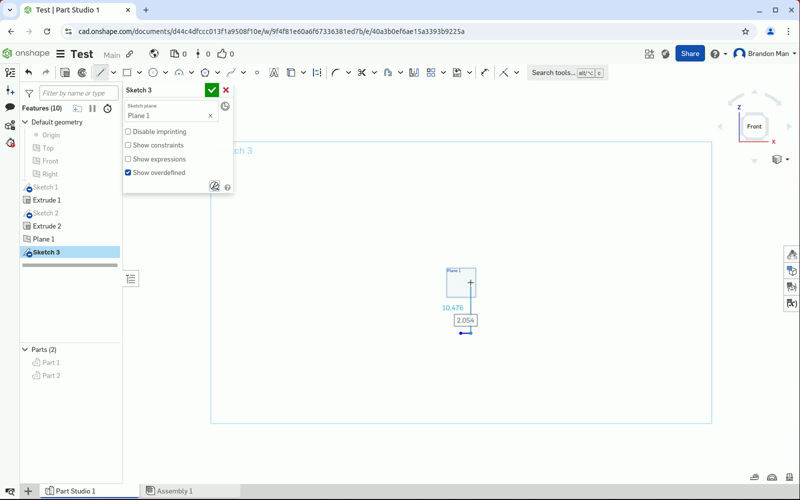
key_up(shift)
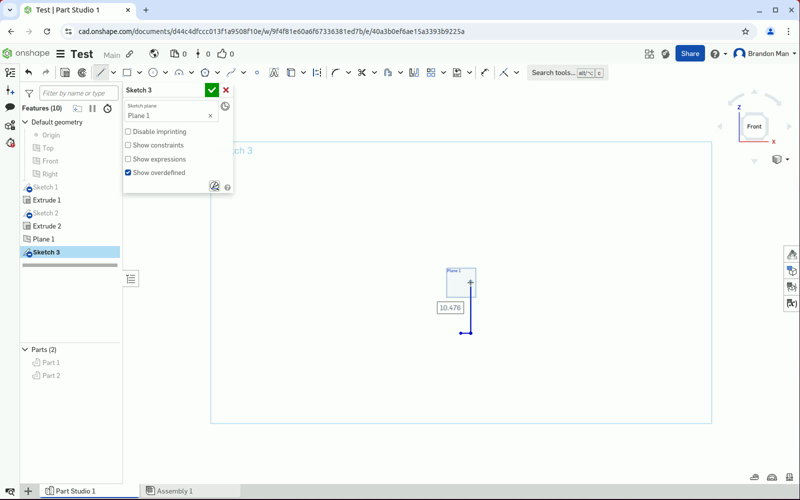
key_down(shift)
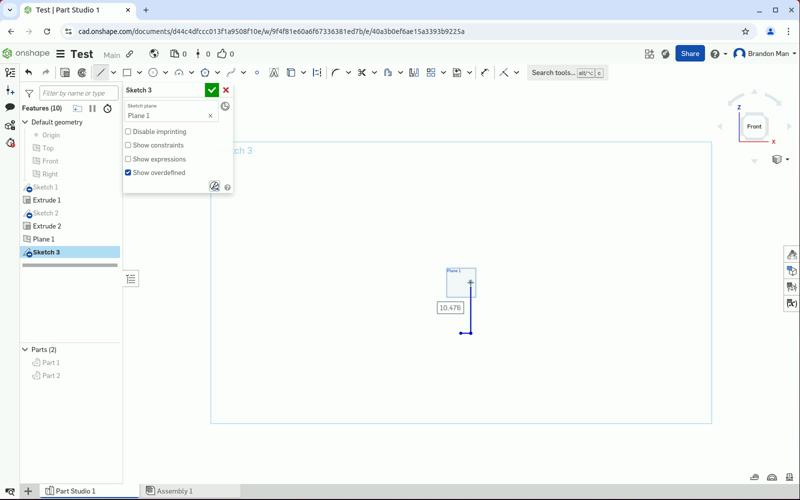
mouse_move(501, 282)
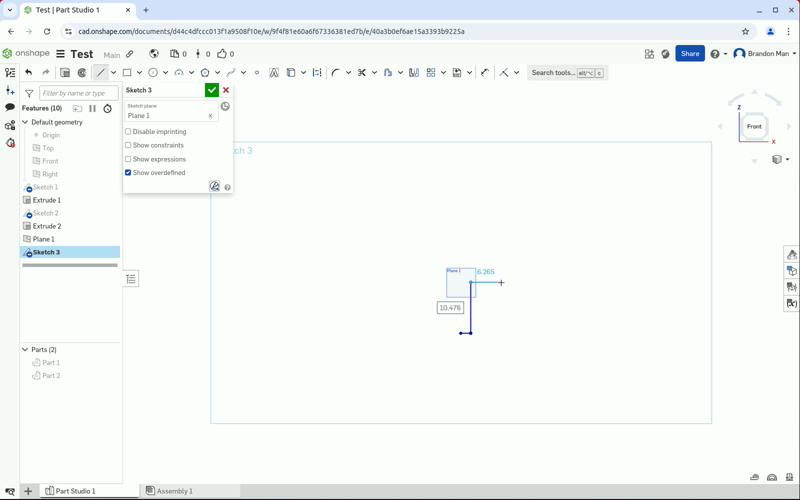
mouse_move(460, 282)
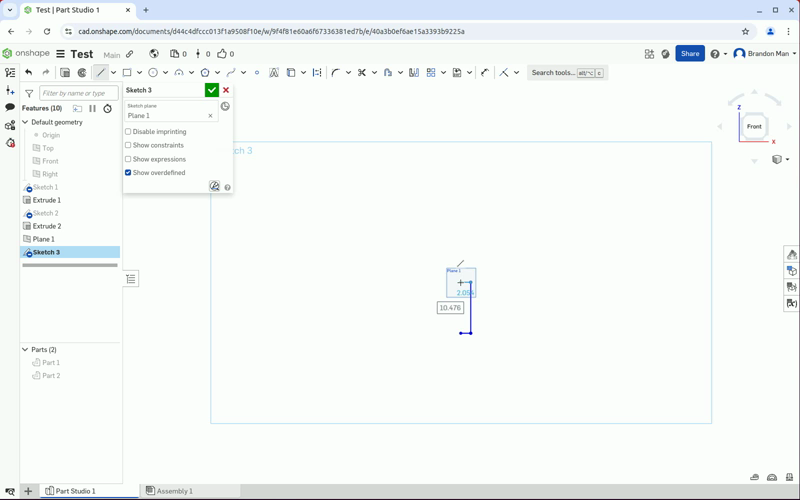
click(460, 282)
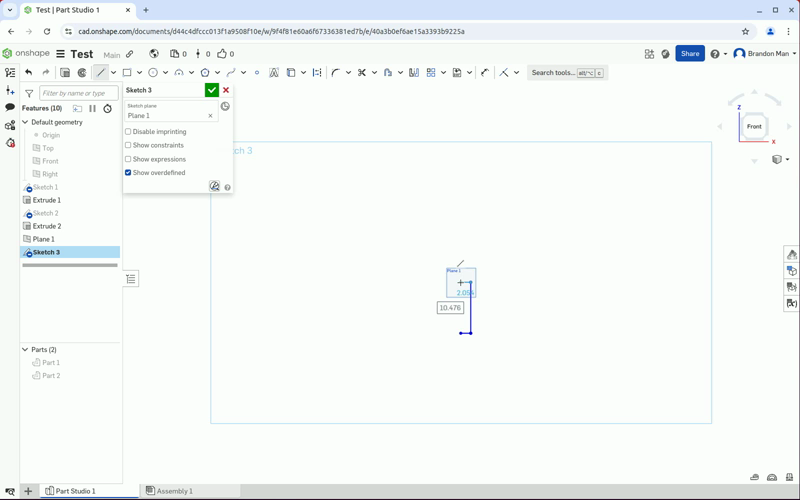
key_up(shift)
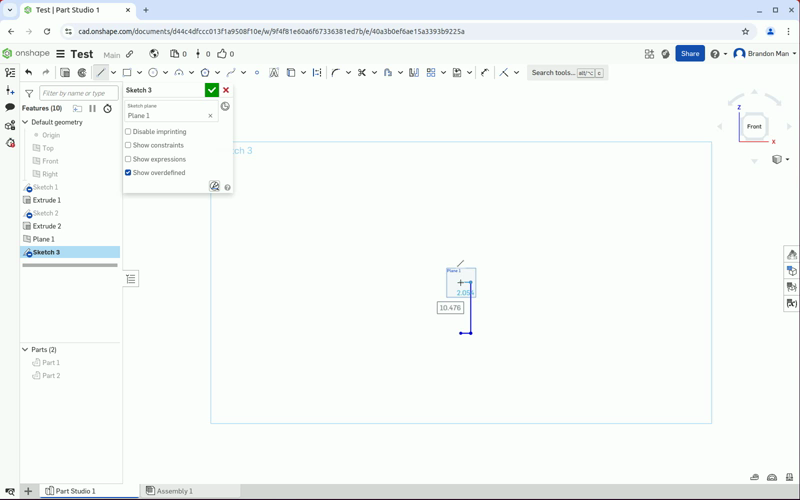
mouse_move(490, 282)
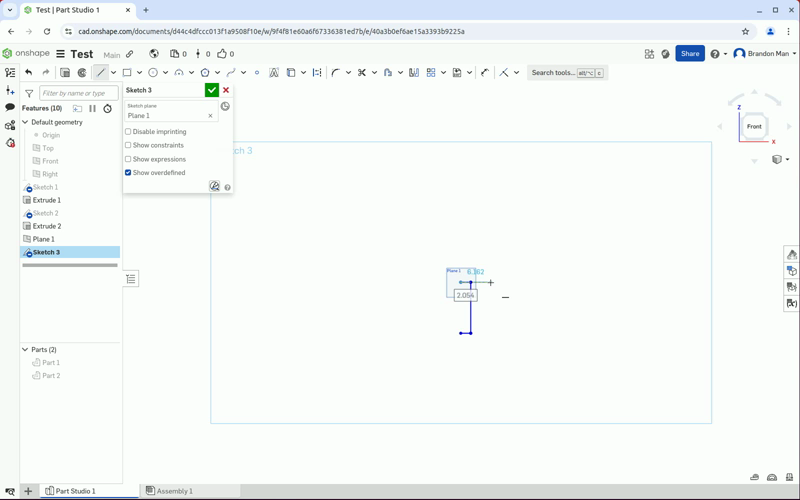
key_down(shift)
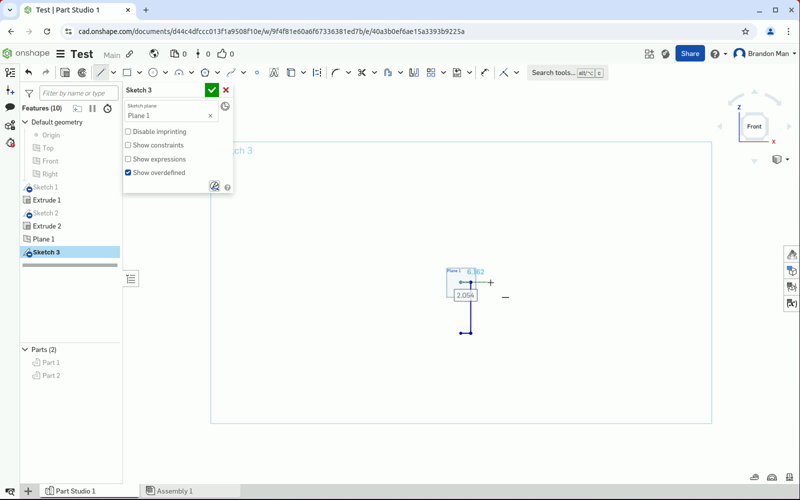
mouse_move(460, 333)
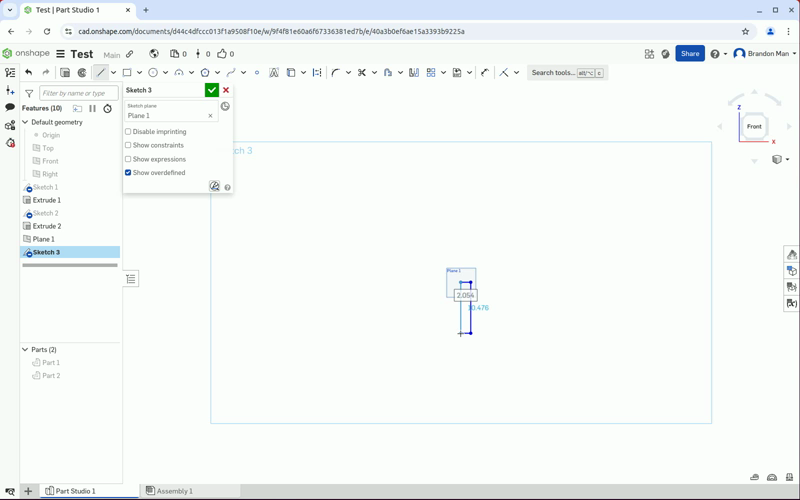
key_up(shift)
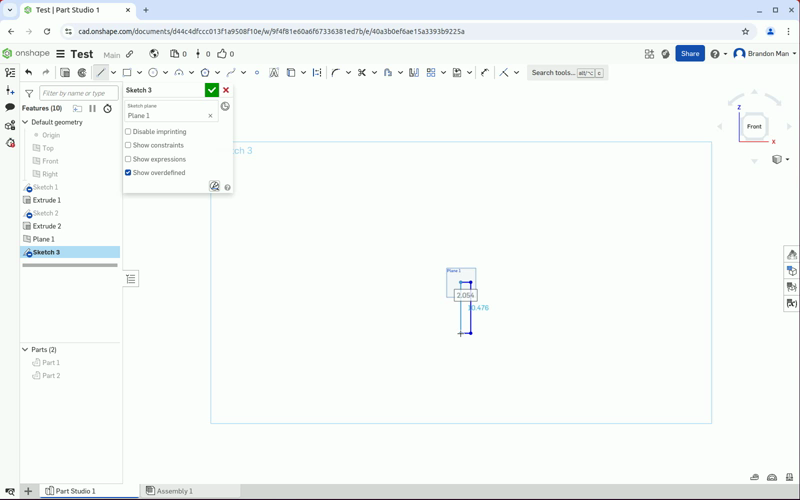
click(460, 333)
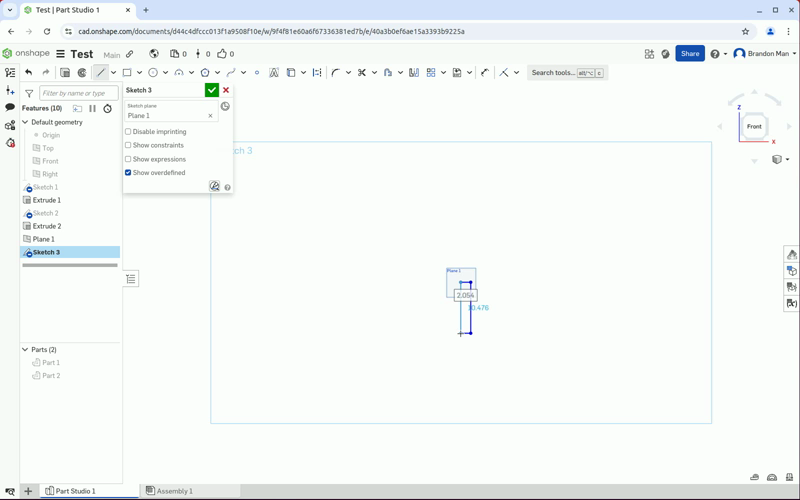
key(esc)
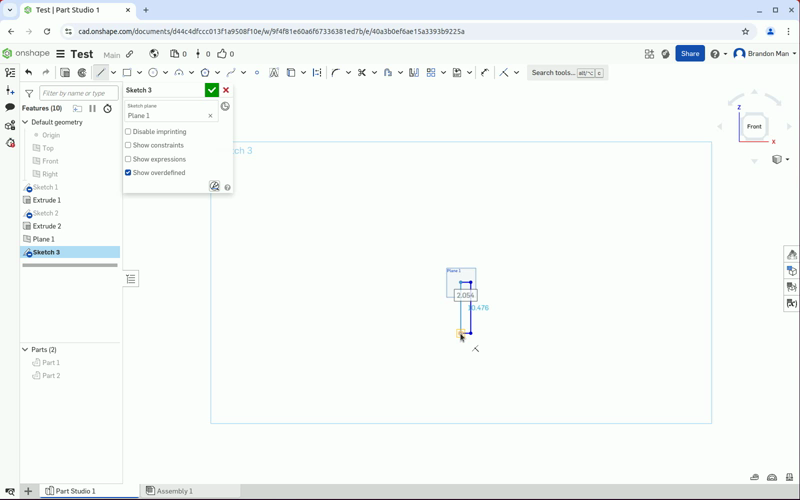
mouse_move(469, 322)
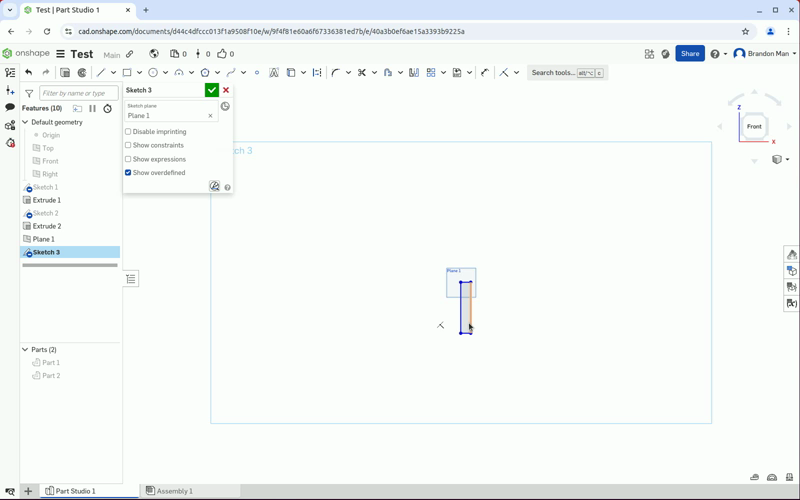
scroll(6)
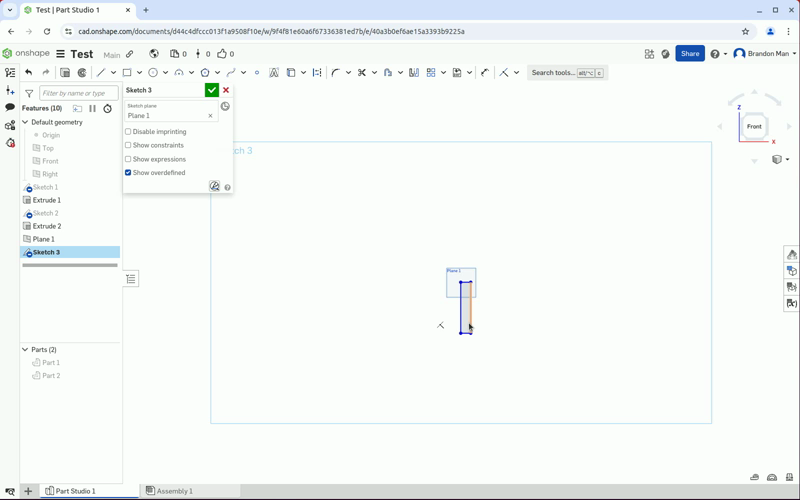
scroll(6)
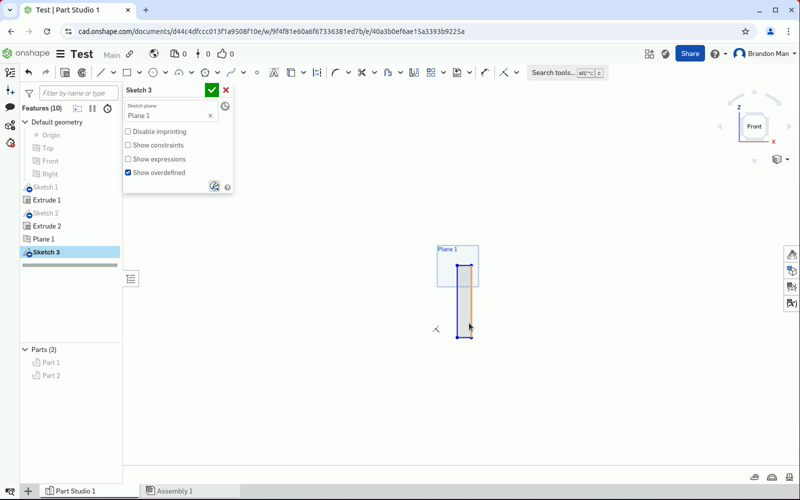
scroll(6)
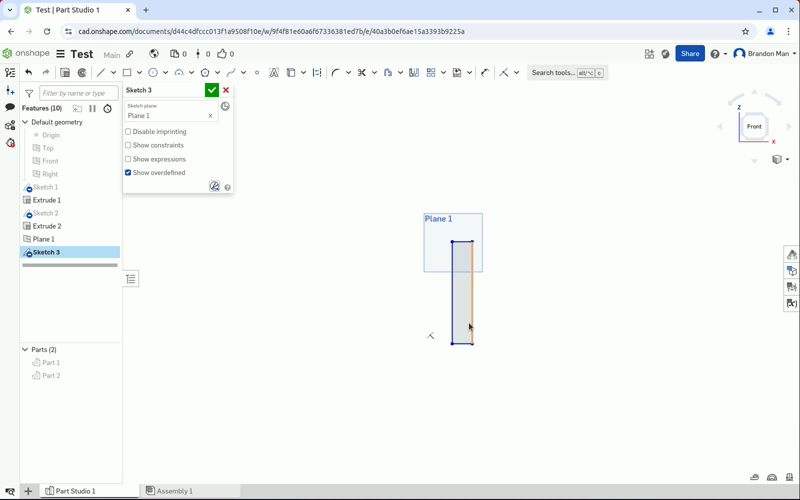
scroll(6)
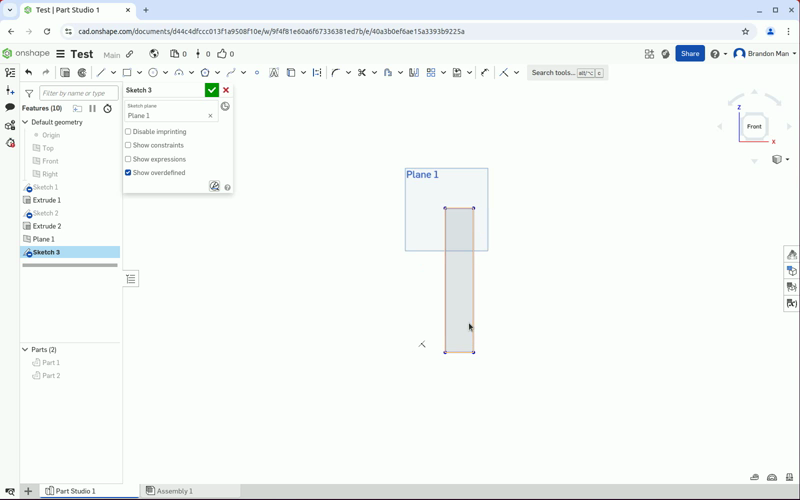
scroll(6)
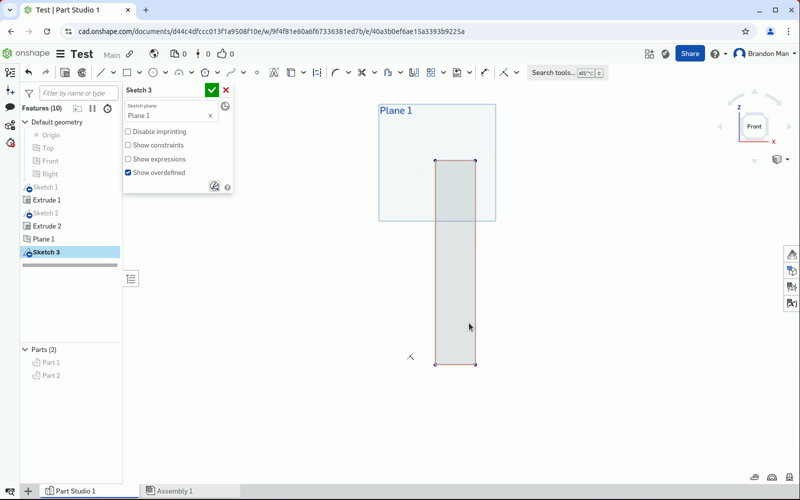
scroll(6)
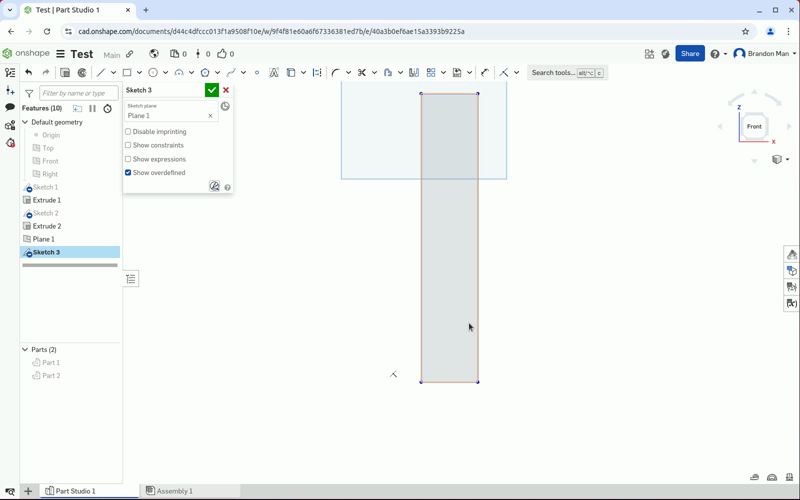
scroll(6)
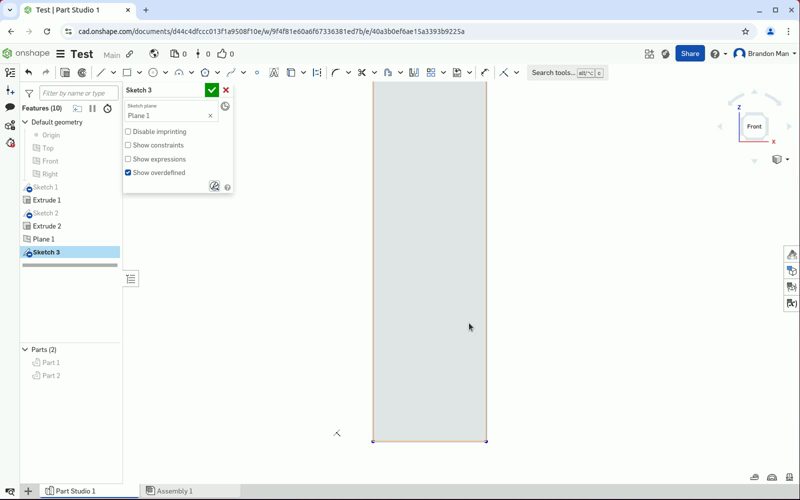
click(469, 322)
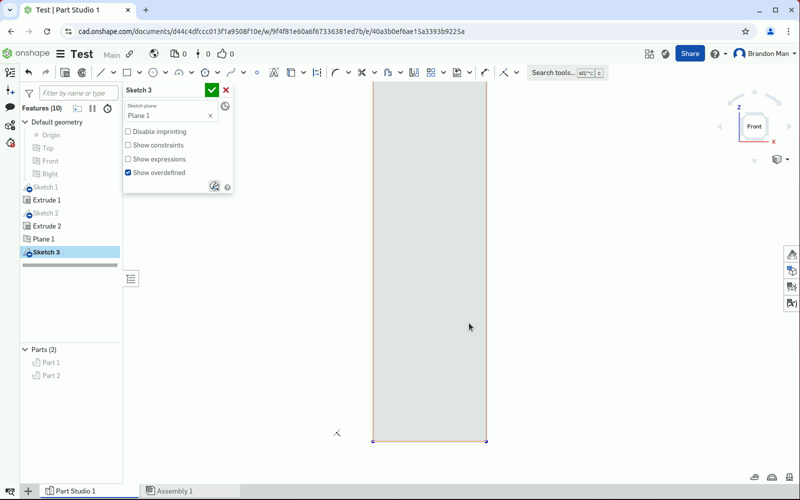
scroll(-6)
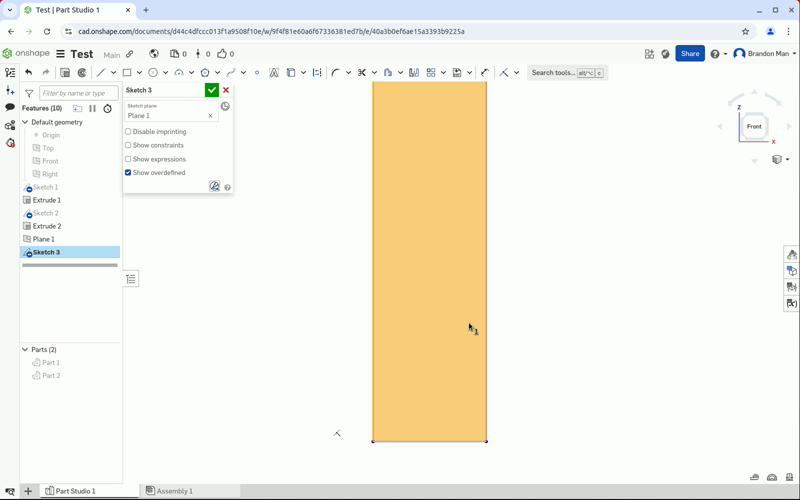
scroll(-6)
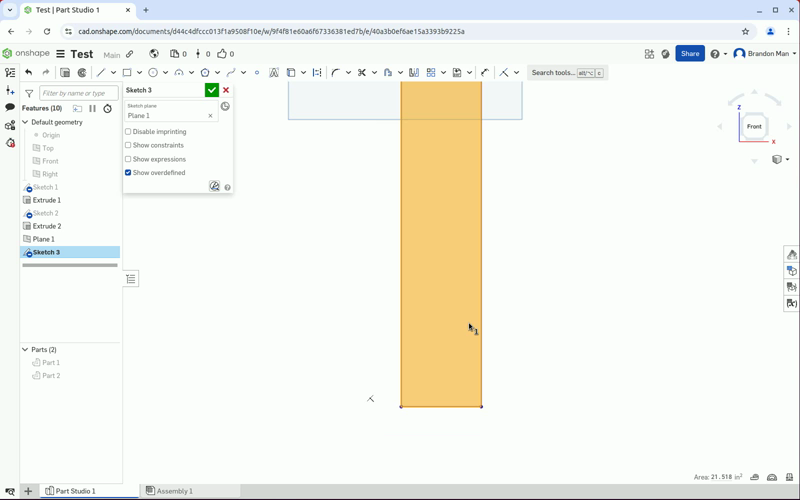
scroll(-6)
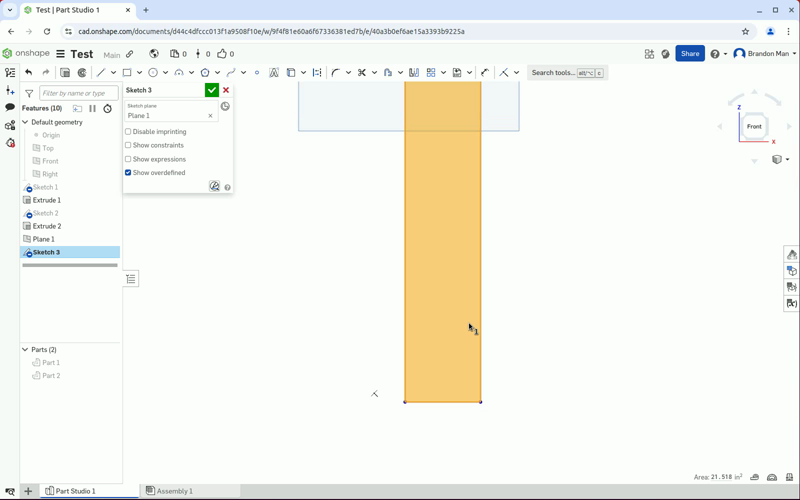
scroll(-6)
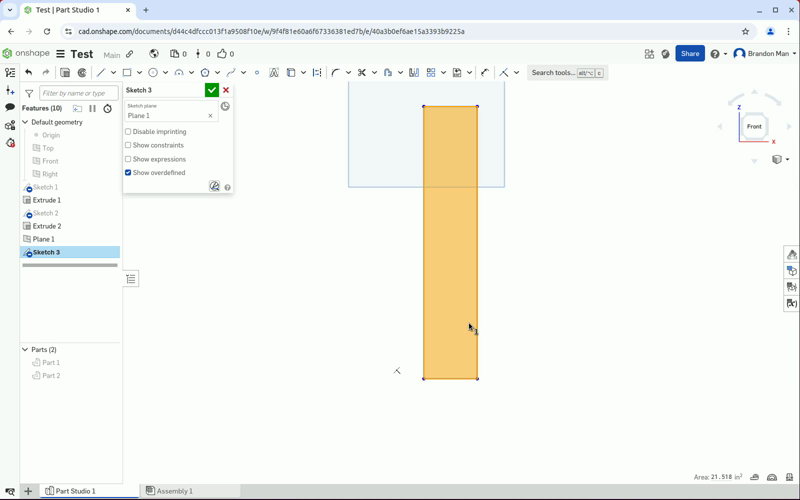
scroll(-6)
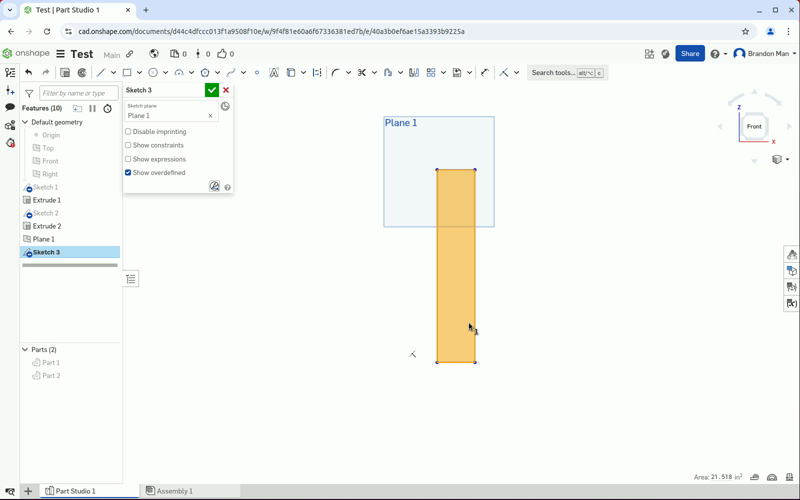
scroll(-6)
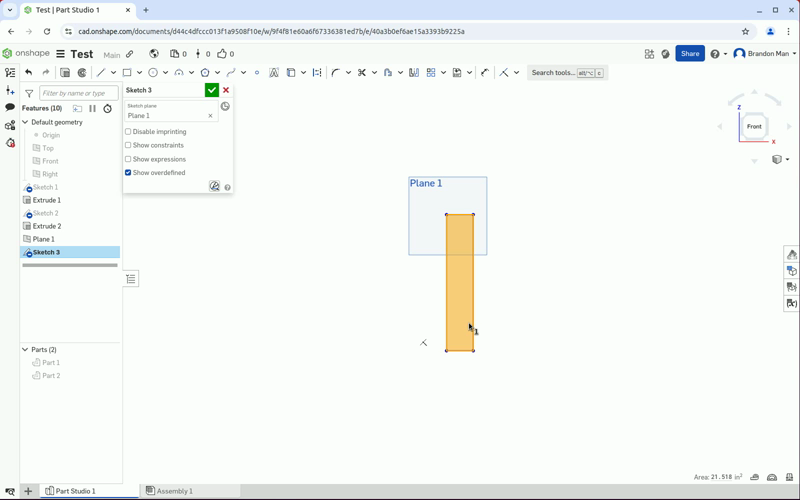
scroll(-6)
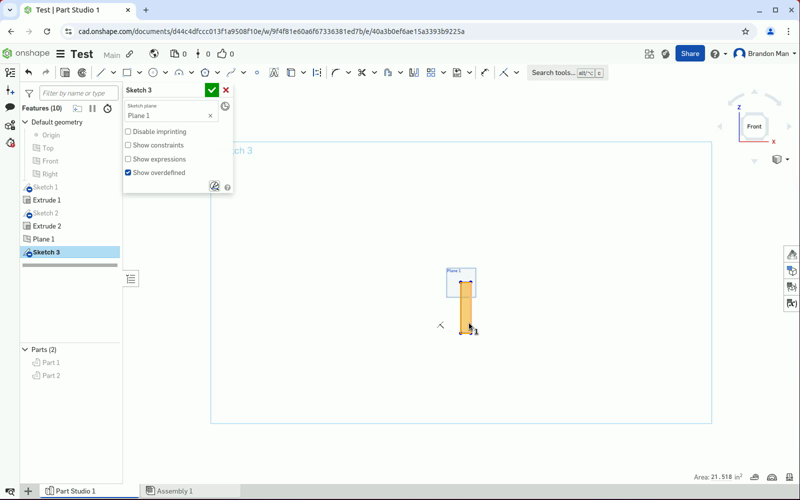
mouse_move(73, 352)
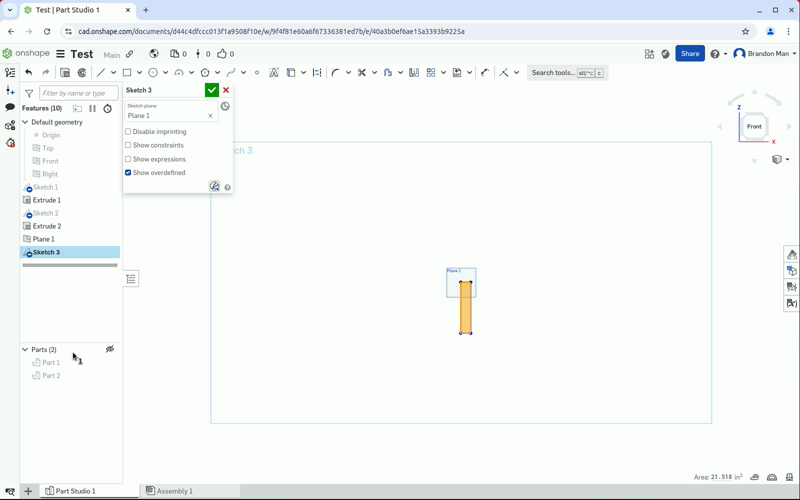
key(shift+y)
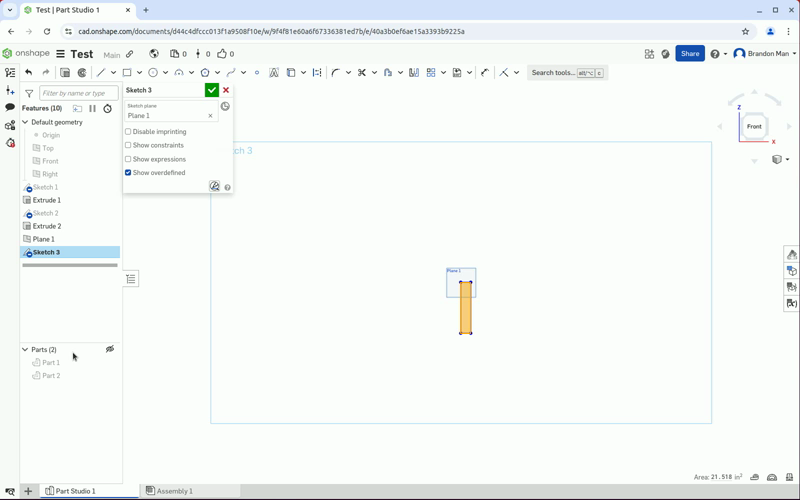
key(shift+e)
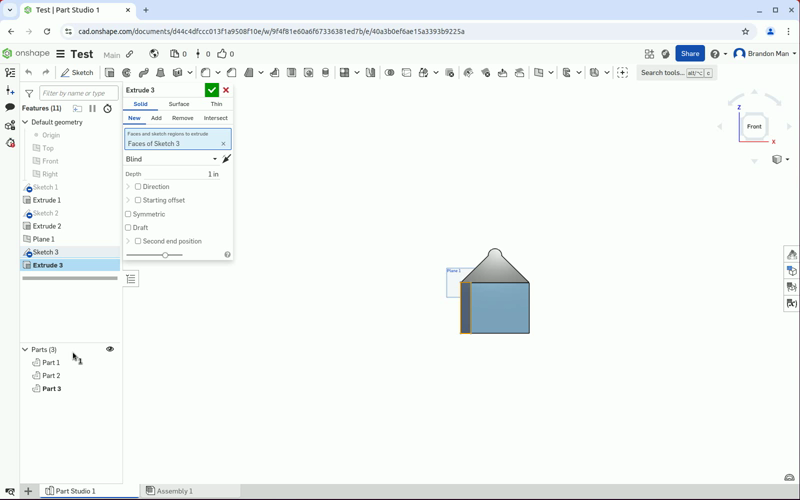
mouse_move(143, 106)
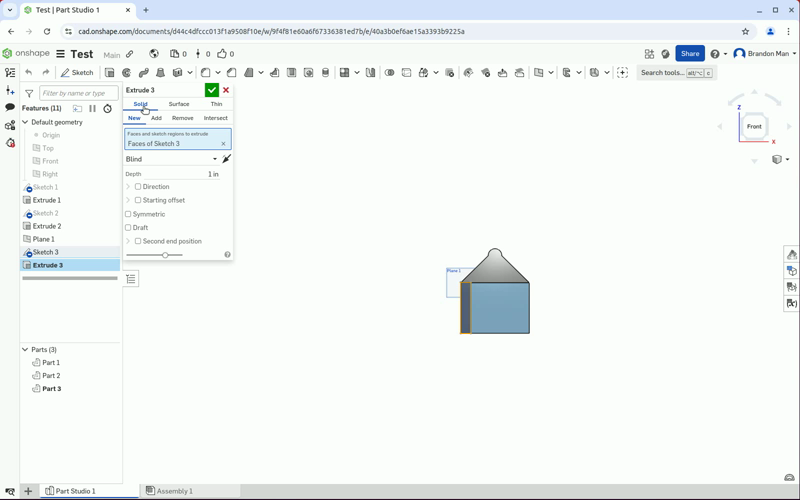
click(143, 106)
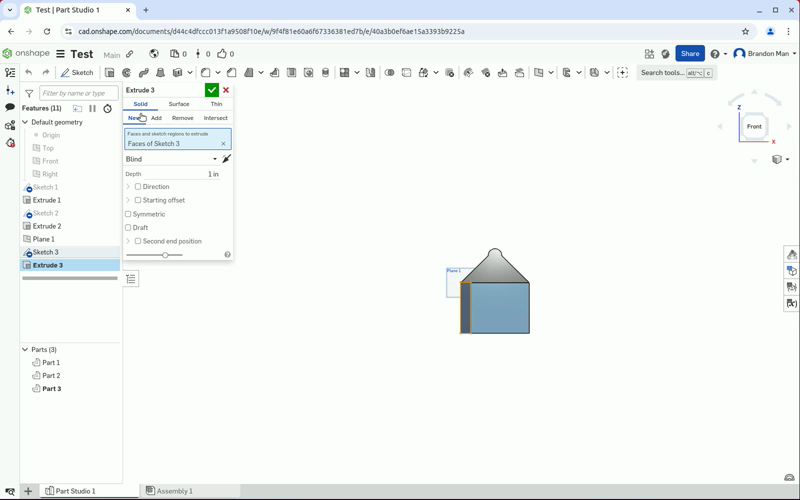
mouse_move(137, 120)
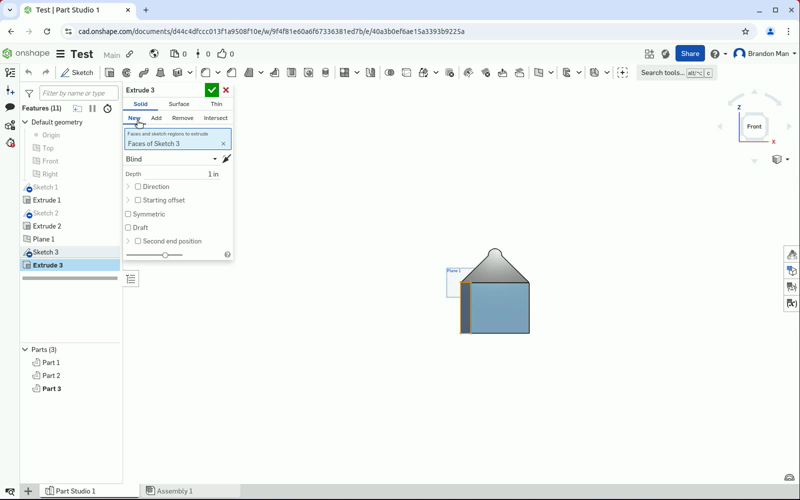
click(137, 120)
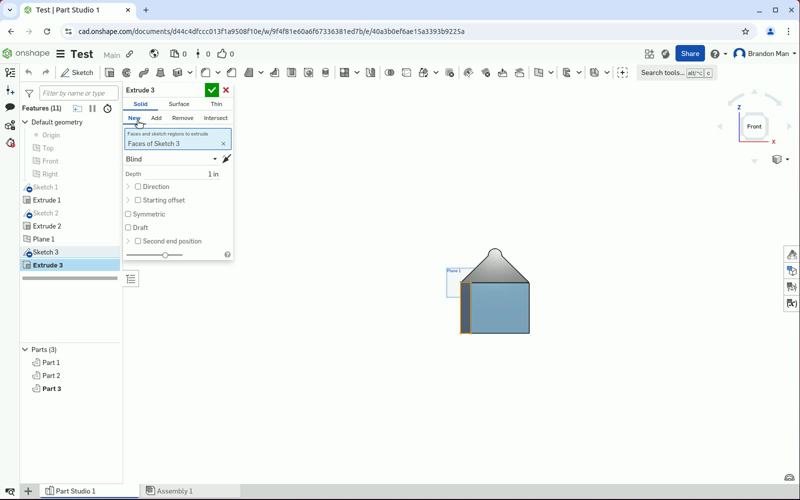
key(tab, 4)
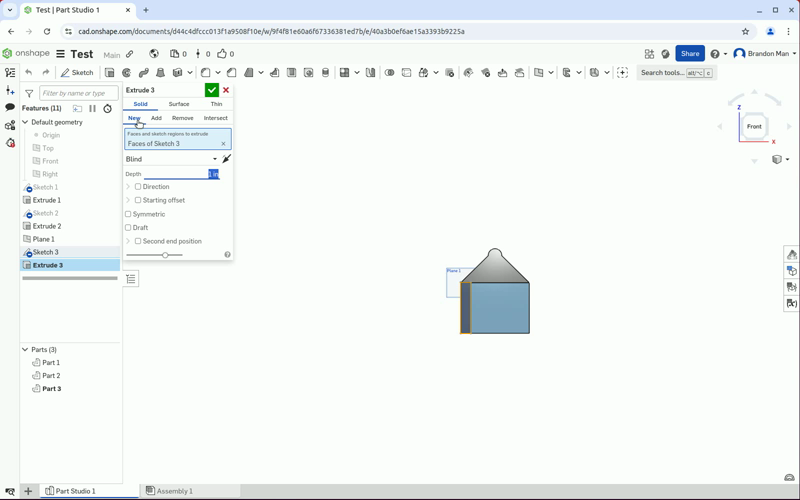
text(13.961)
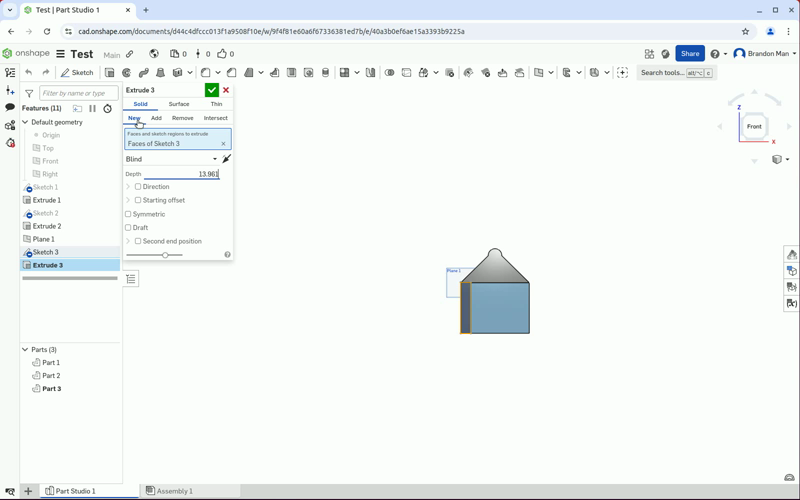
key(enter)
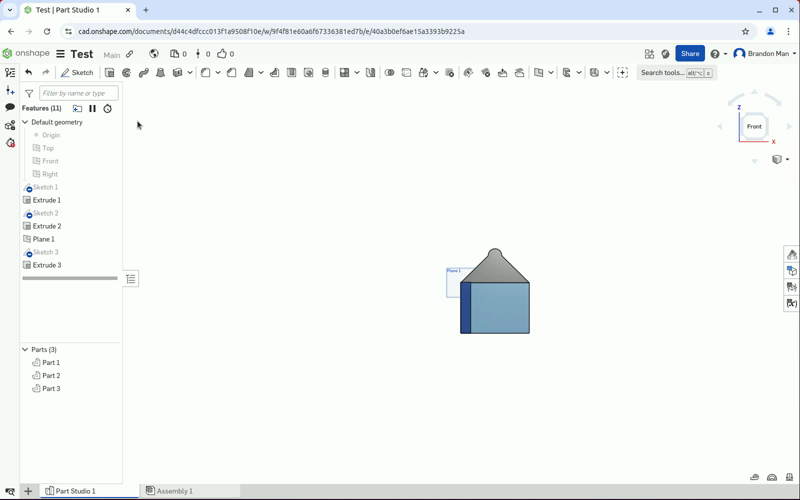
key(shift+h)
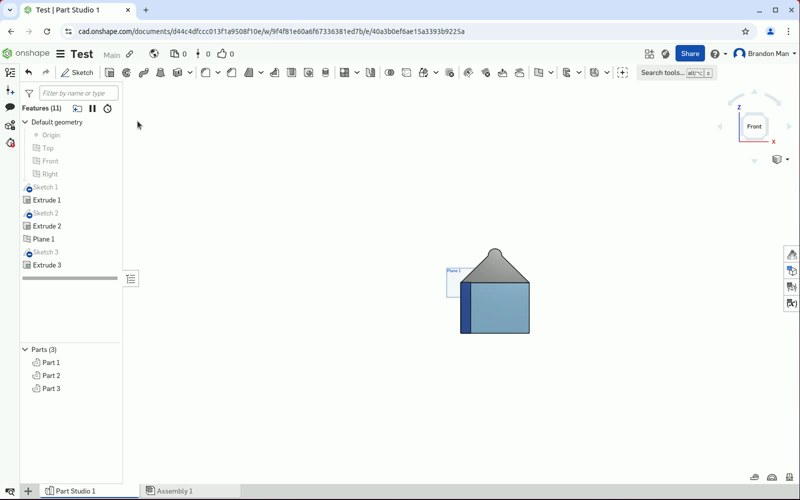
key(shift+h)
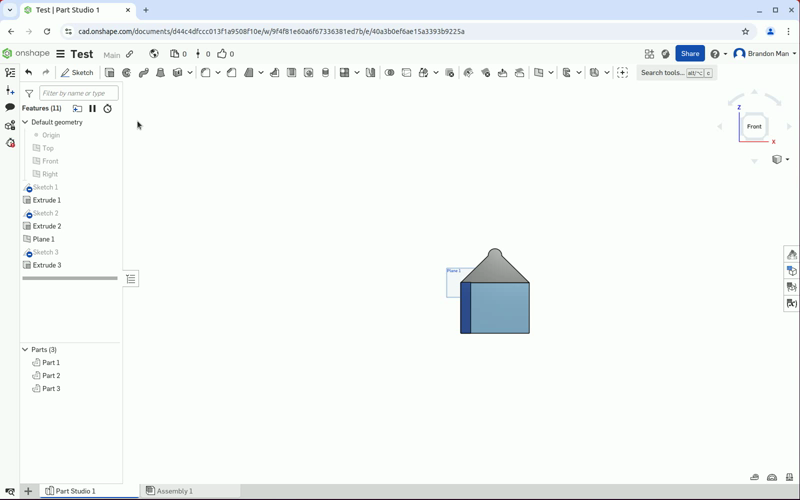
mouse_move(73, 189)
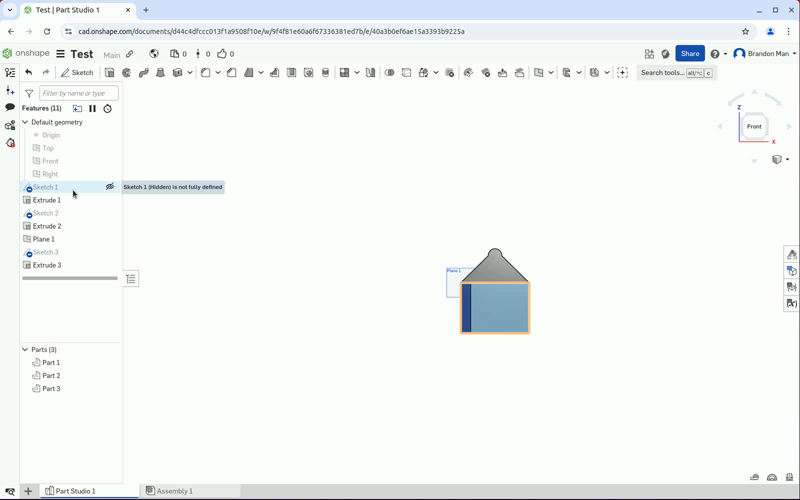
click(73, 189)
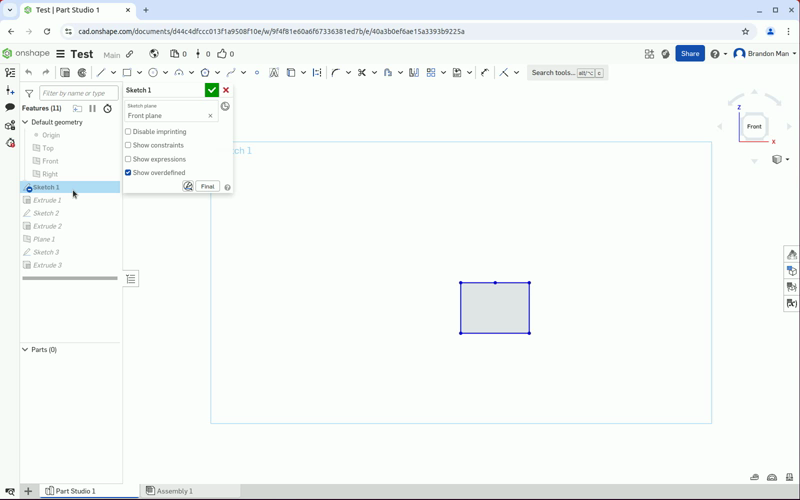
mouse_move(229, 92)
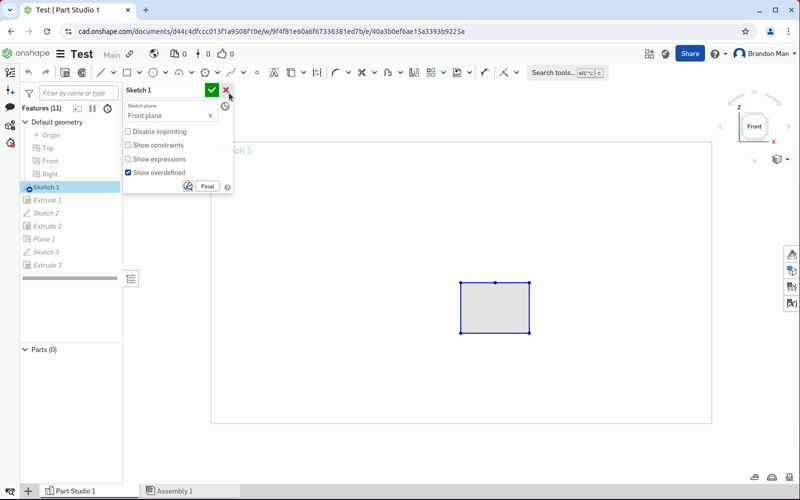
click(229, 92)
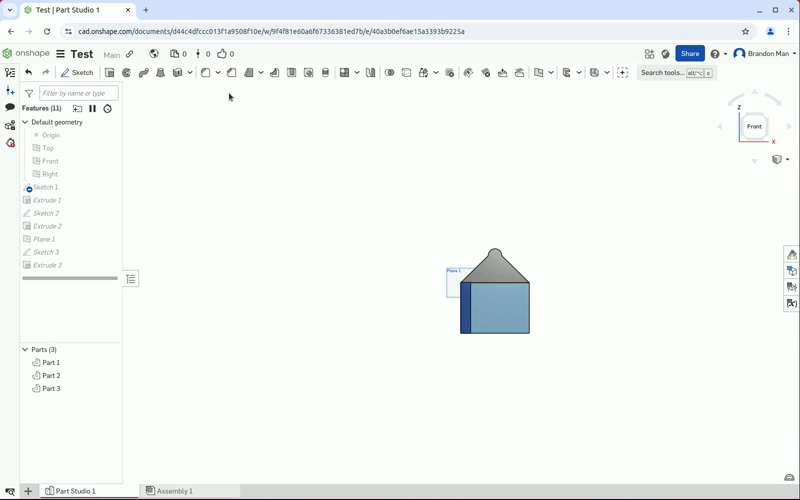
key(shift+s)
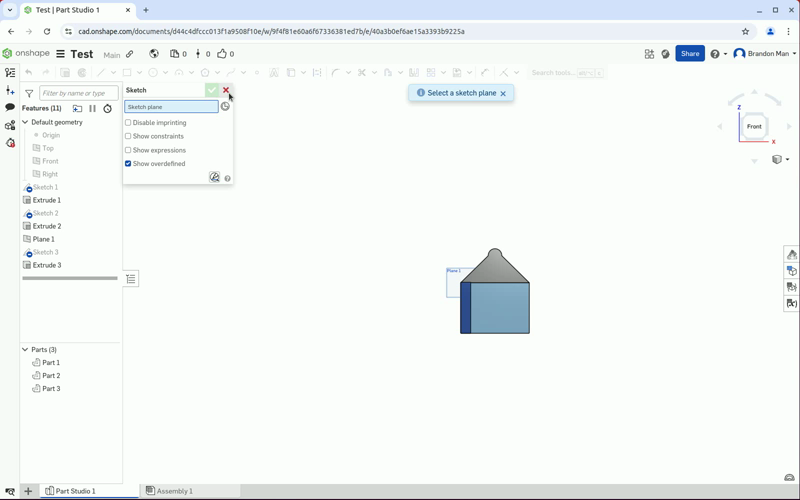
mouse_move(73, 241)
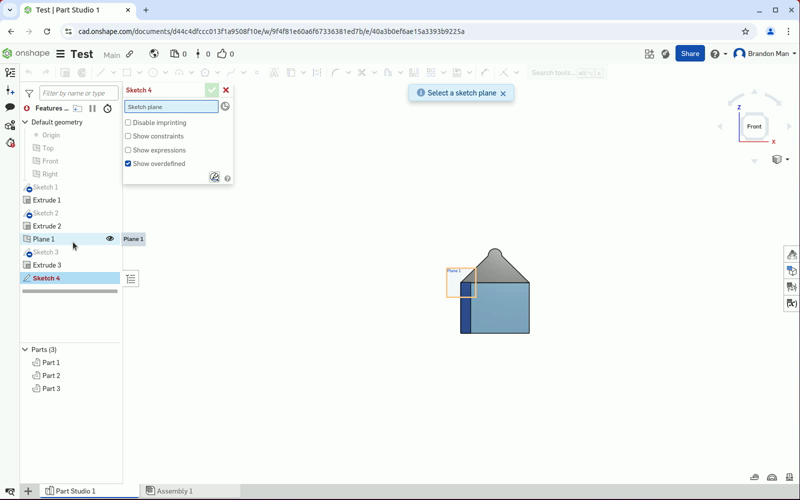
click(73, 241)
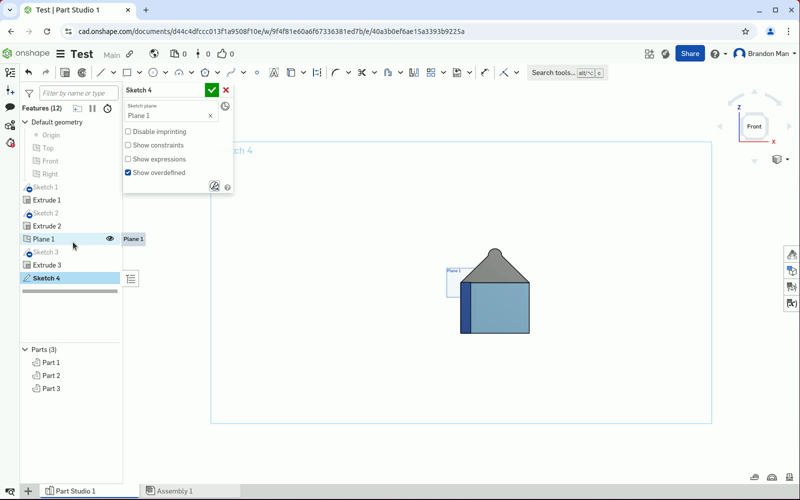
mouse_move(73, 352)
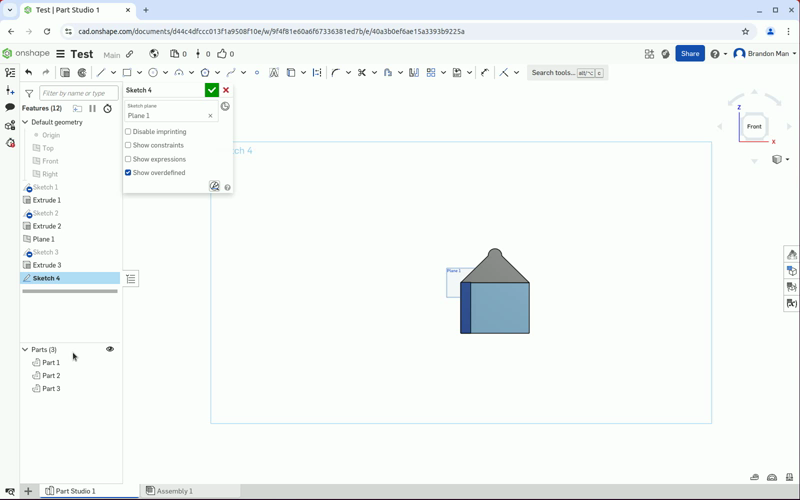
key(y)
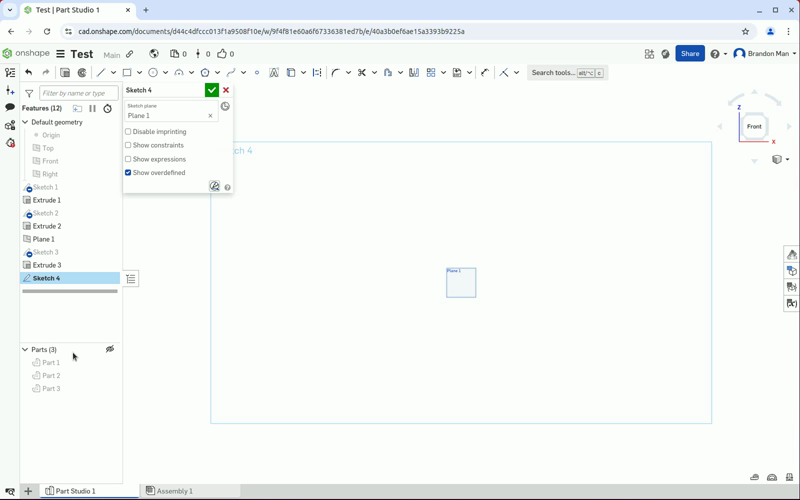
key(l)
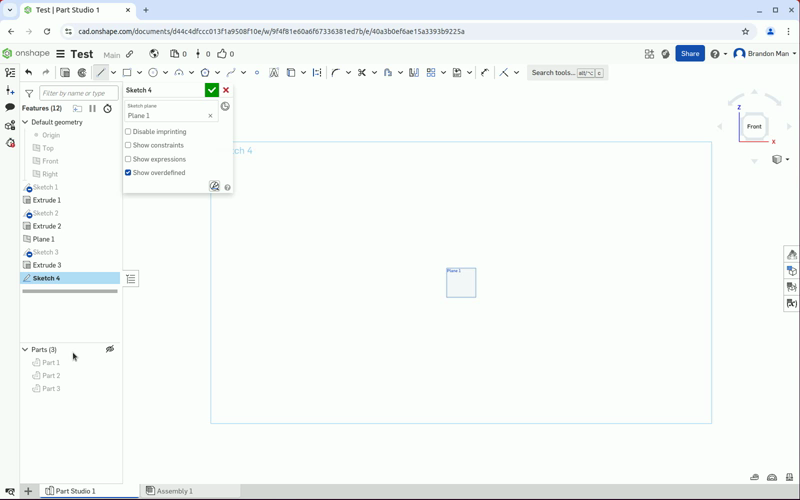
key_down(shift)
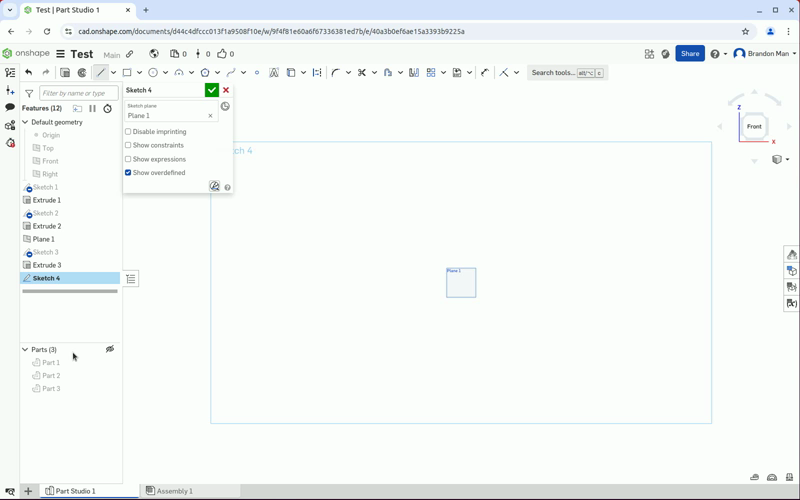
mouse_move(520, 333)
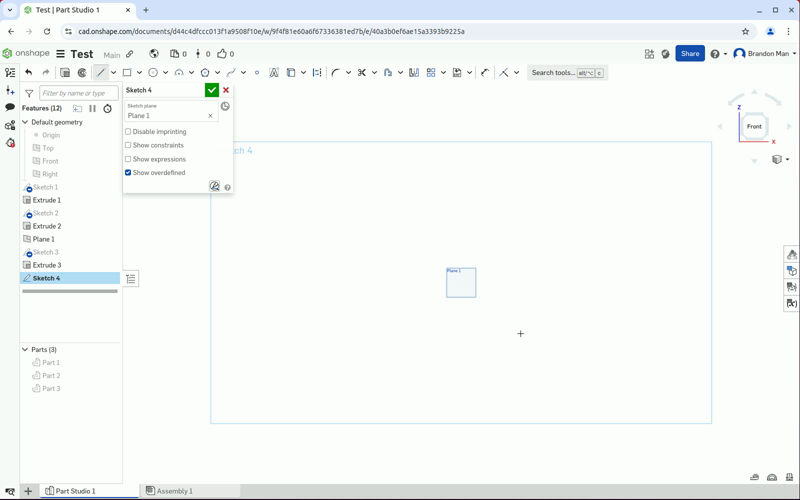
click(520, 333)
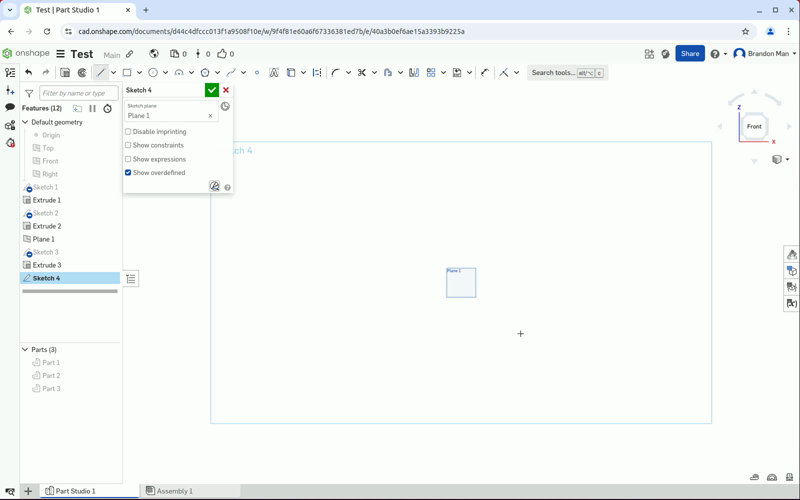
key_up(shift)
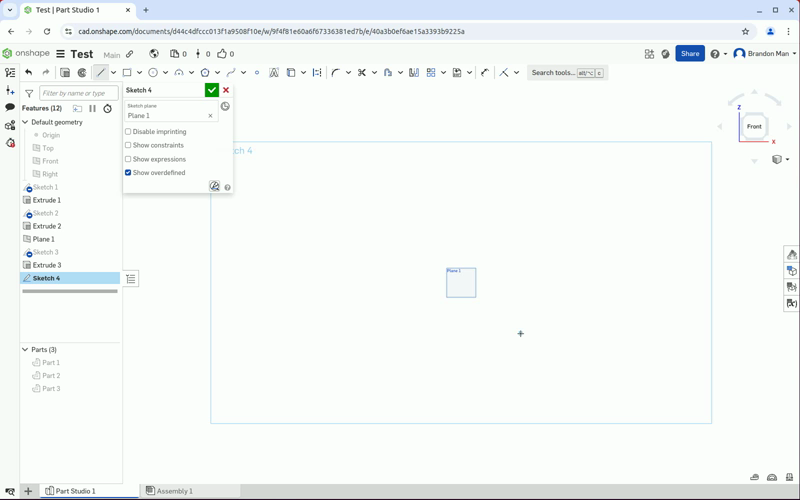
key_down(shift)
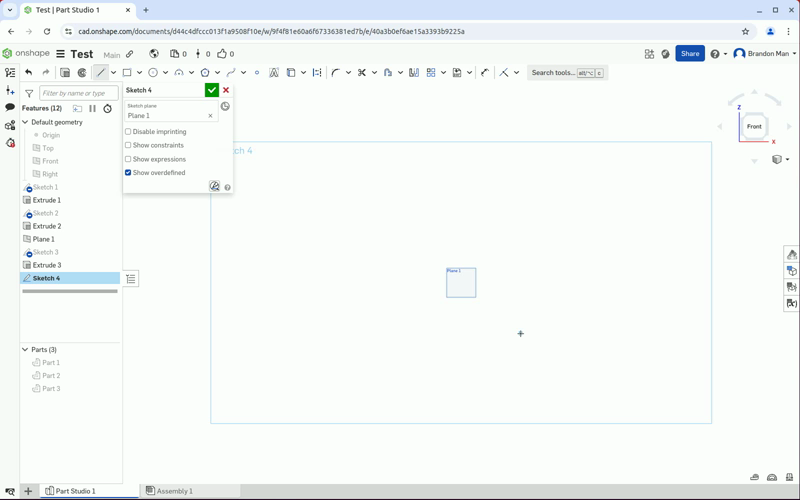
mouse_move(550, 333)
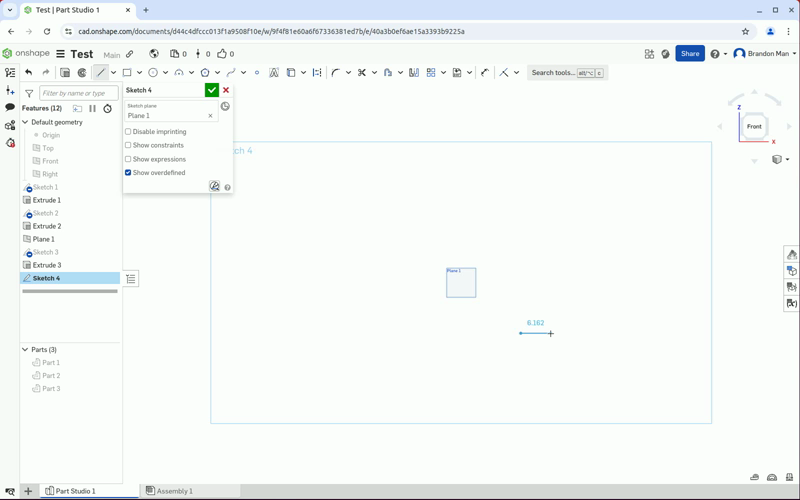
mouse_move(529, 333)
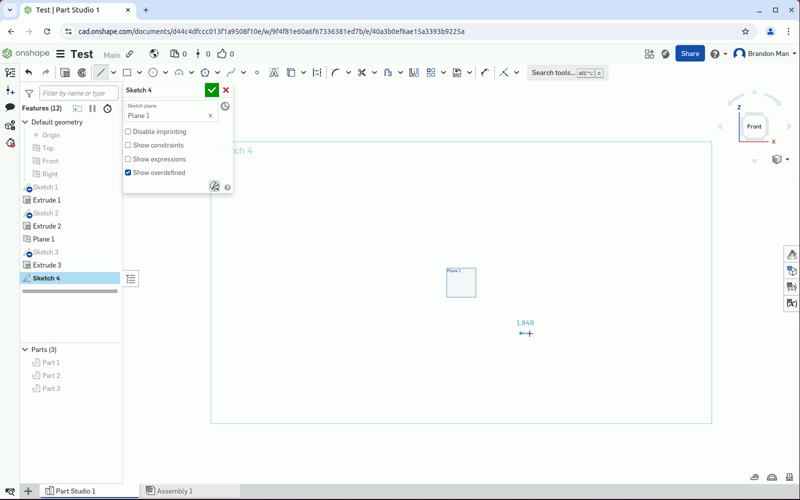
click(529, 333)
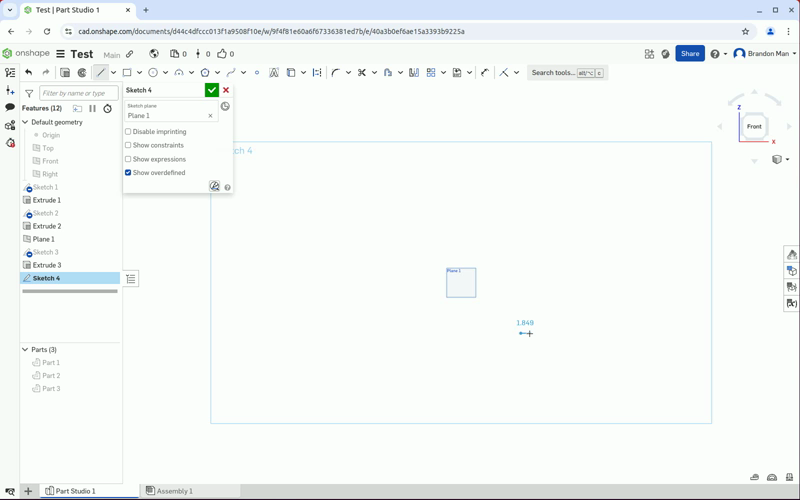
key_up(shift)
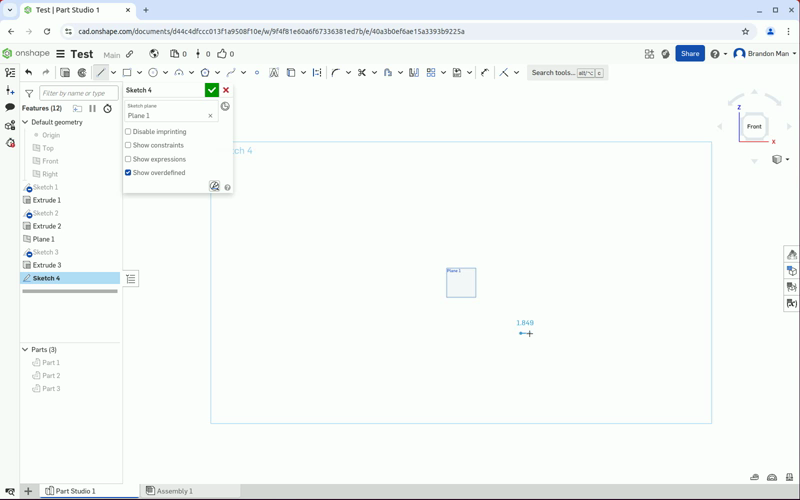
key_down(shift)
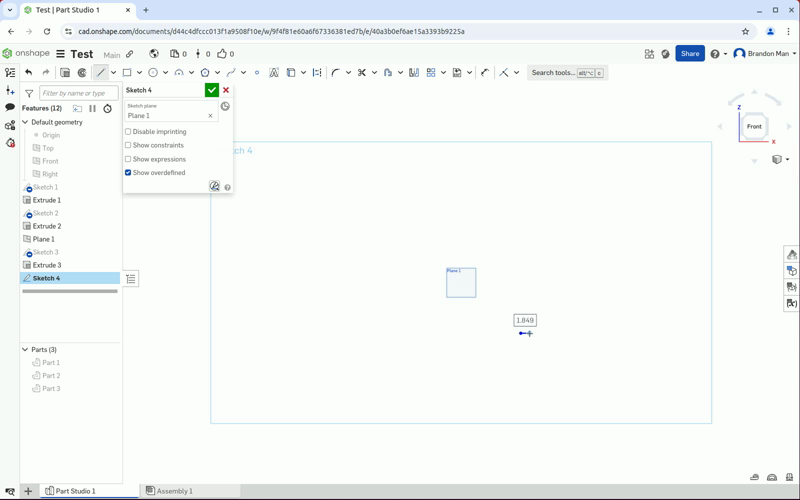
mouse_move(559, 333)
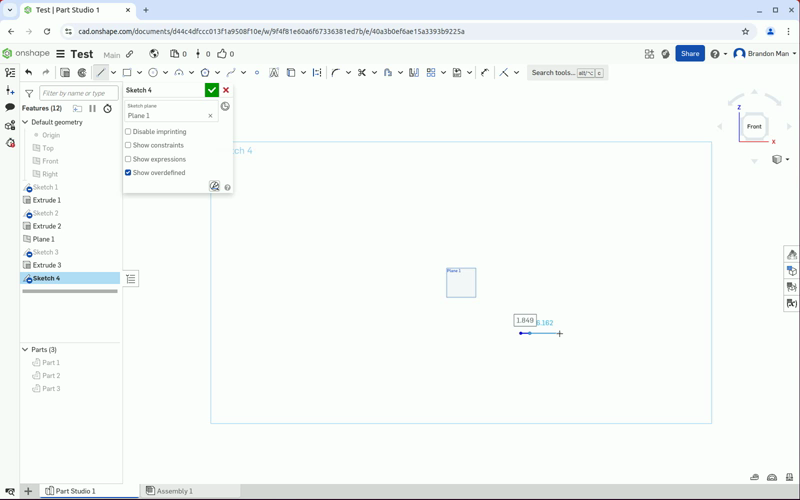
mouse_move(529, 282)
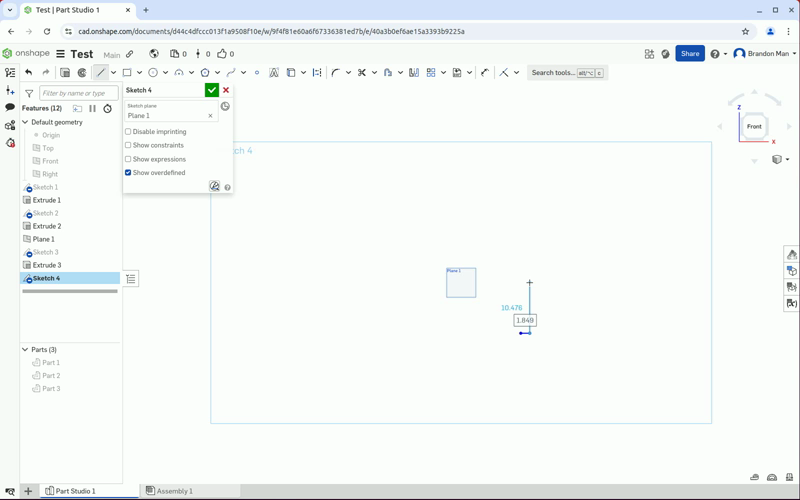
click(529, 282)
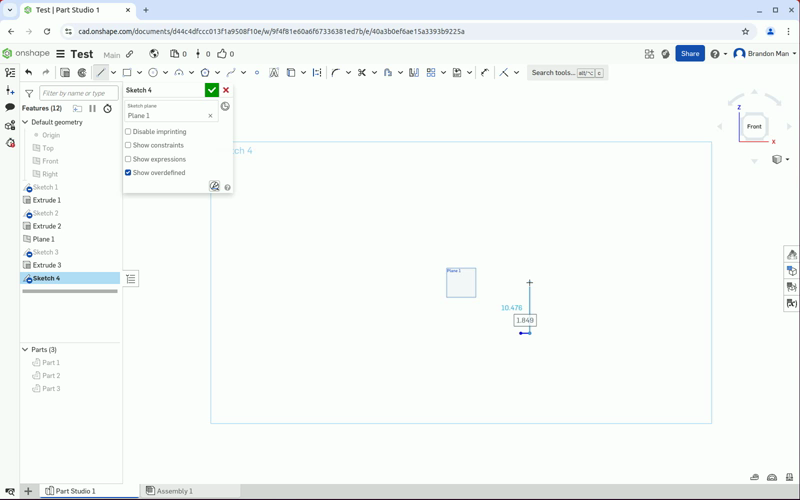
key_up(shift)
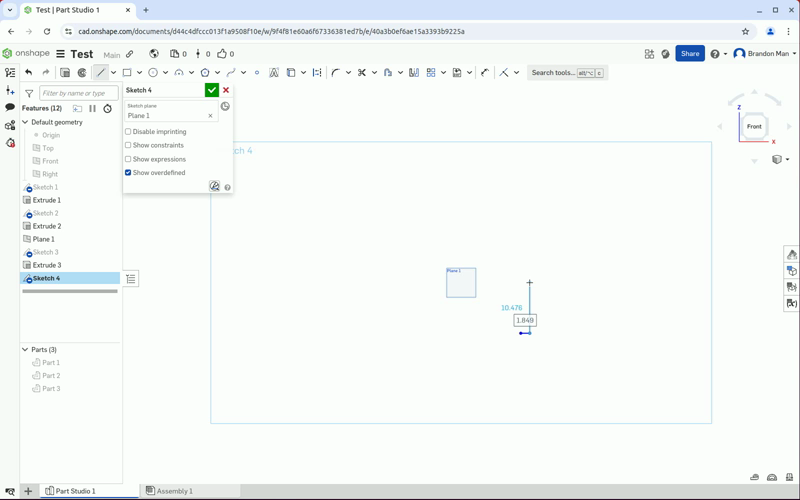
key_down(shift)
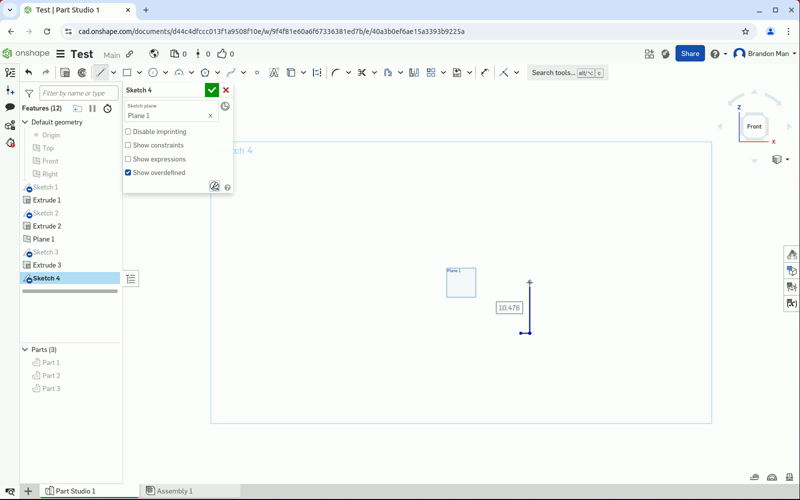
mouse_move(559, 282)
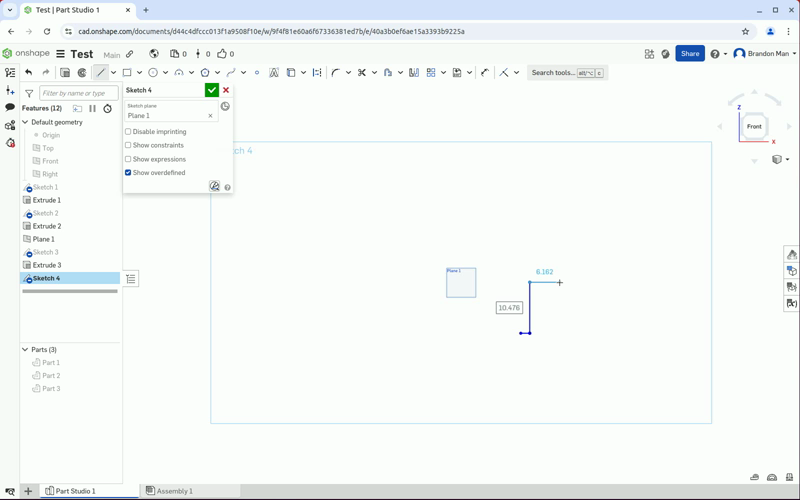
mouse_move(520, 282)
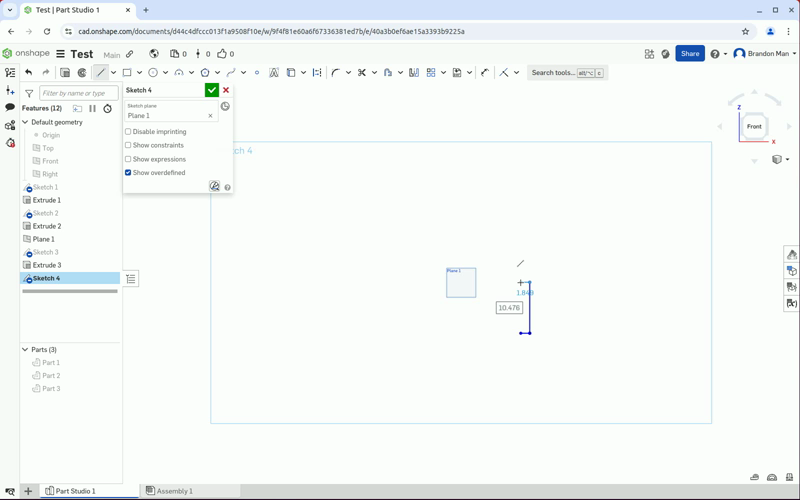
click(520, 282)
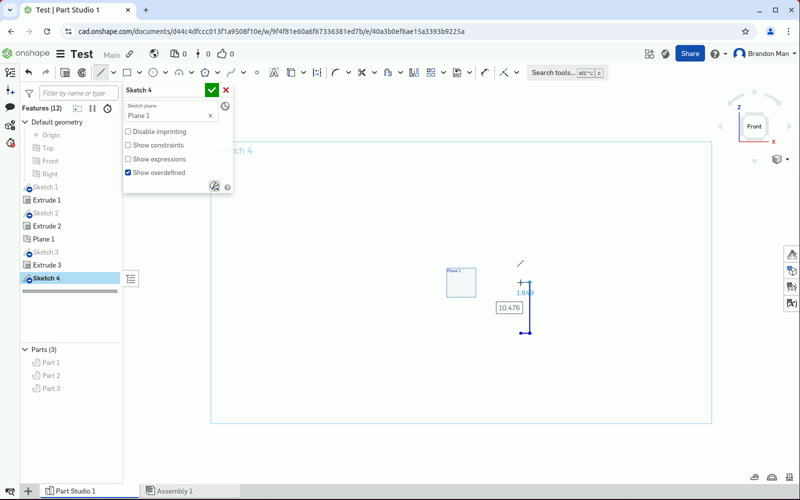
key_up(shift)
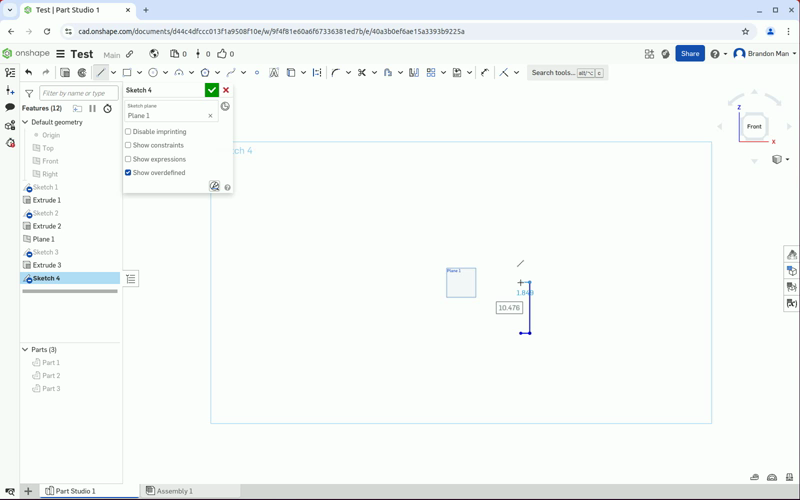
mouse_move(550, 282)
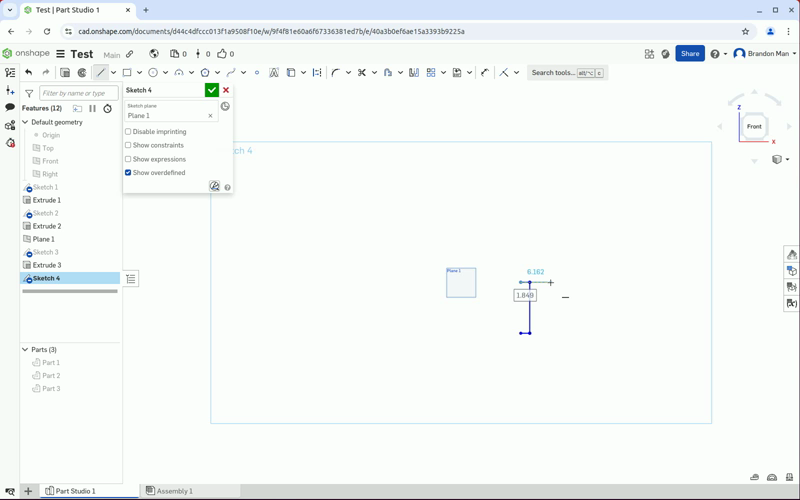
key_down(shift)
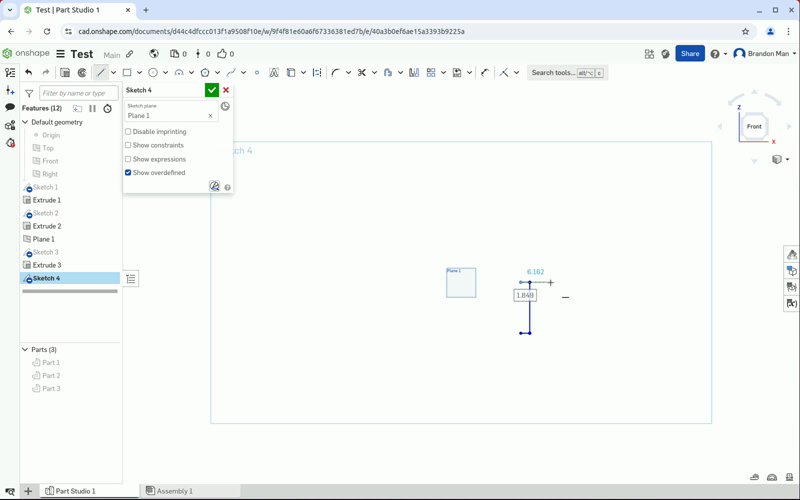
mouse_move(520, 333)
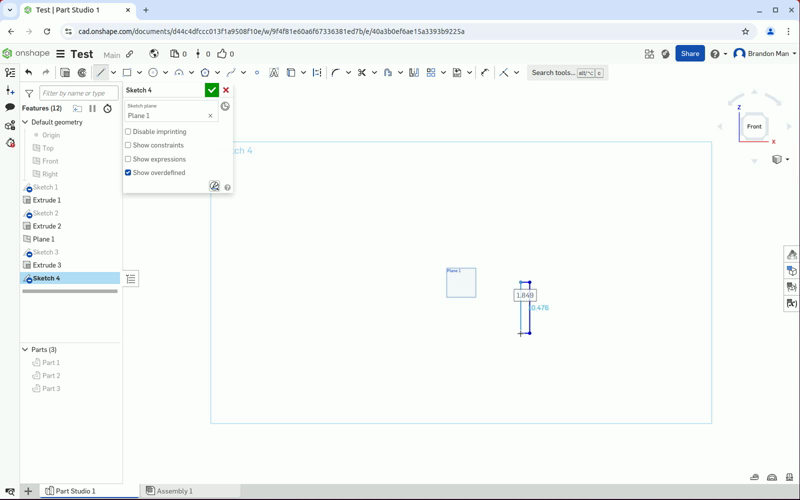
key_up(shift)
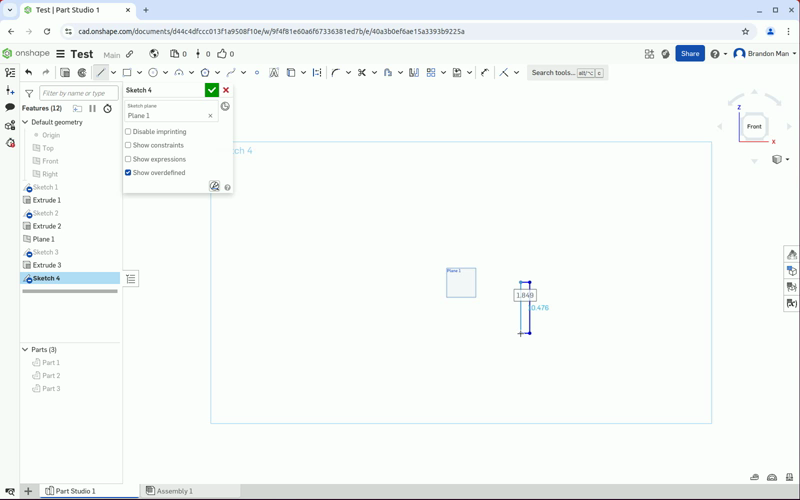
click(520, 333)
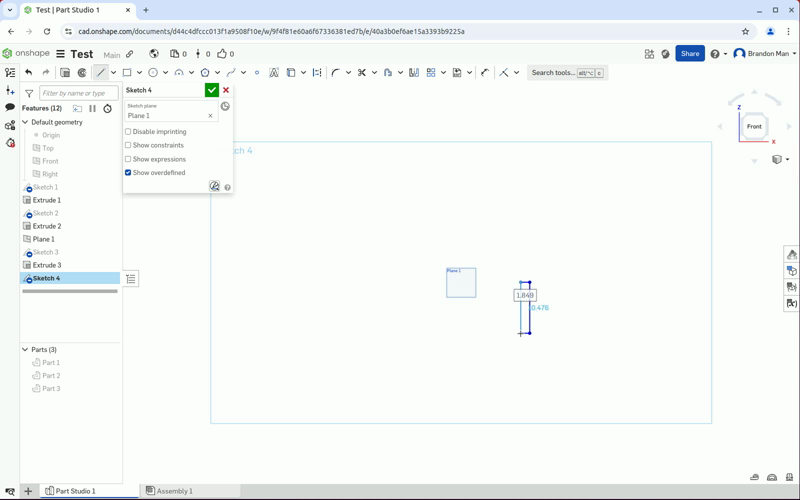
key(esc)
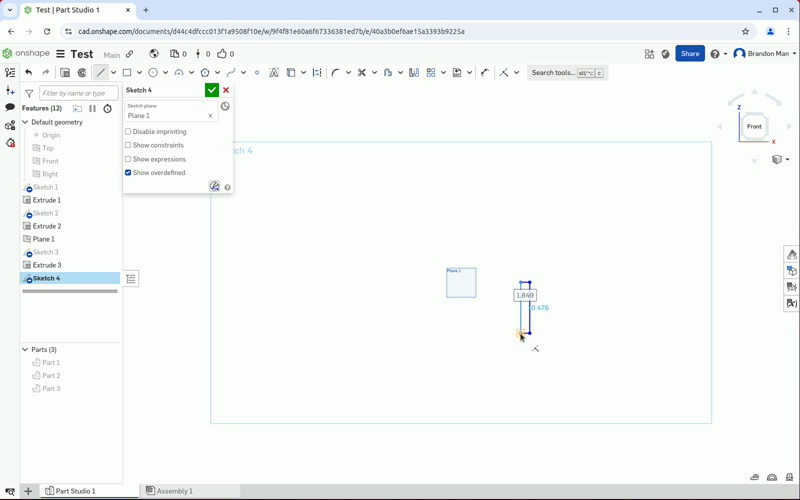
mouse_move(527, 326)
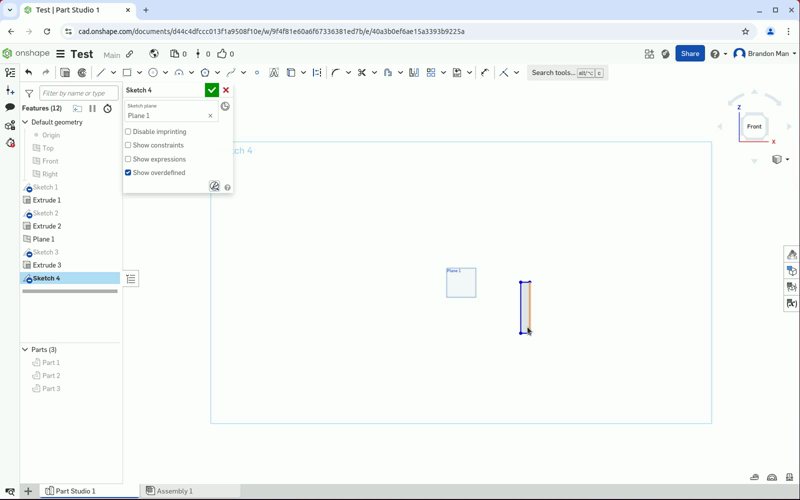
scroll(6)
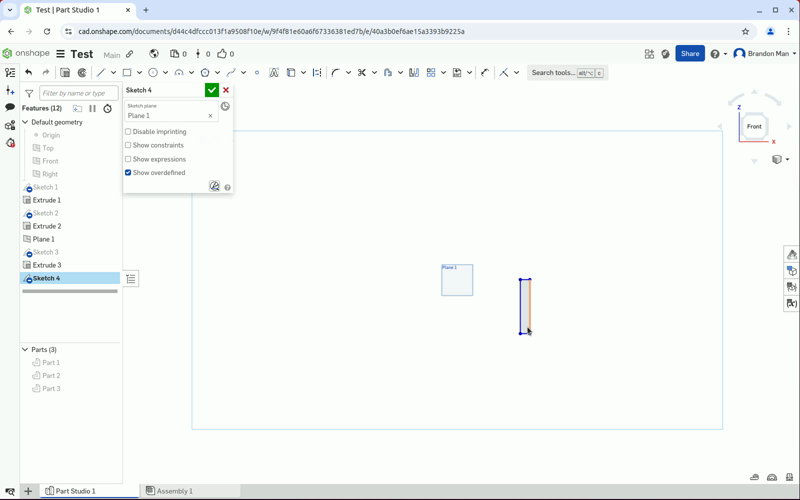
scroll(6)
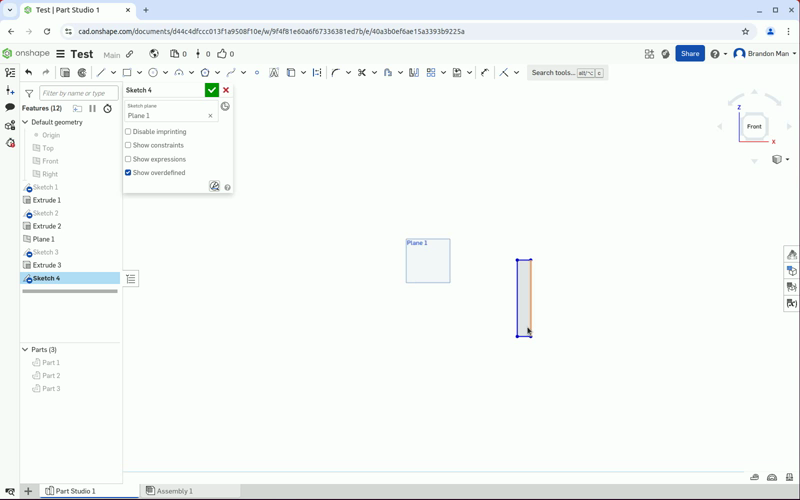
scroll(6)
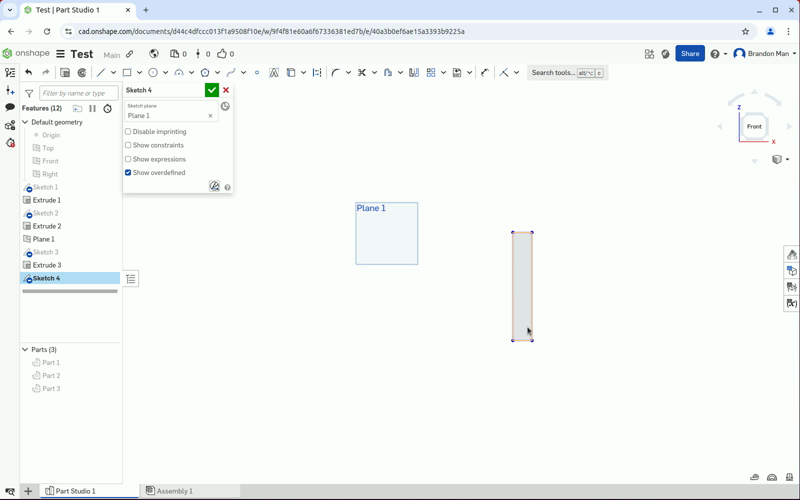
scroll(6)
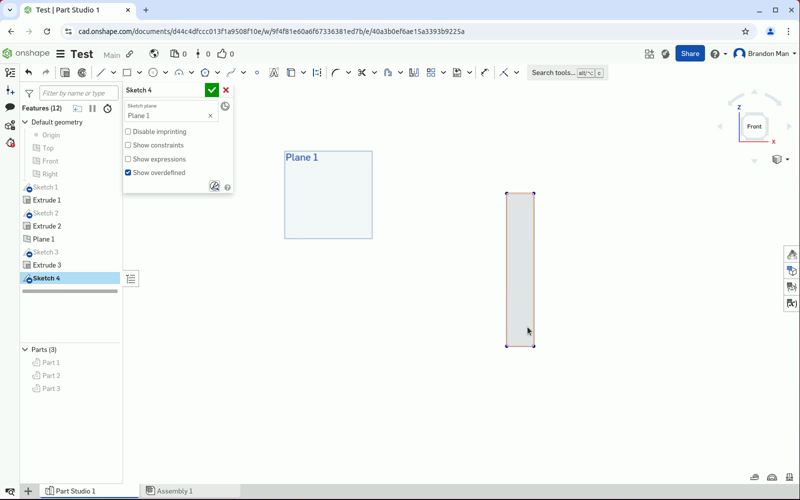
scroll(6)
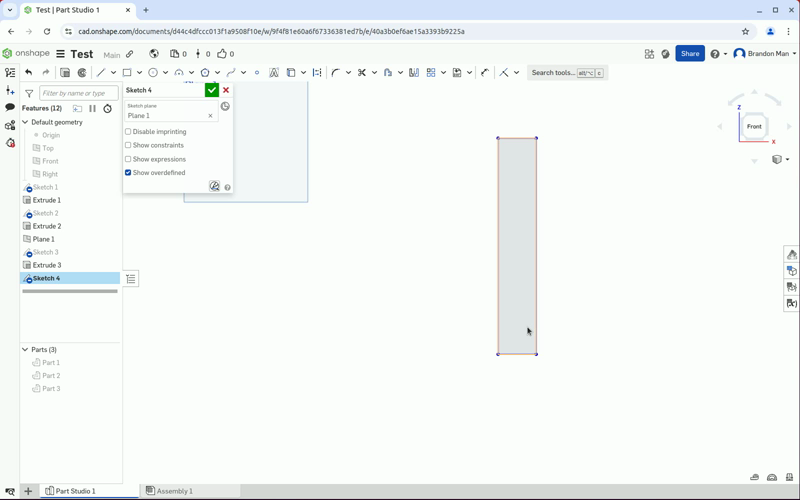
scroll(6)
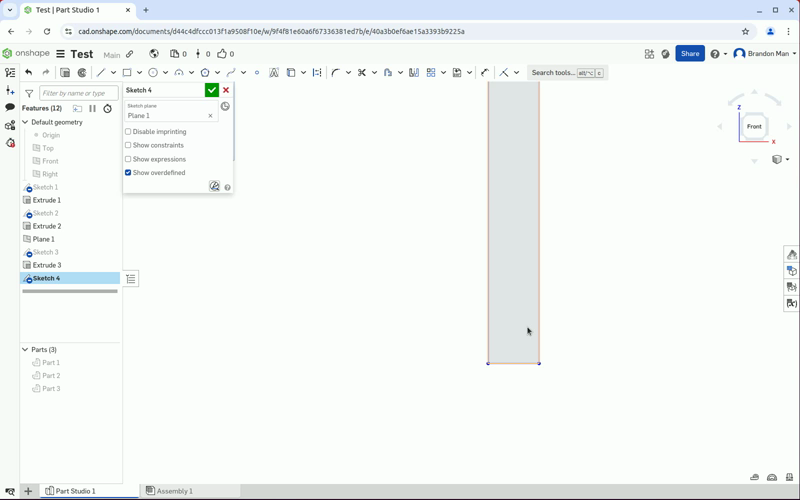
scroll(6)
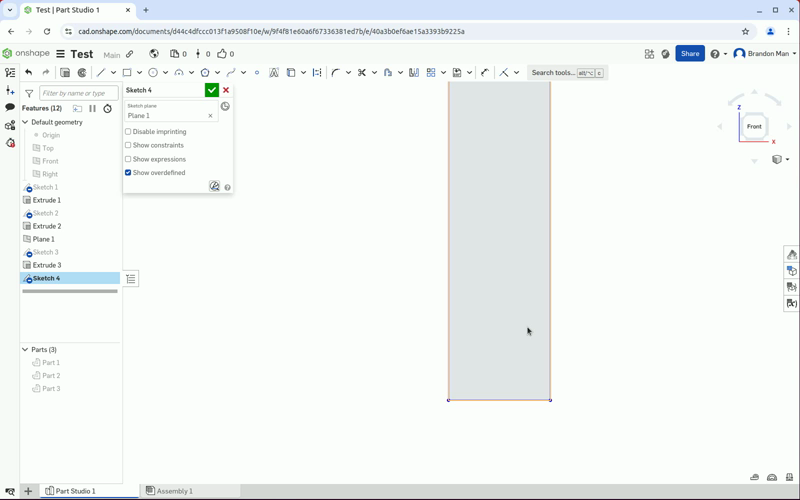
click(527, 326)
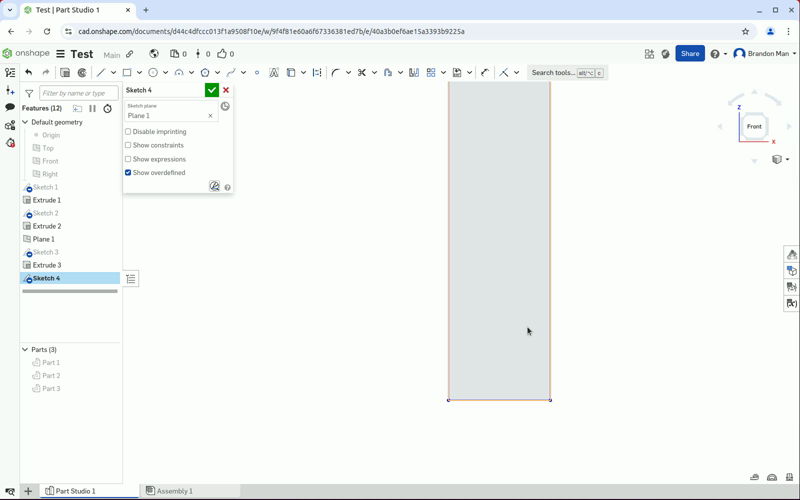
scroll(-6)
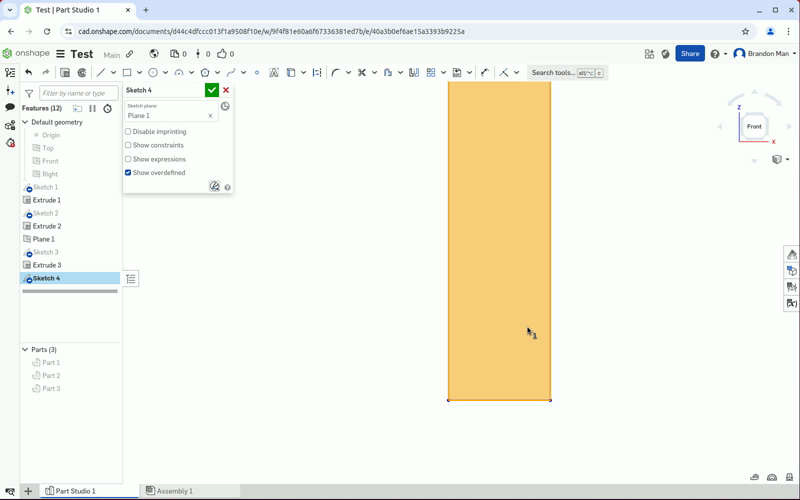
scroll(-6)
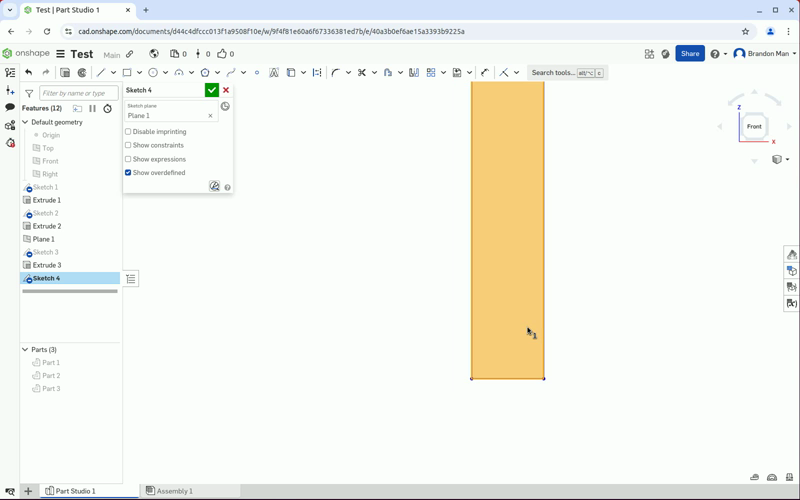
scroll(-6)
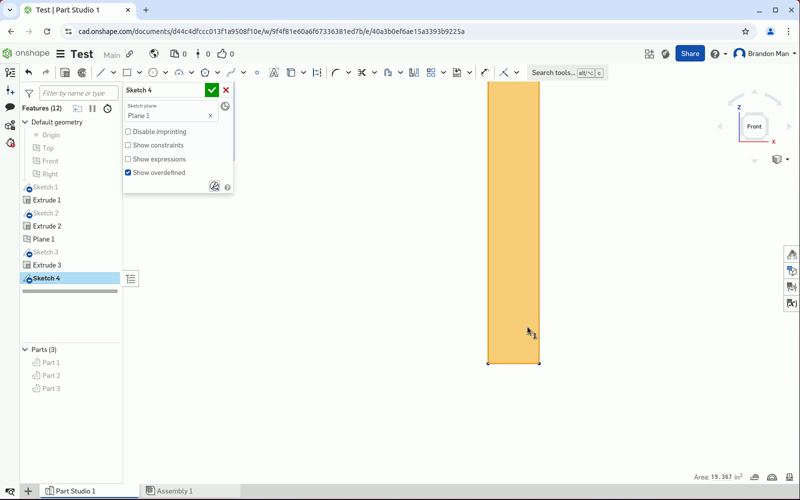
scroll(-6)
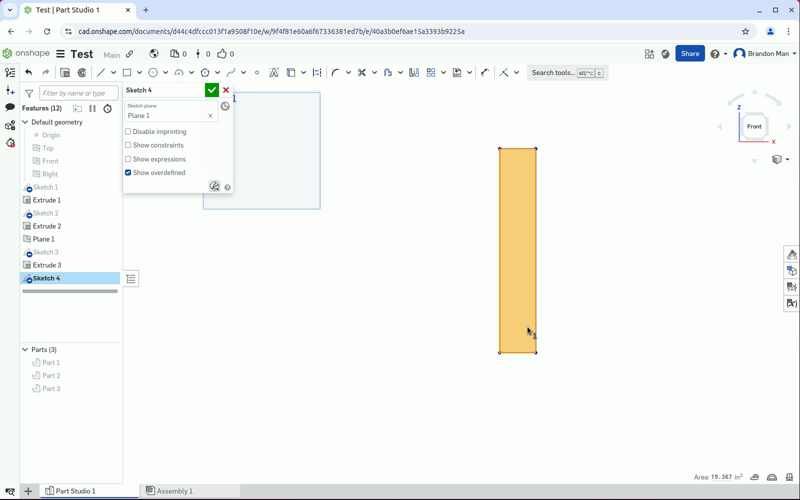
scroll(-6)
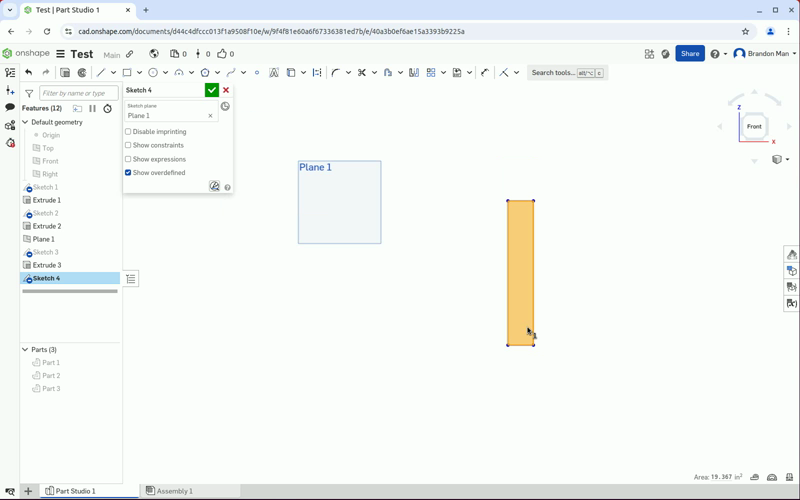
scroll(-6)
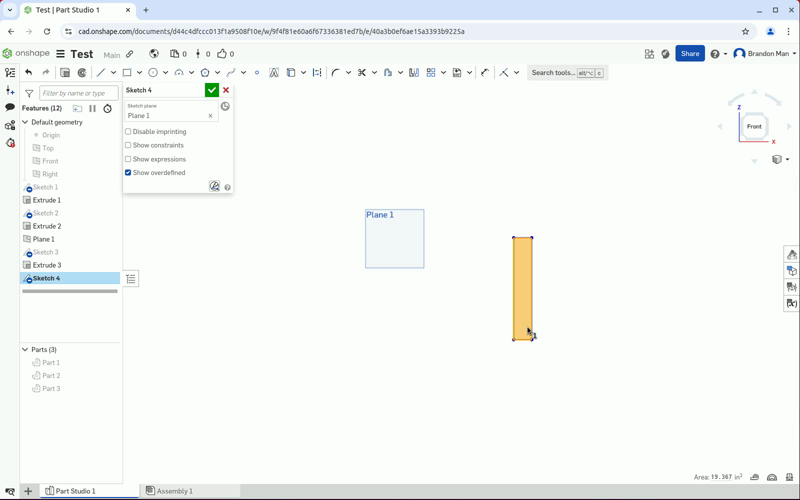
scroll(-6)
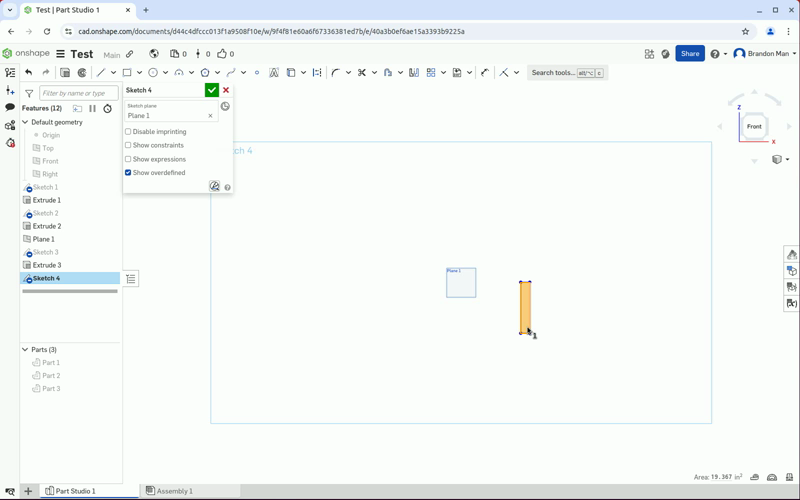
mouse_move(73, 352)
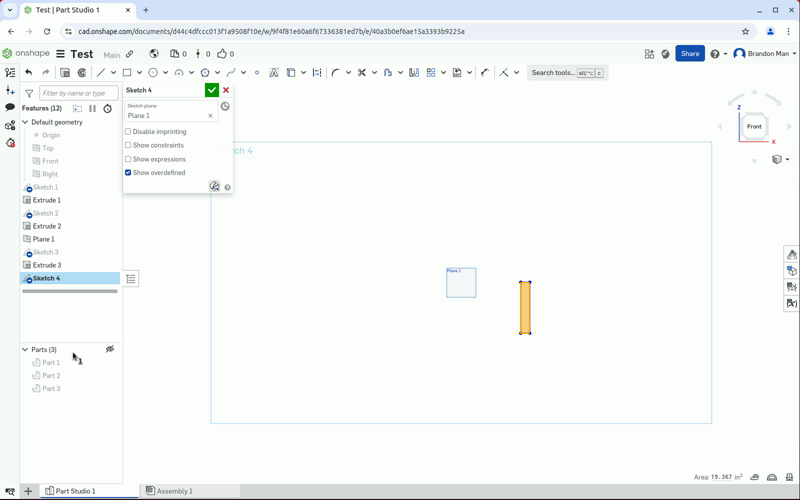
key(shift+y)
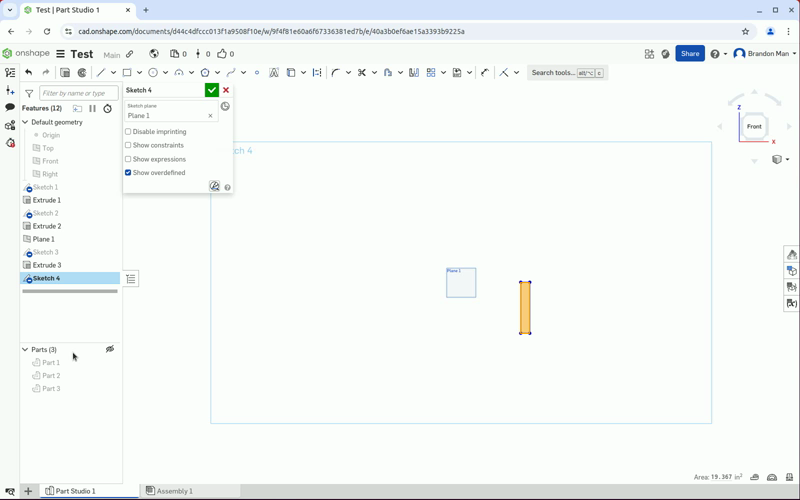
key(shift+e)
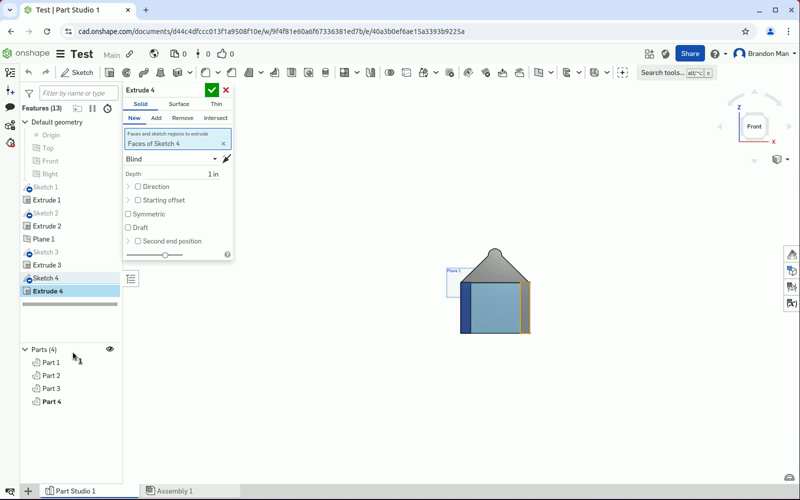
mouse_move(143, 106)
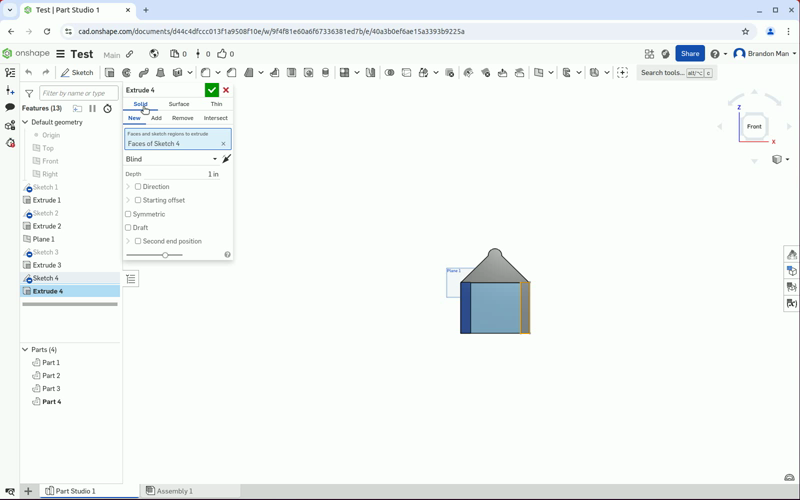
click(143, 106)
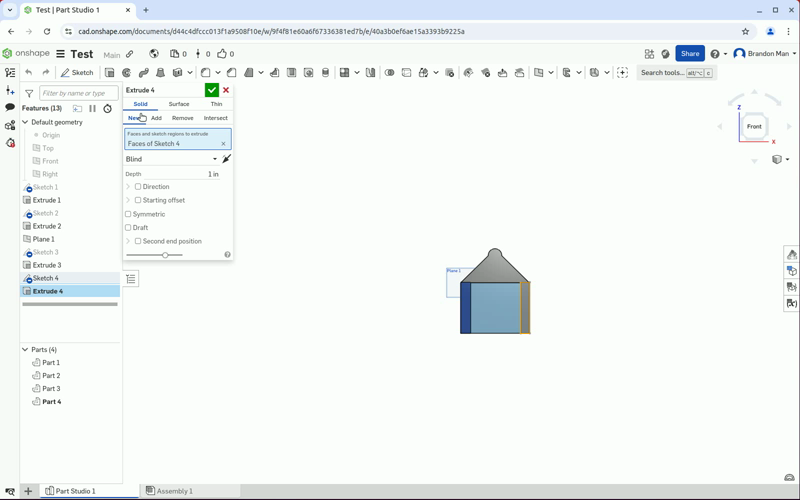
mouse_move(137, 120)
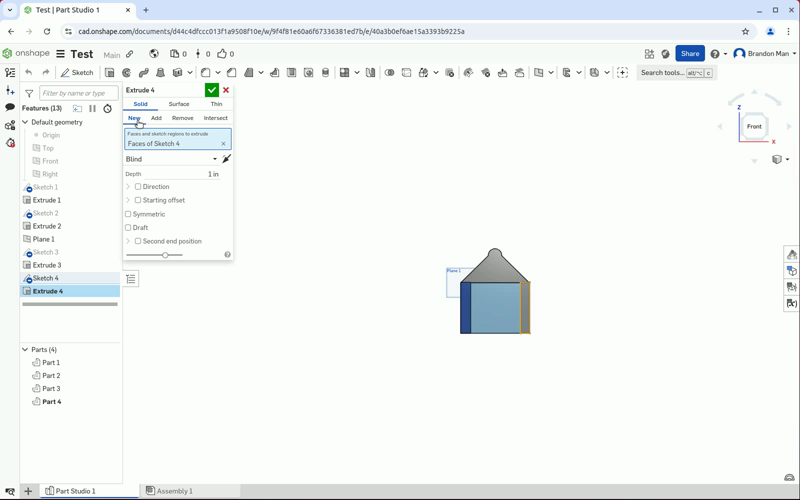
click(137, 120)
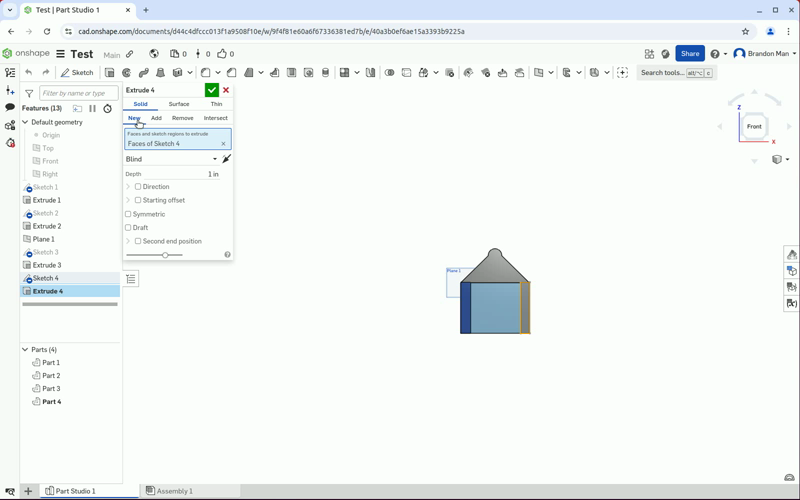
key(tab, 4)
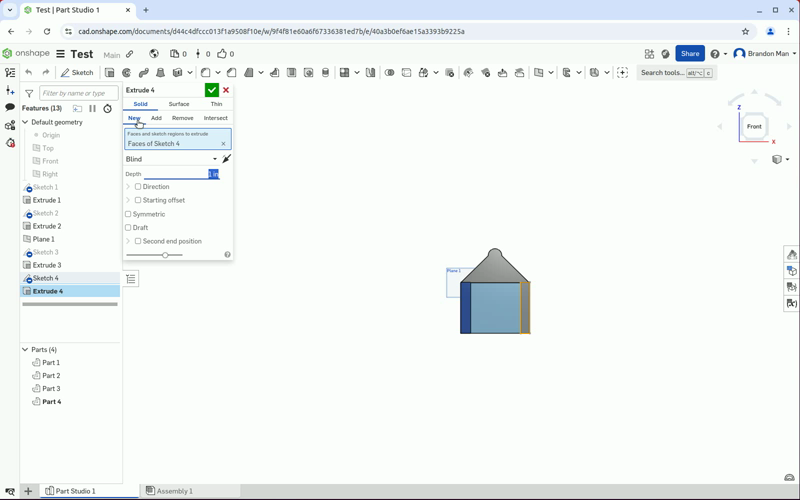
text(13.961)
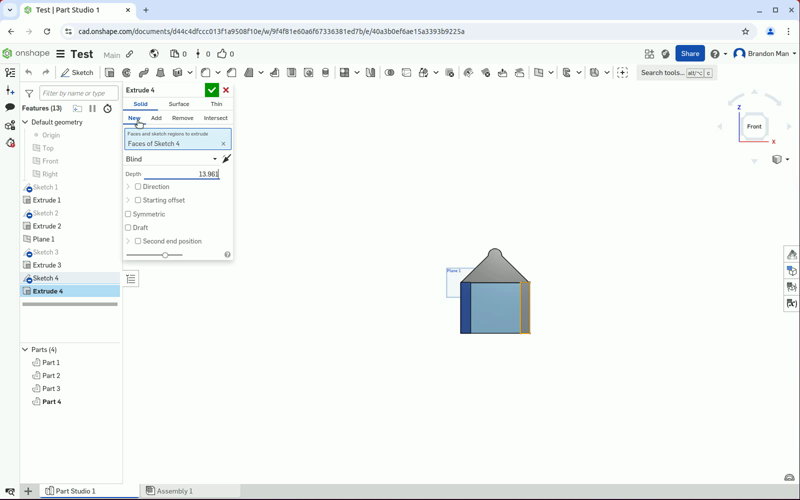
key(enter)
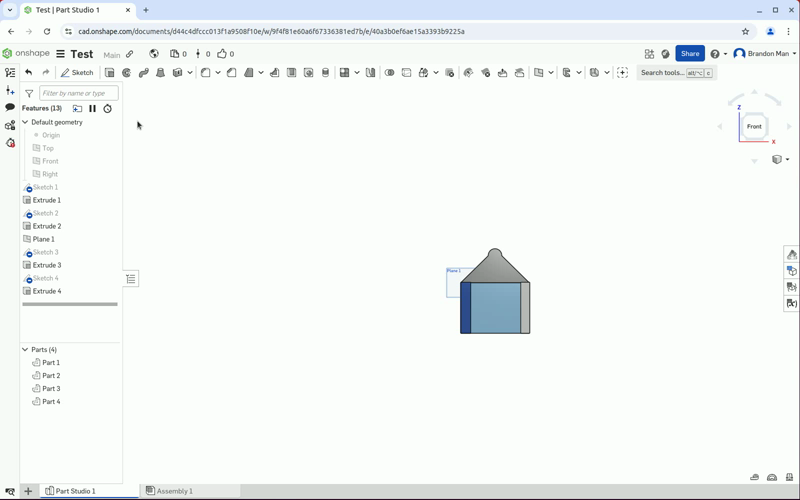
key(shift+h)
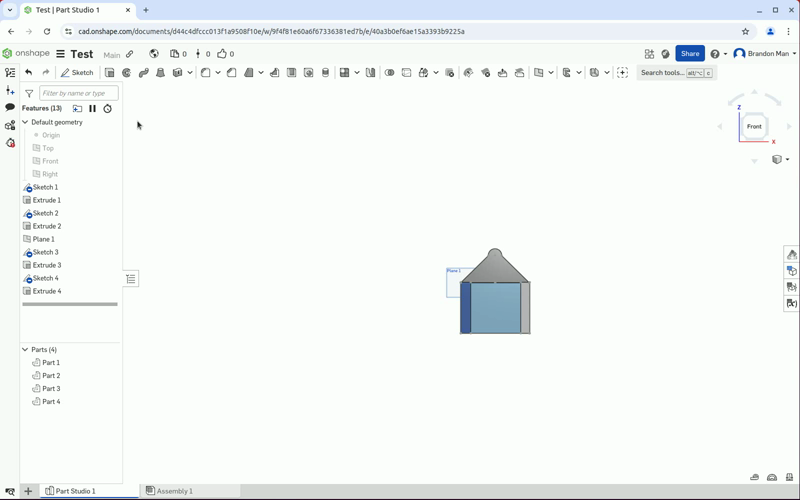
key(shift+h)
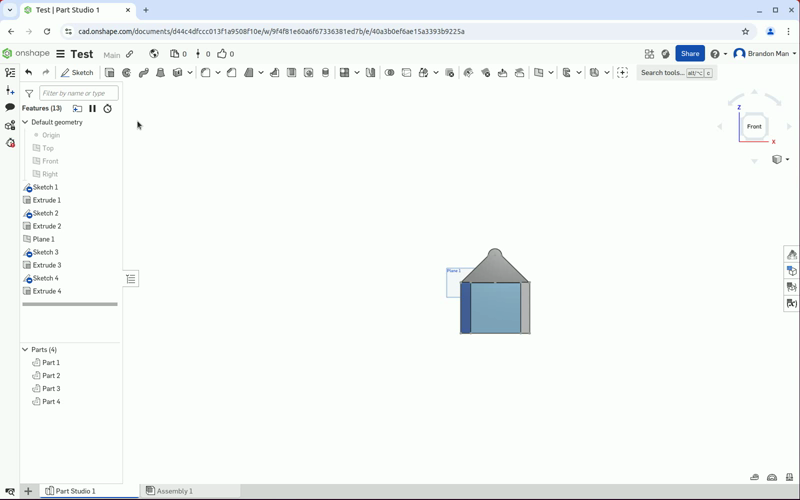
key(shift+7)
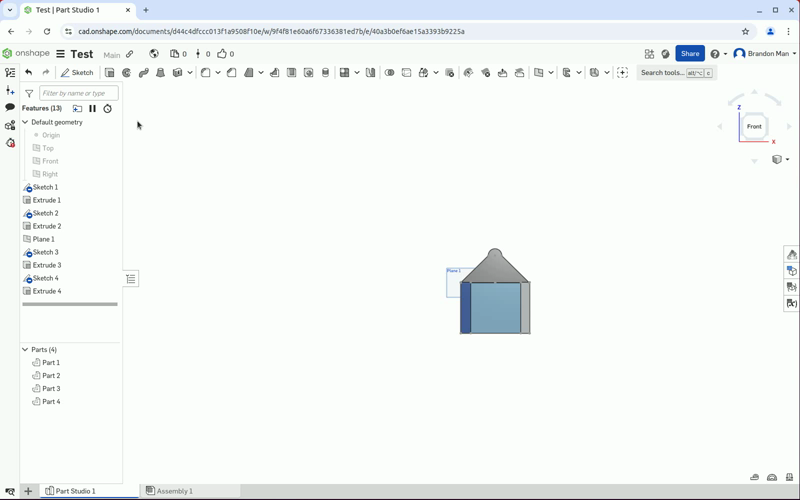
key(left, 2)
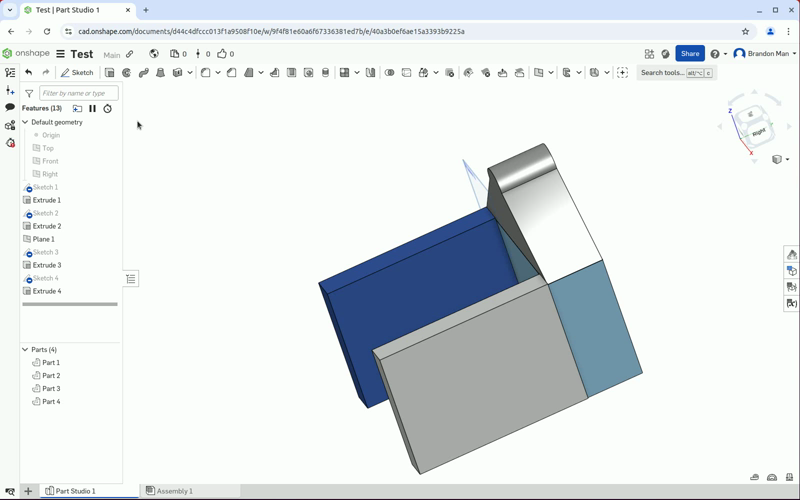
key(down, 2)
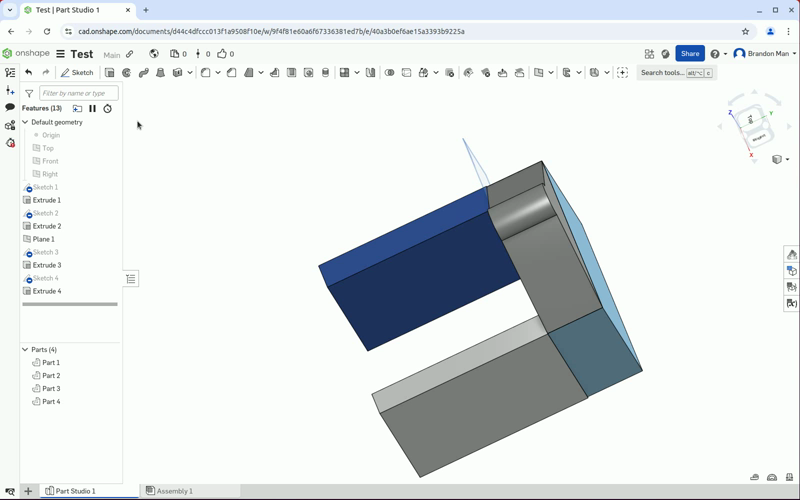
key(up, 2)
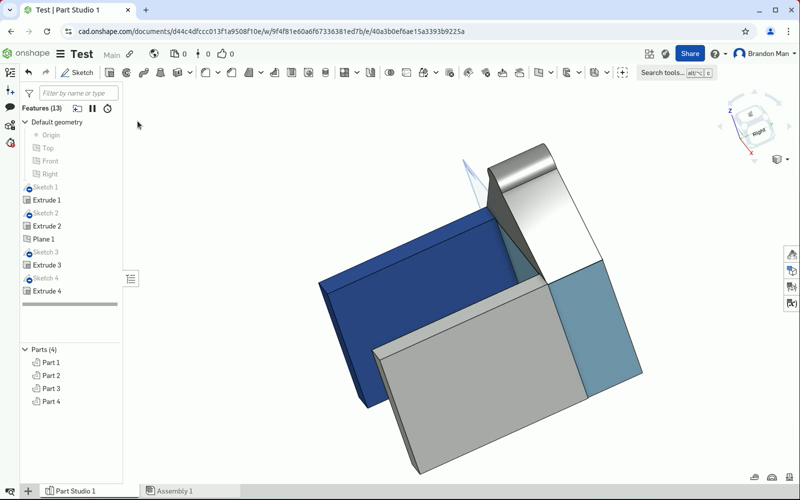
key(right, 2)
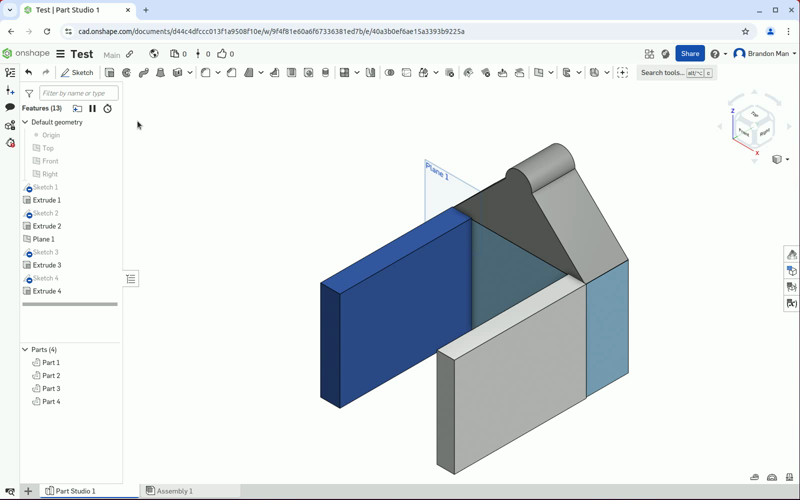
mouse_move(73, 189)
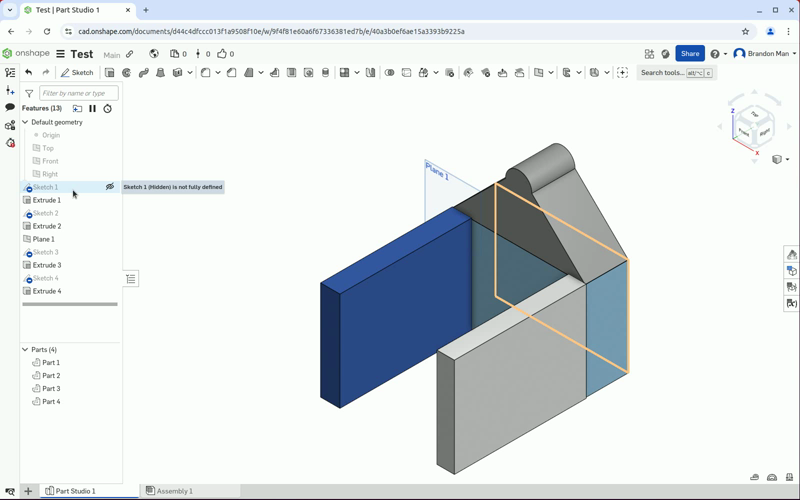
click(73, 189)